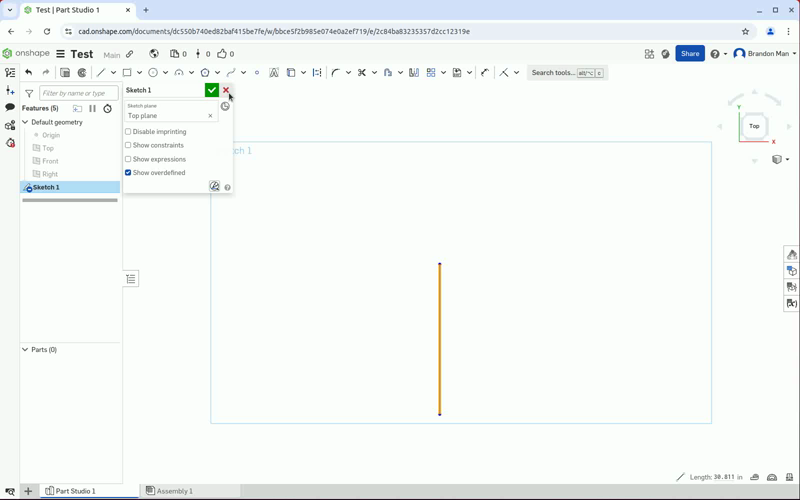
key(shift+h)
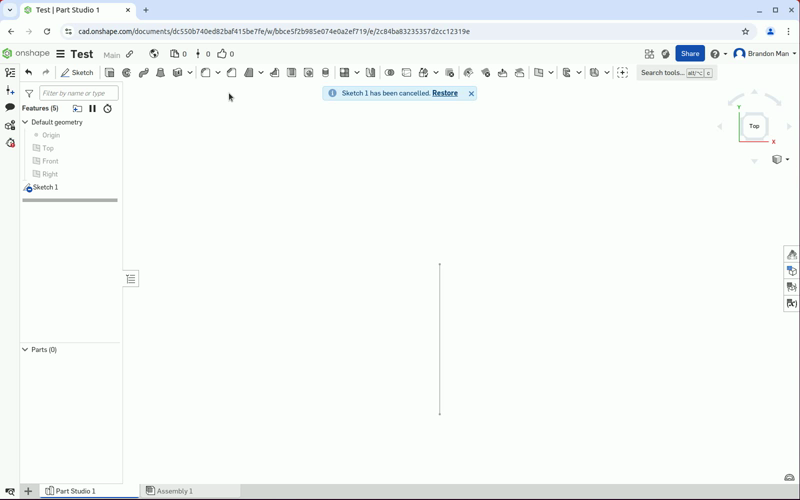
mouse_move(73, 352)
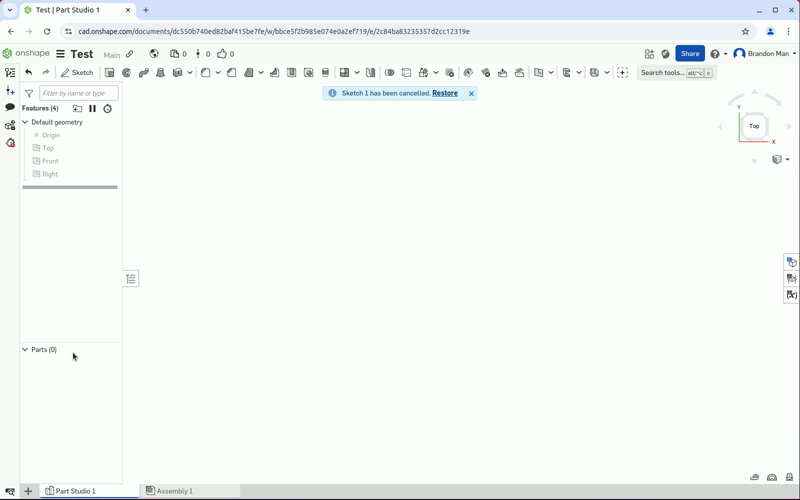
key(y)
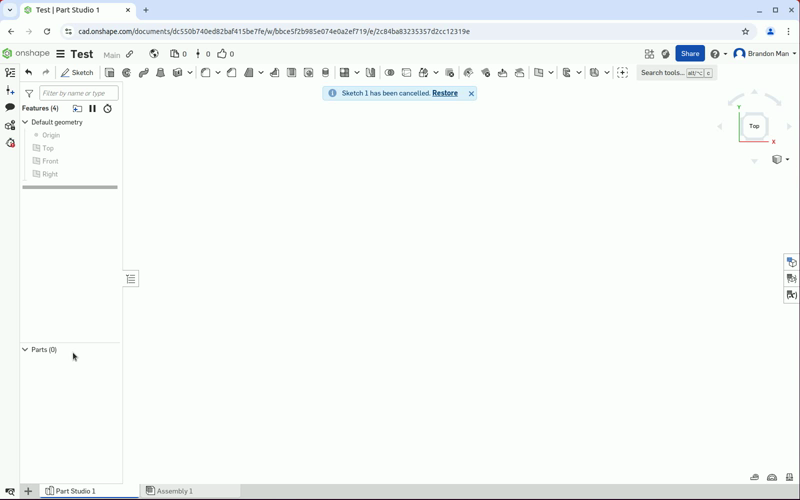
key(shift+p)
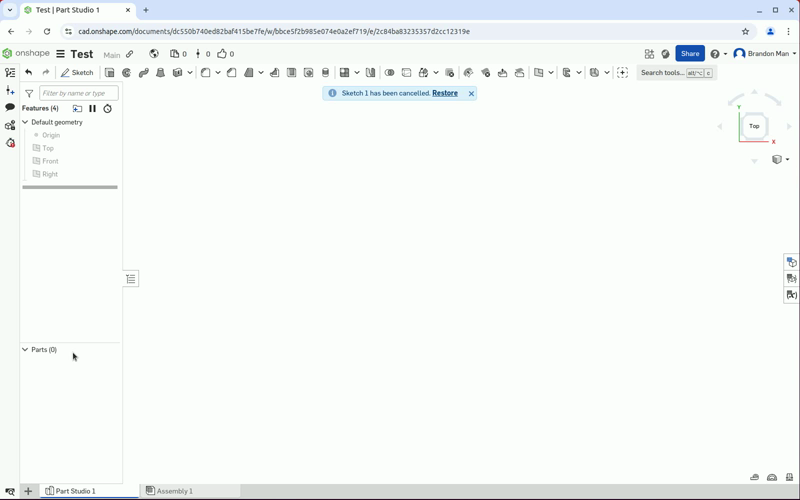
key(space)
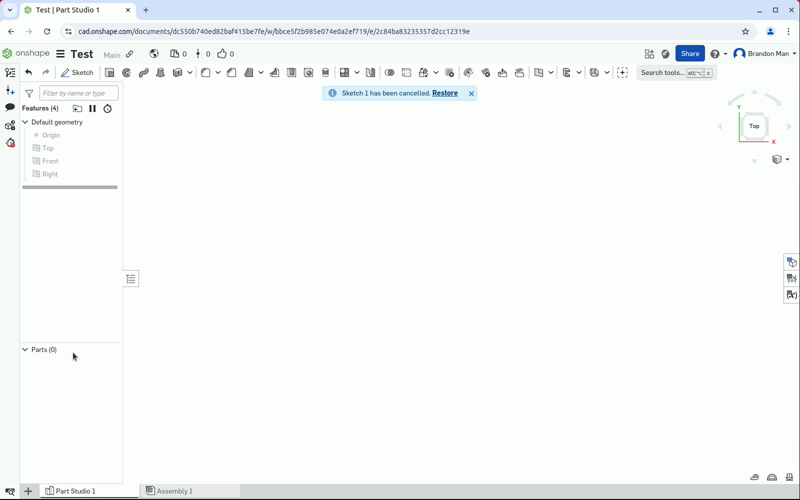
key_down(shift)
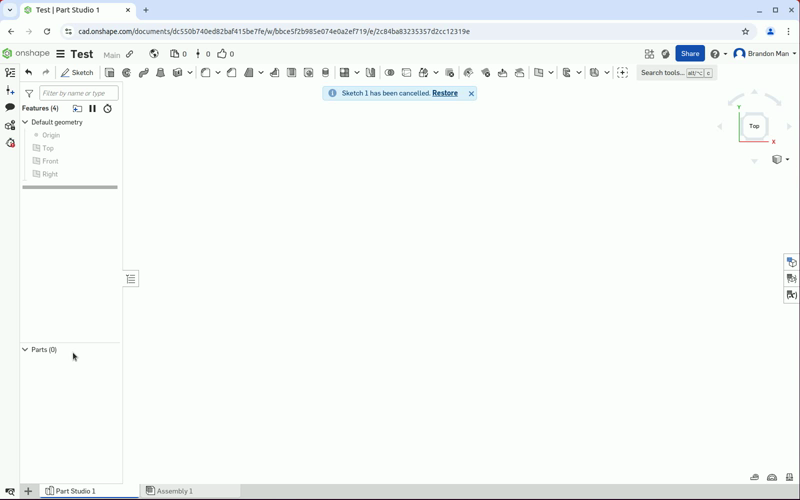
key(up)
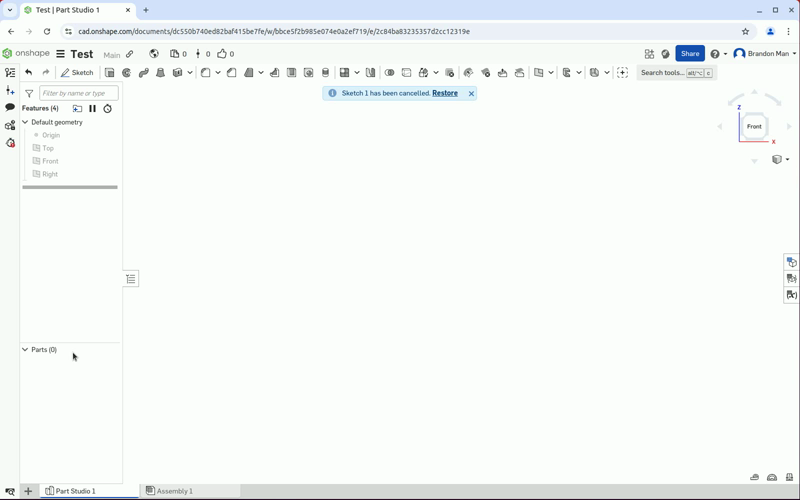
key_up(shift)
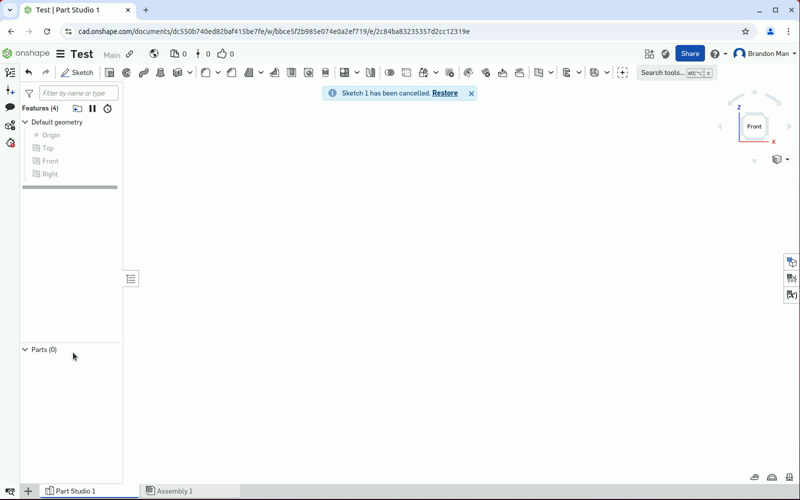
mouse_move(73, 352)
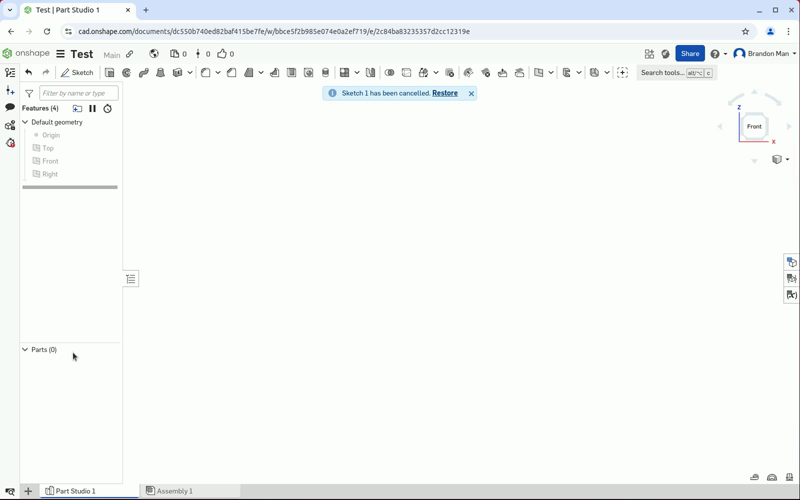
key(shift+y)
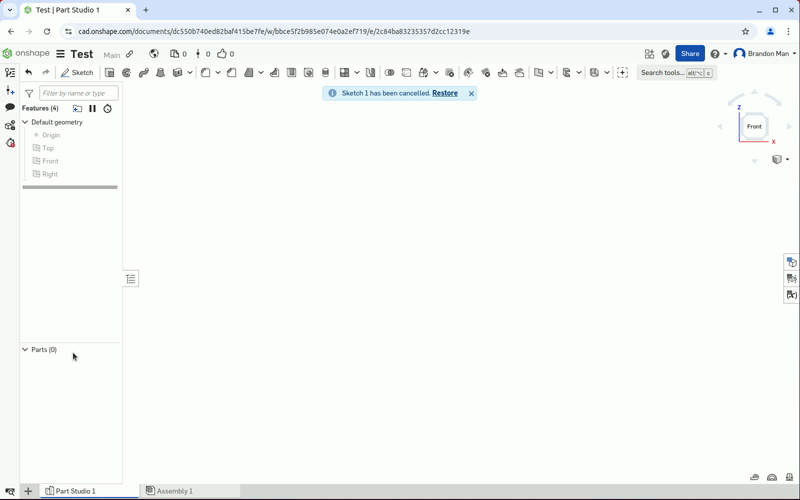
key(shift+s)
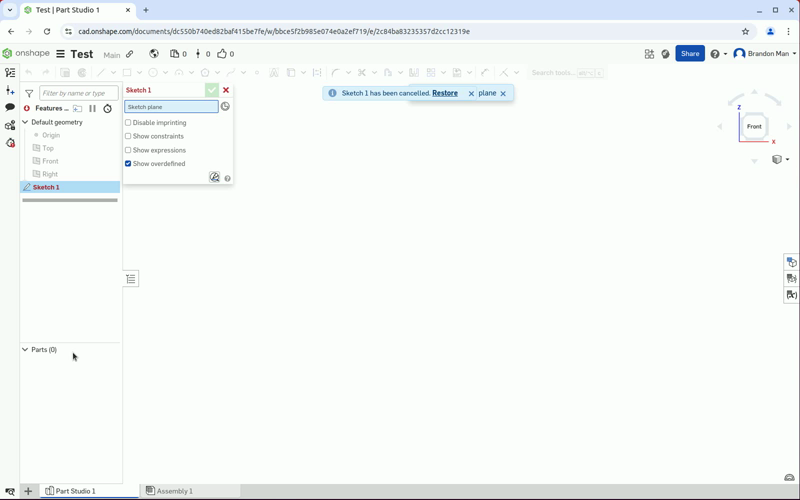
mouse_move(73, 163)
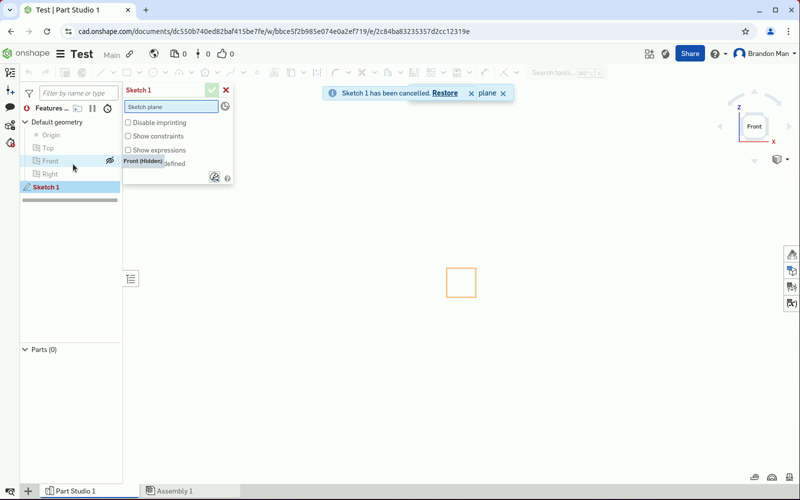
click(73, 163)
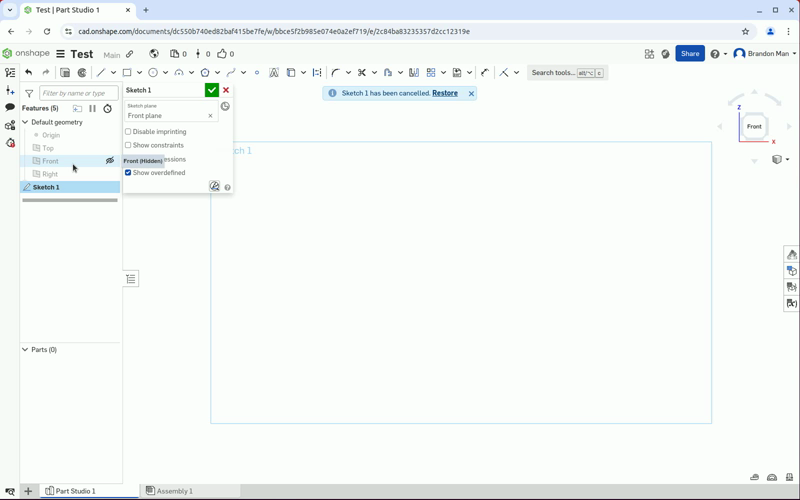
mouse_move(73, 352)
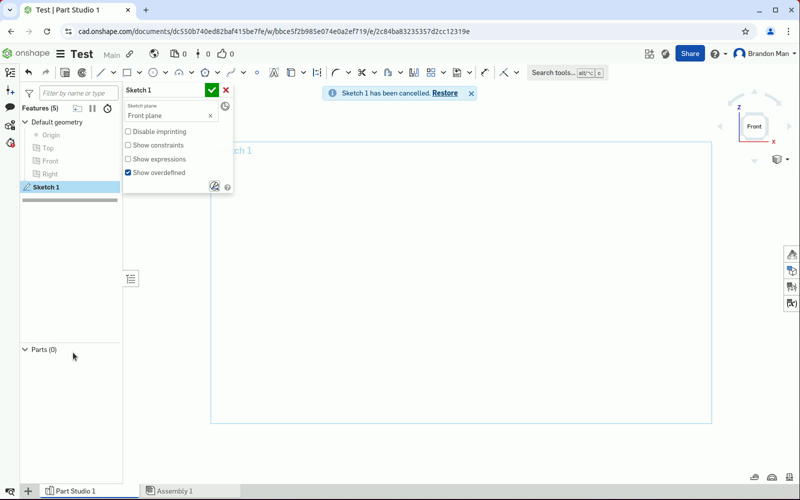
key(y)
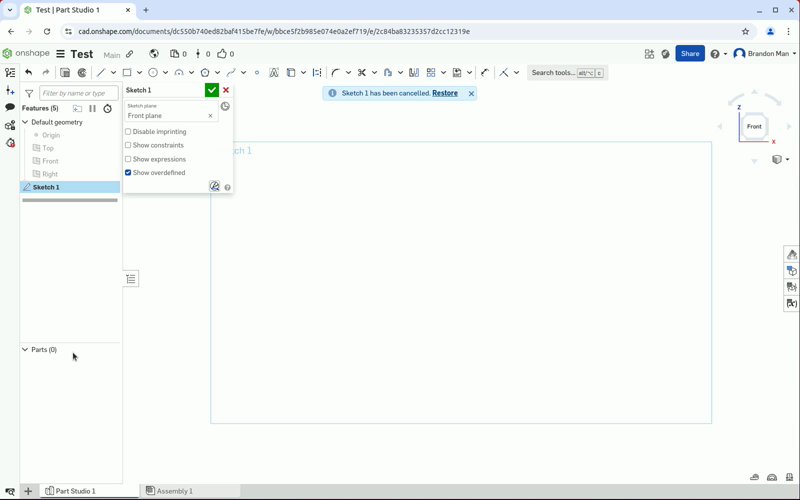
key(l)
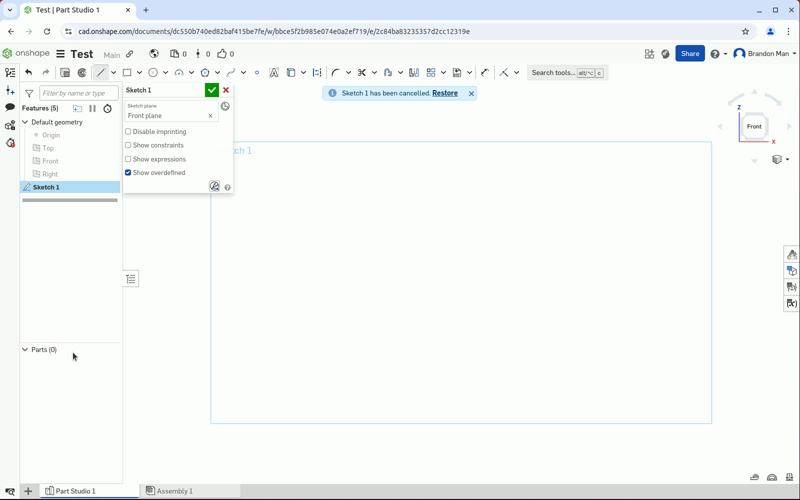
key_down(shift)
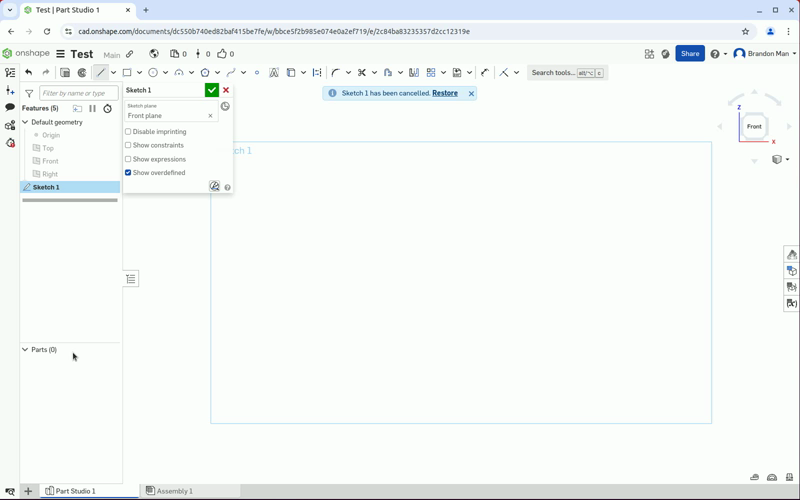
mouse_move(410, 301)
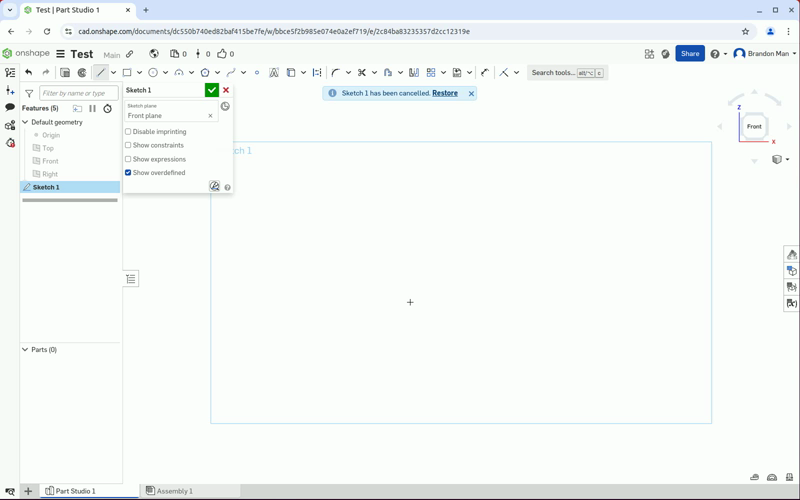
click(410, 301)
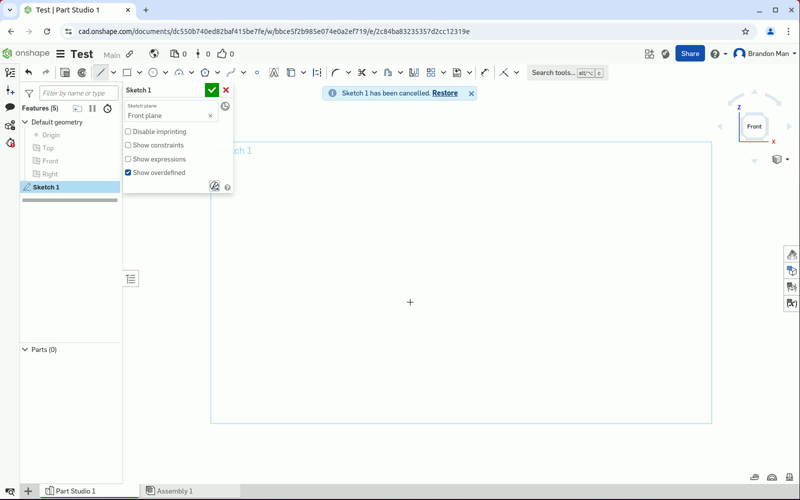
key_up(shift)
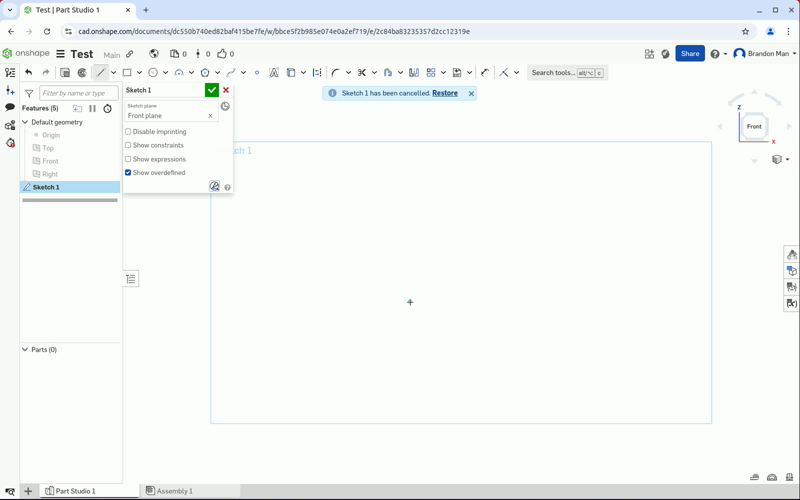
key_down(shift)
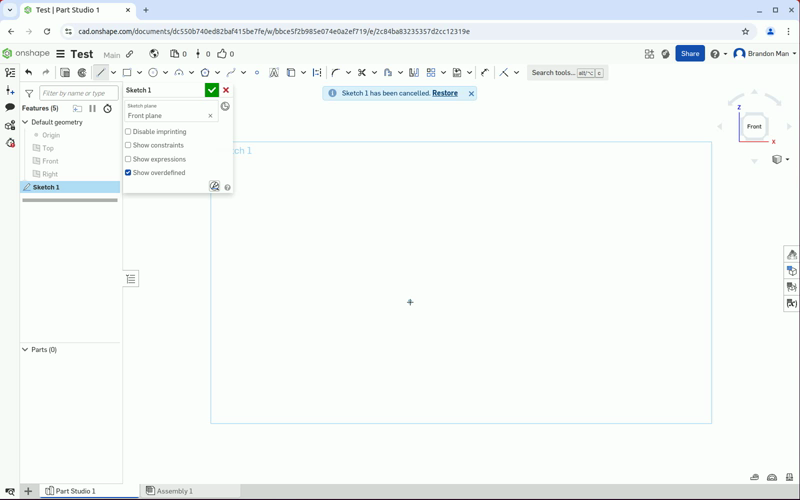
mouse_move(440, 301)
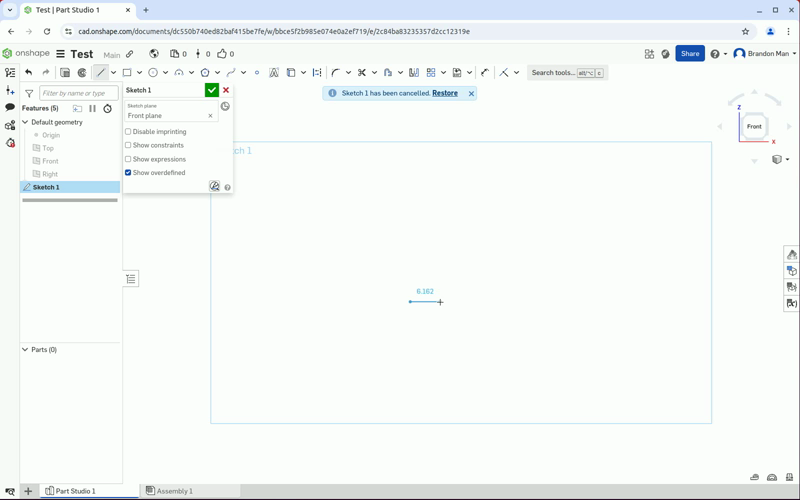
mouse_move(448, 301)
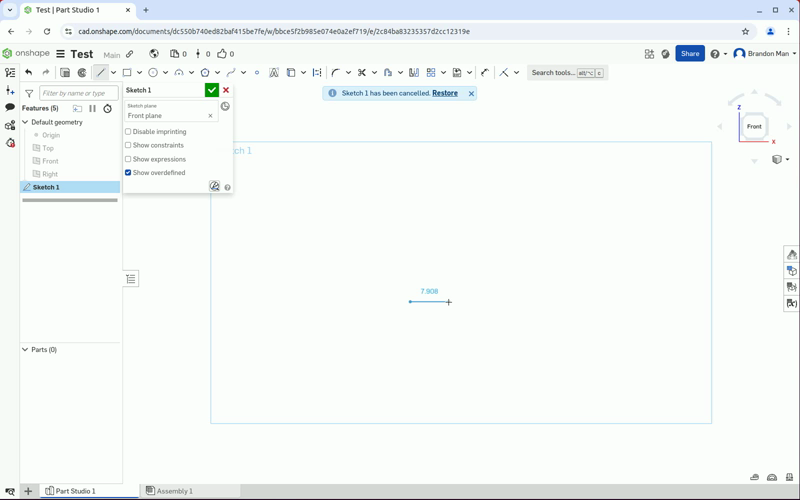
click(448, 301)
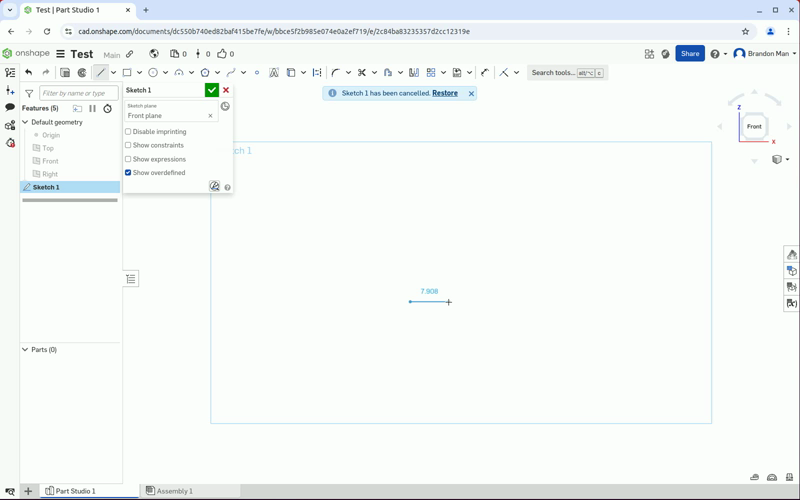
key_up(shift)
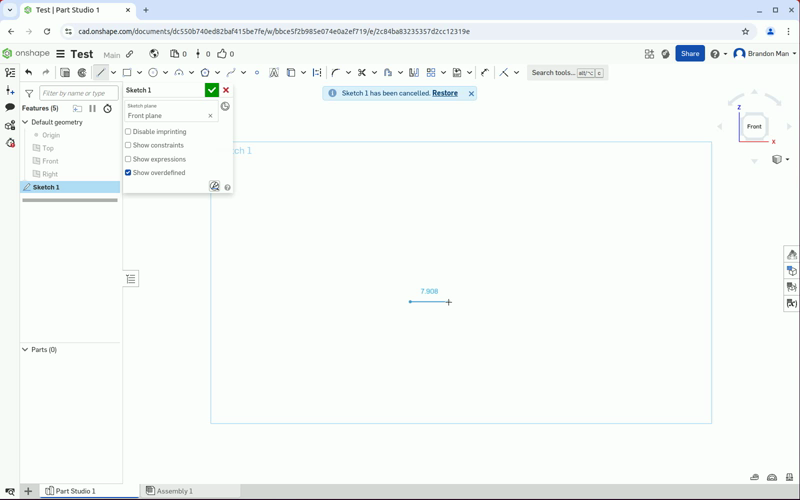
key_down(shift)
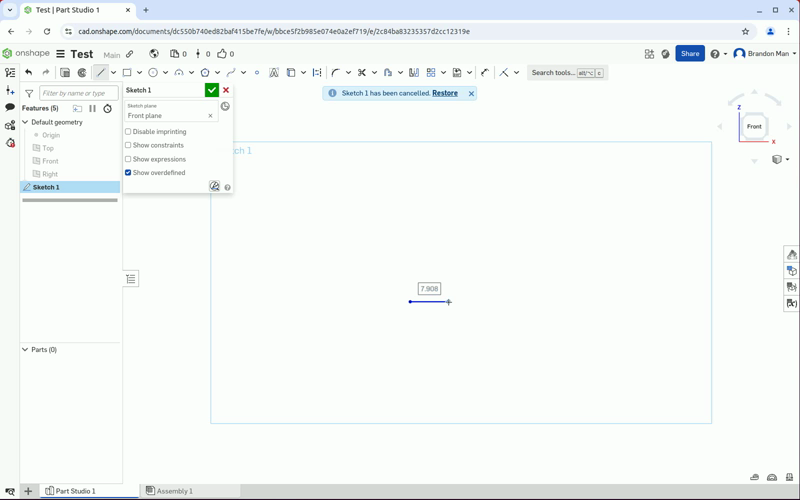
mouse_move(478, 301)
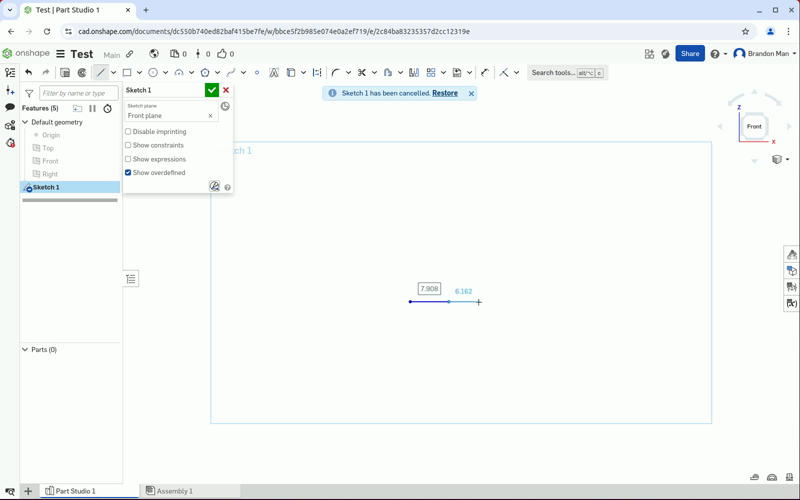
mouse_move(448, 263)
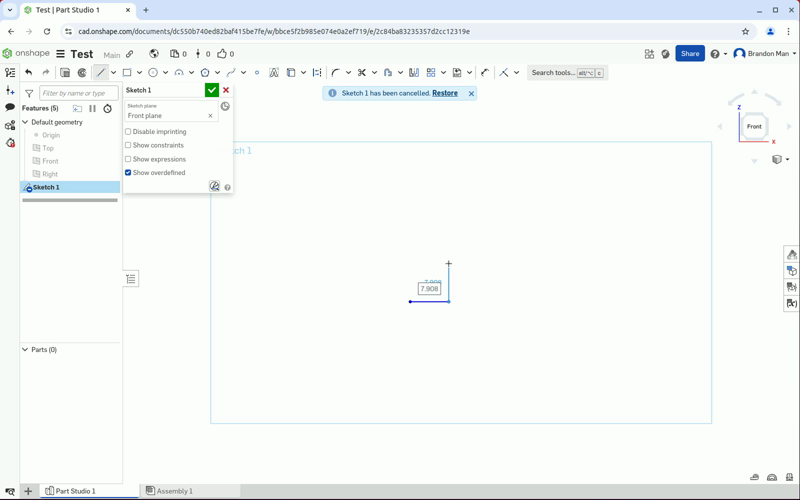
click(448, 263)
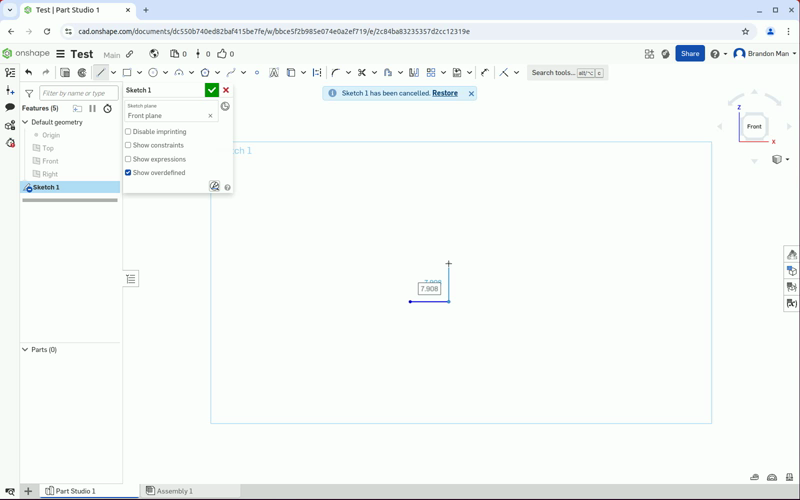
key_up(shift)
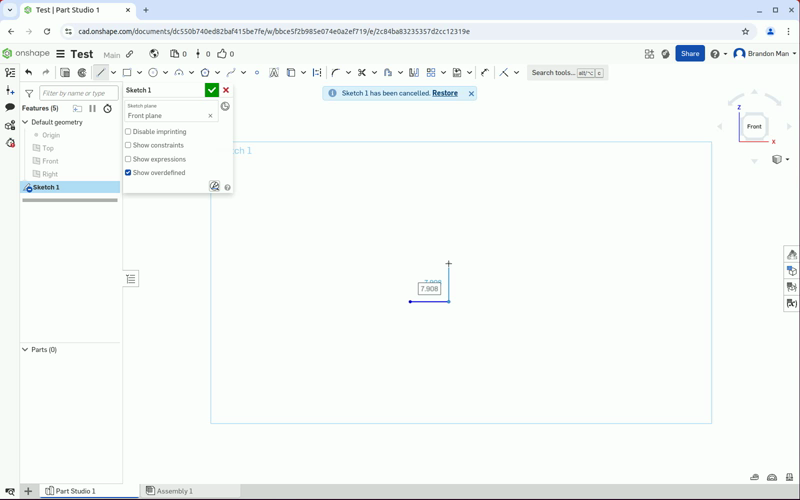
key_down(shift)
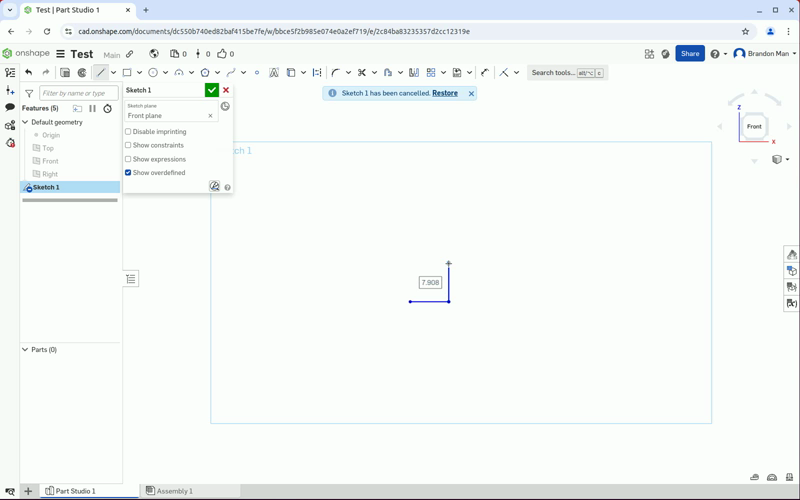
mouse_move(478, 263)
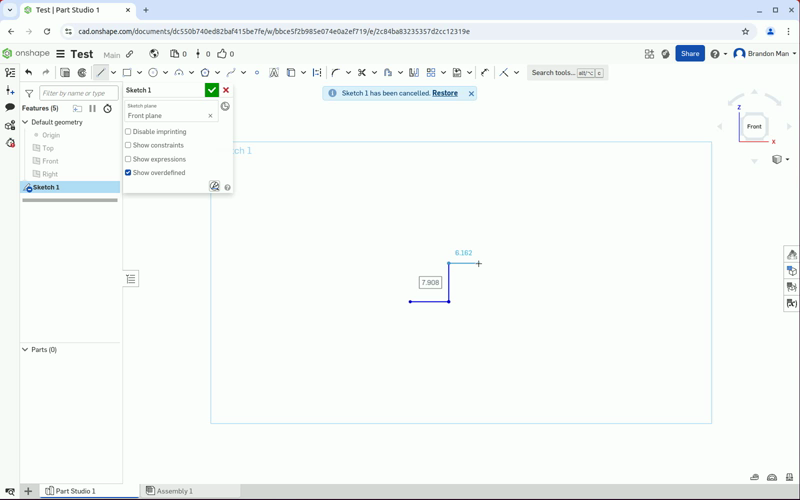
mouse_move(410, 263)
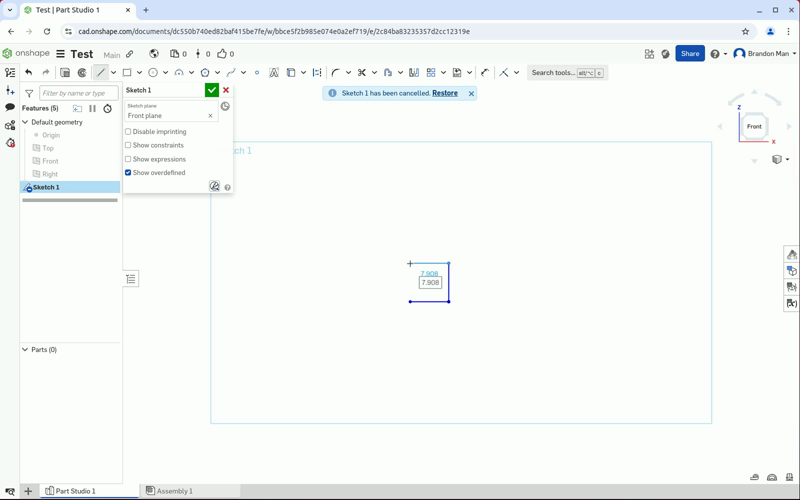
click(410, 263)
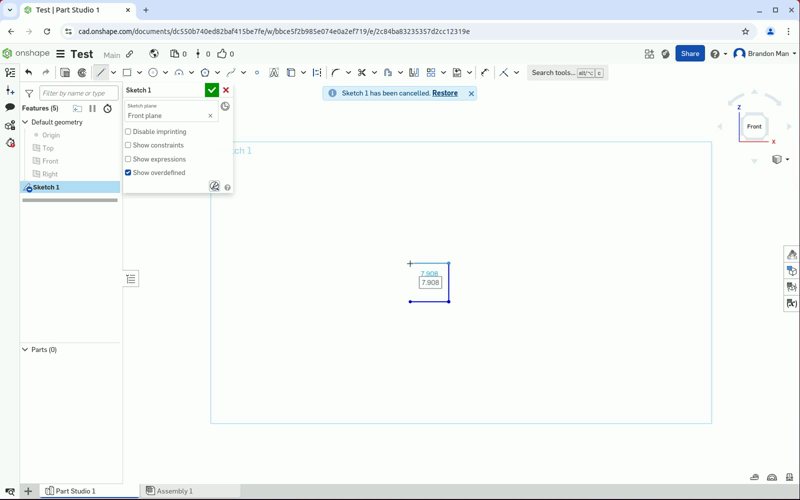
key_up(shift)
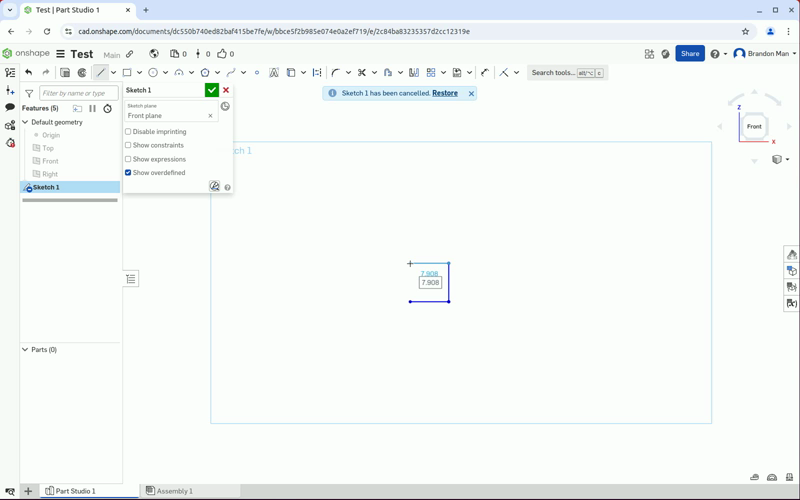
mouse_move(440, 263)
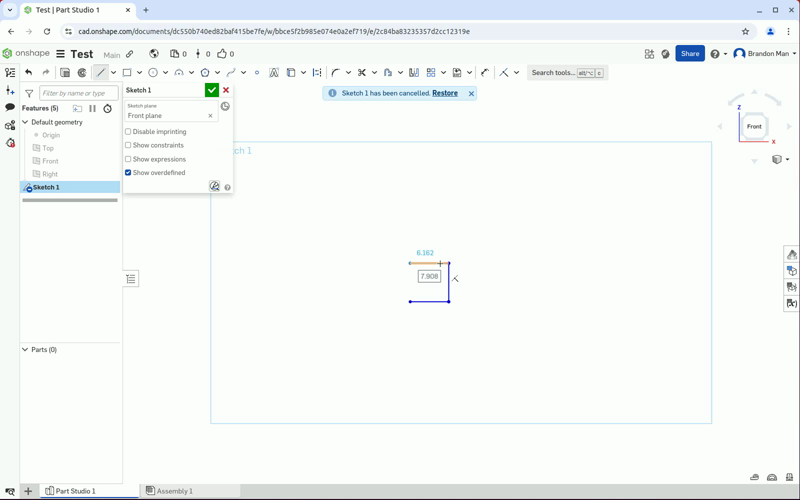
key_down(shift)
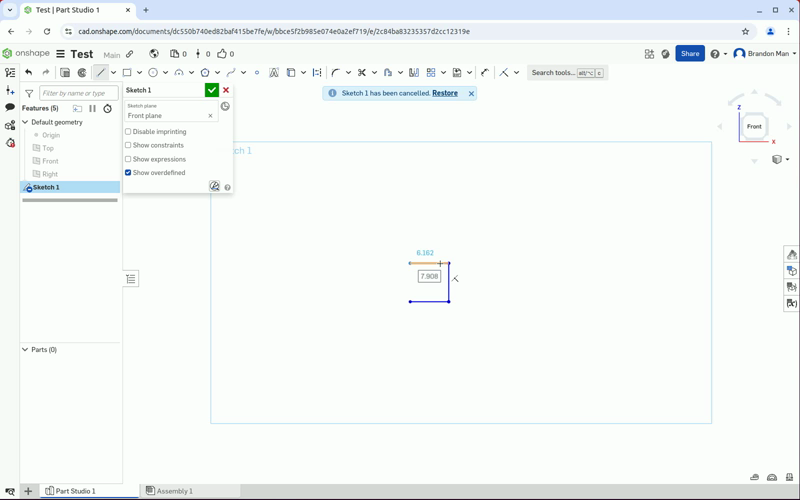
mouse_move(410, 301)
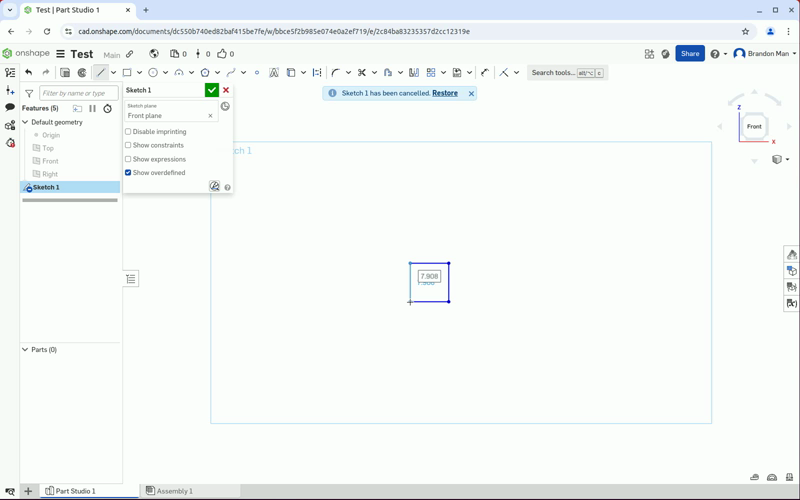
key_up(shift)
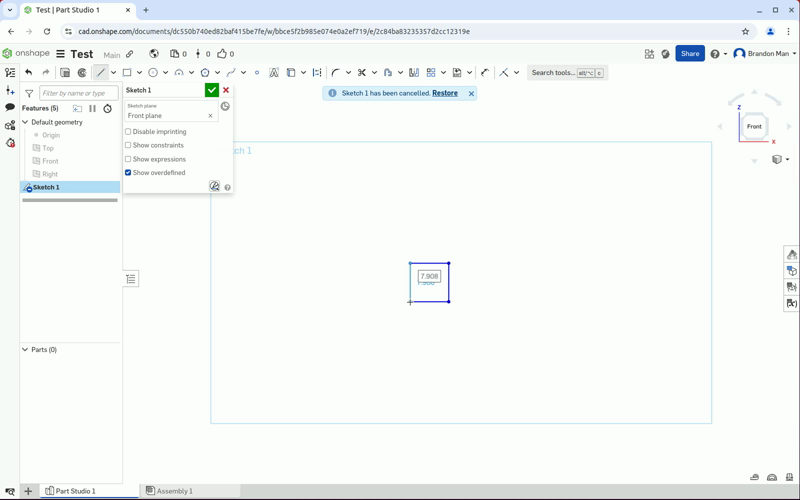
click(410, 301)
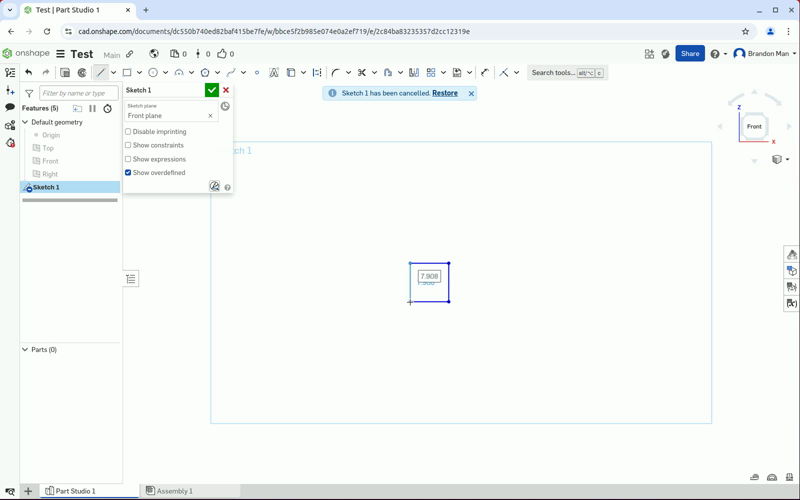
key(esc)
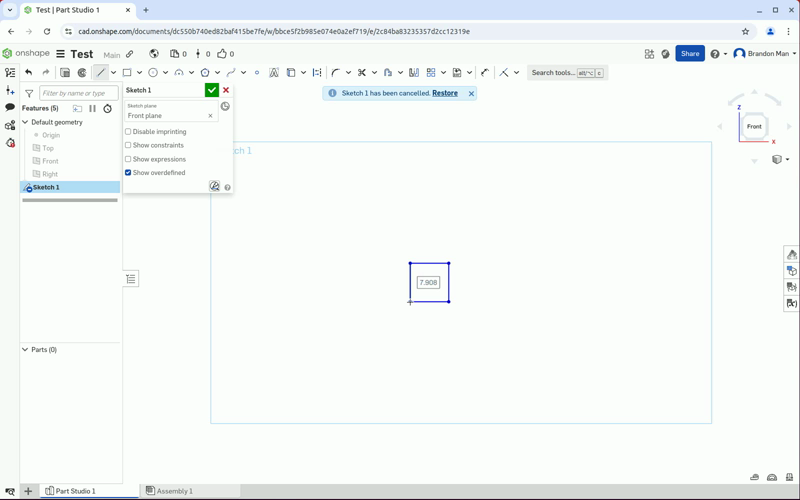
key(c)
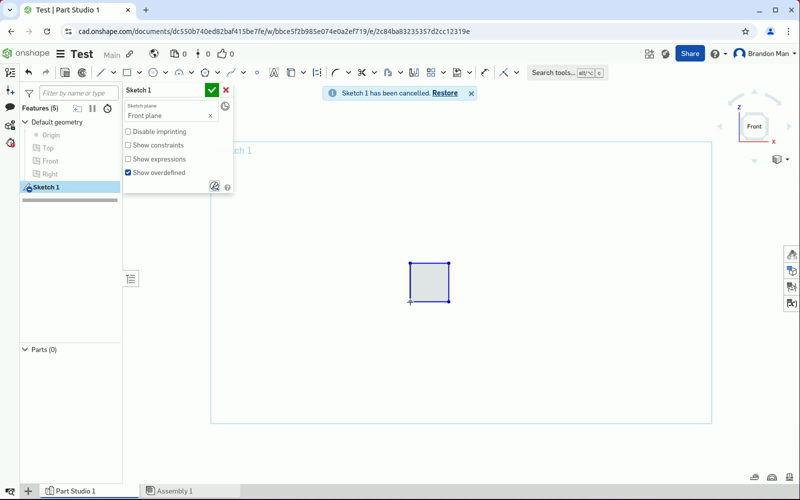
key_down(shift)
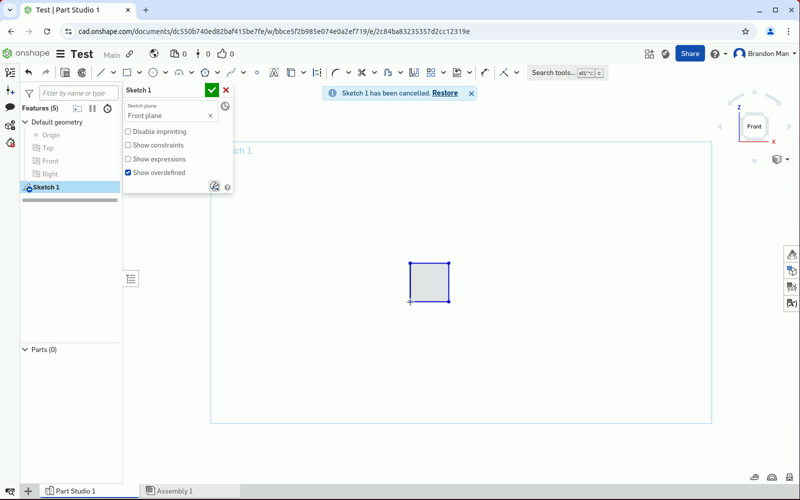
mouse_move(429, 282)
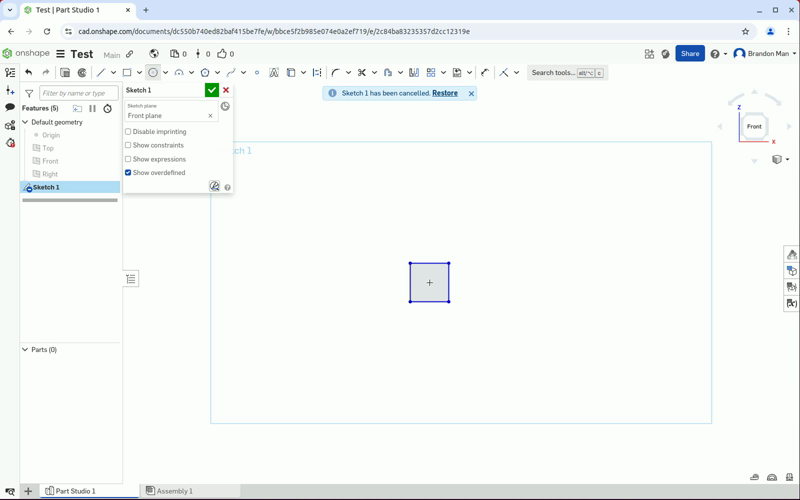
click(429, 282)
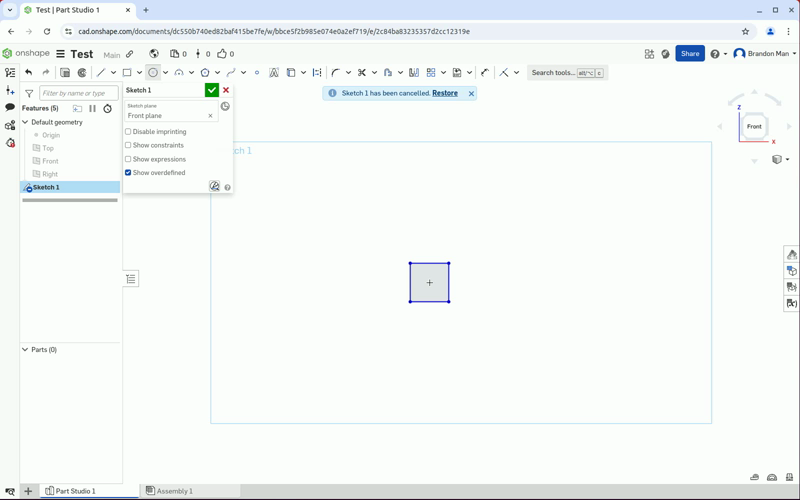
key_up(shift)
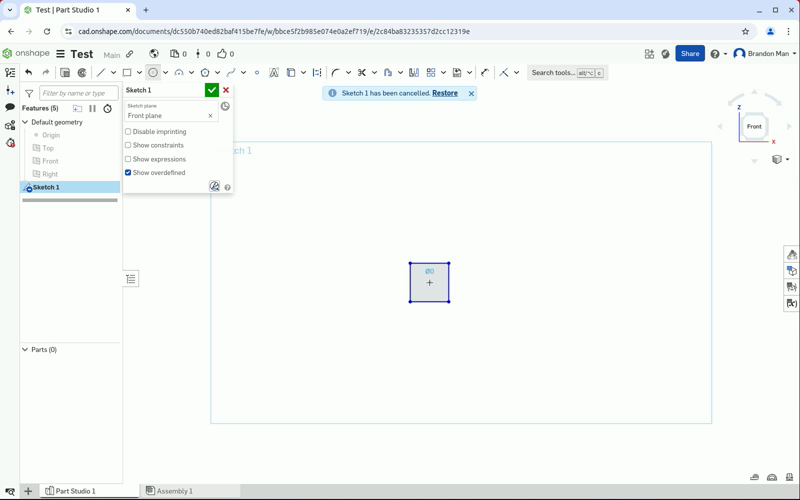
mouse_move(442, 282)
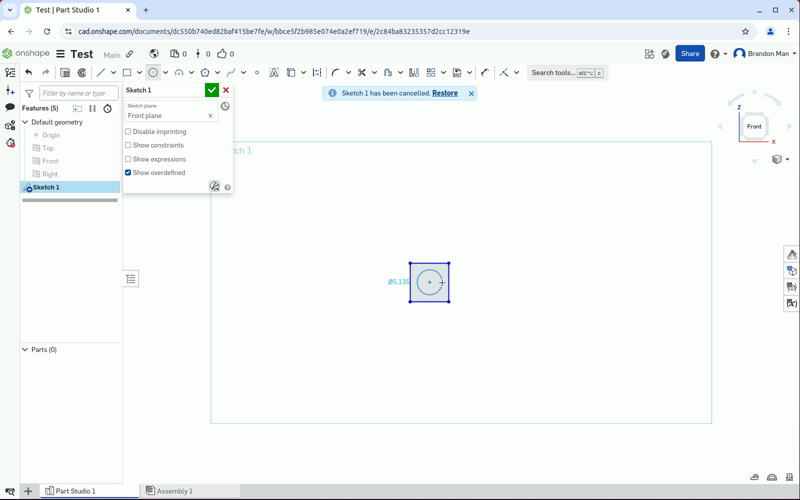
click(442, 282)
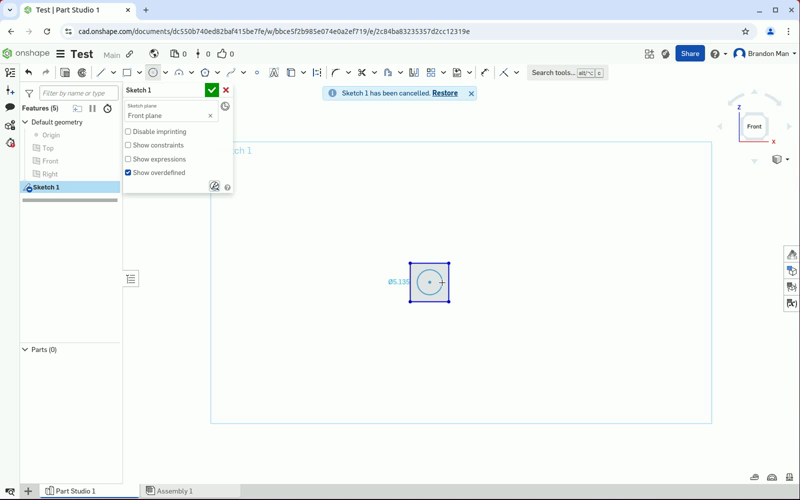
key(esc)
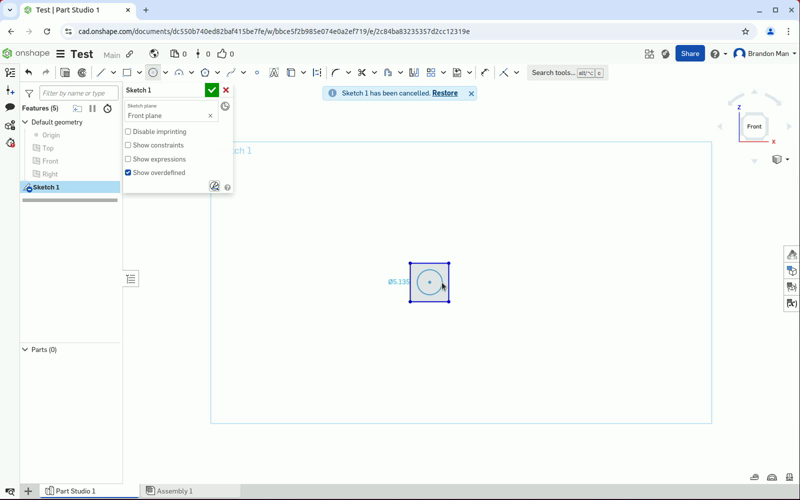
mouse_move(434, 269)
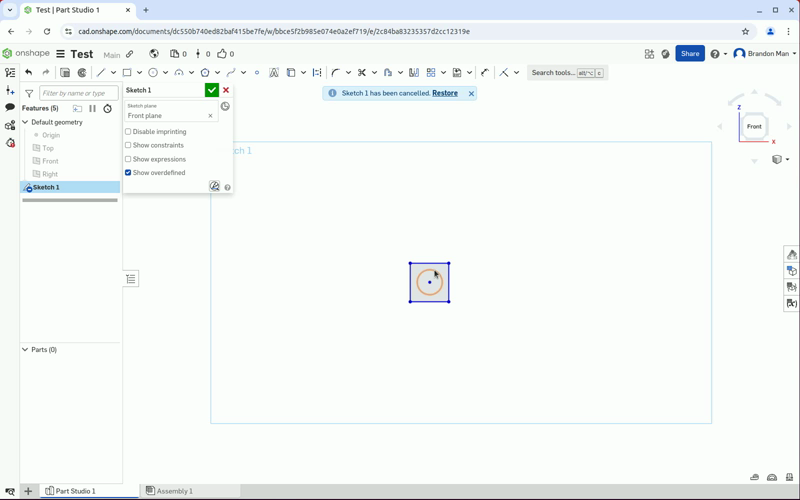
scroll(6)
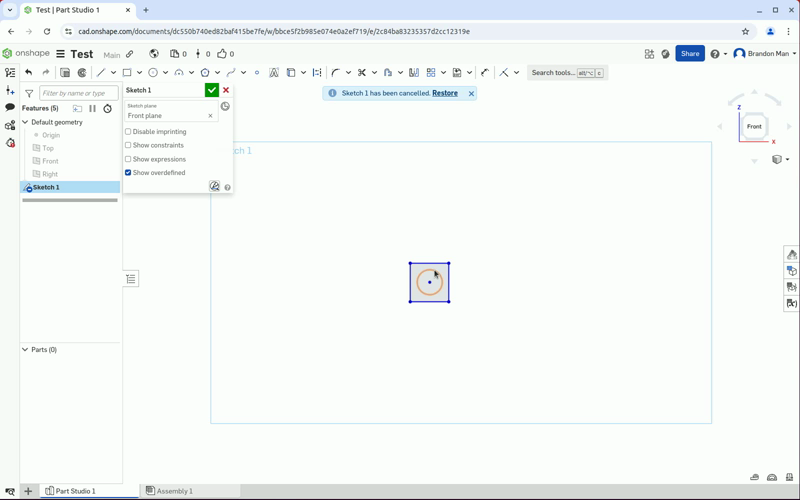
scroll(6)
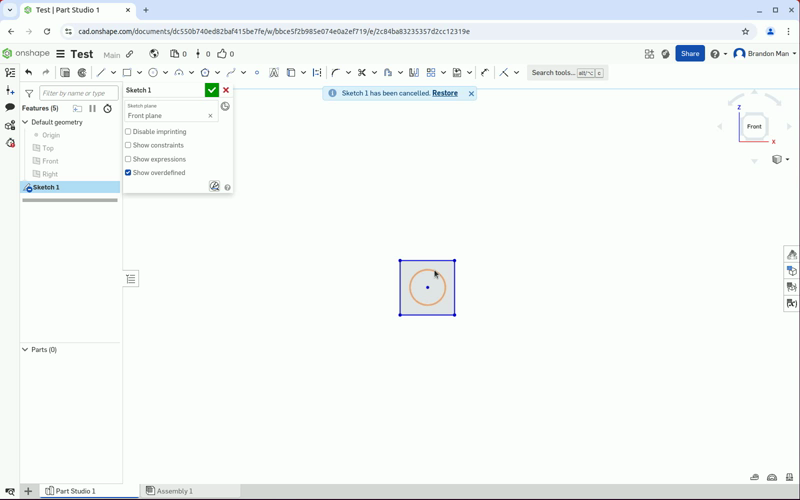
scroll(6)
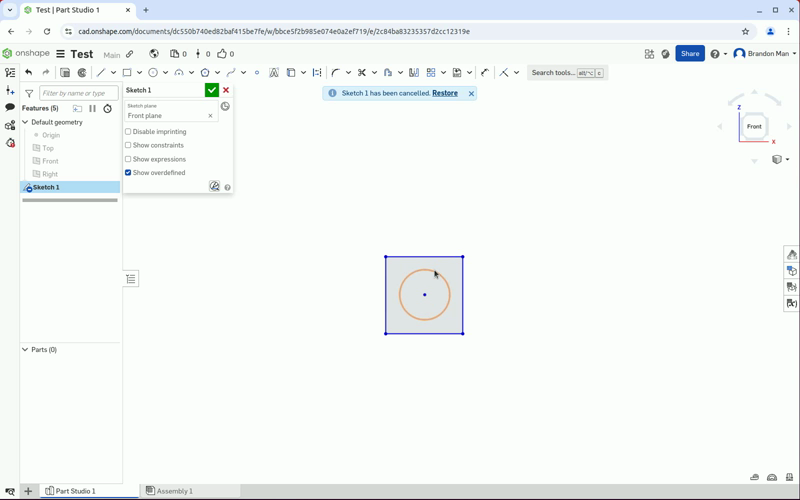
scroll(6)
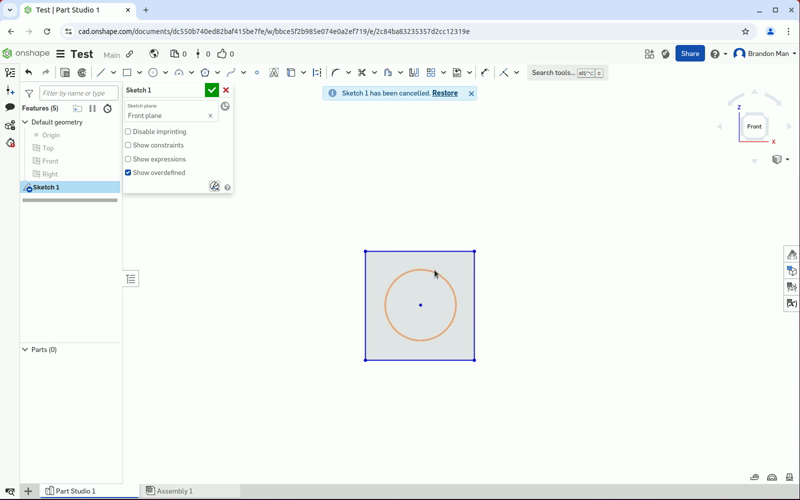
scroll(6)
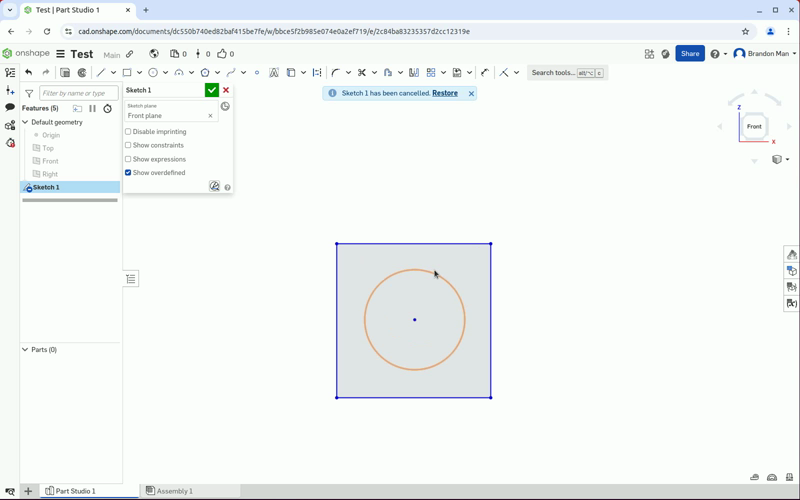
scroll(6)
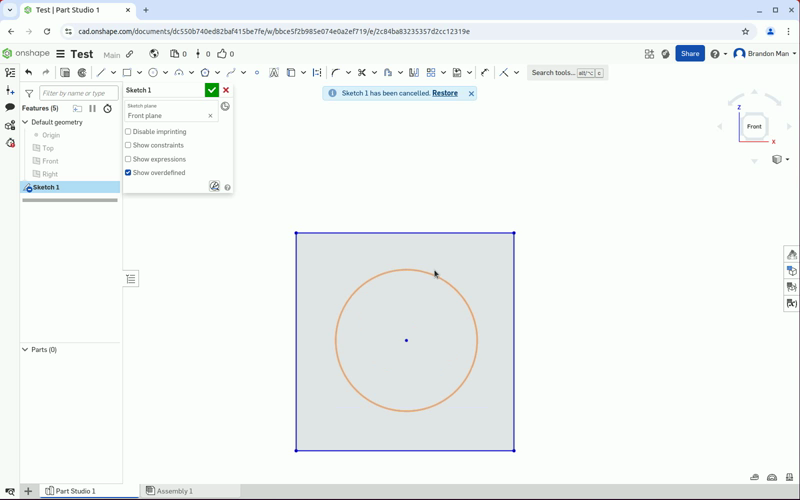
scroll(6)
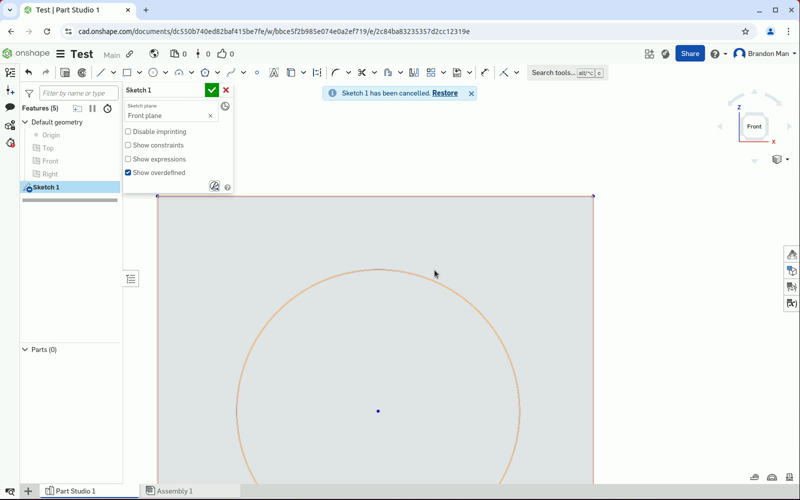
click(434, 269)
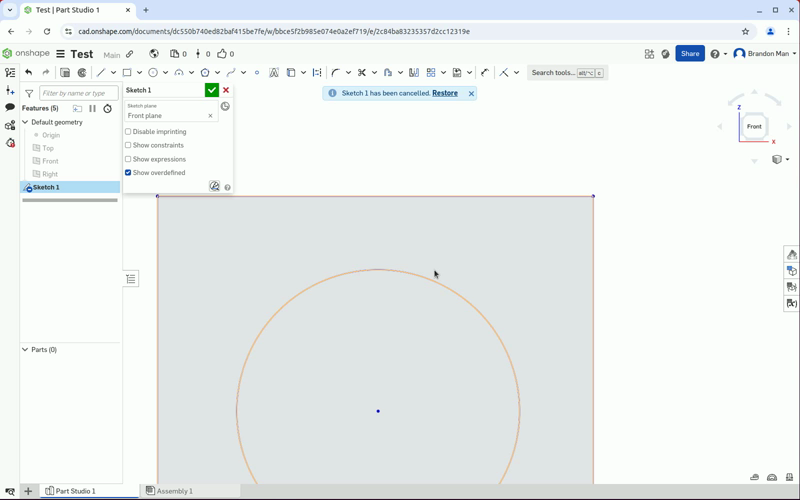
scroll(-6)
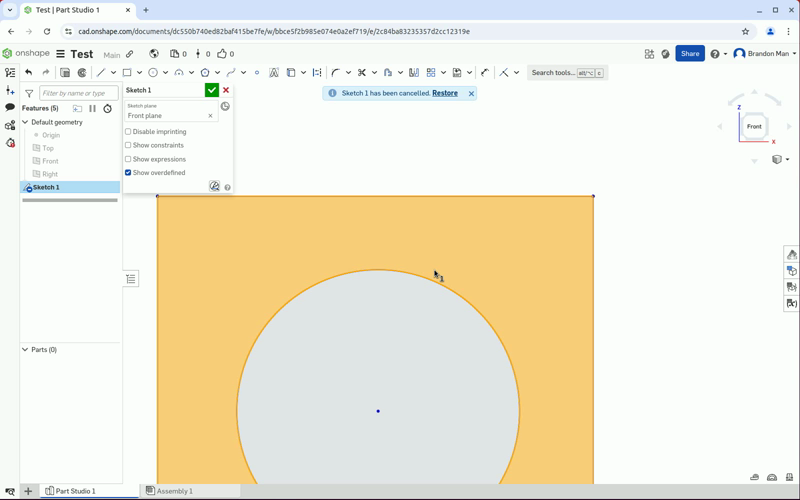
scroll(-6)
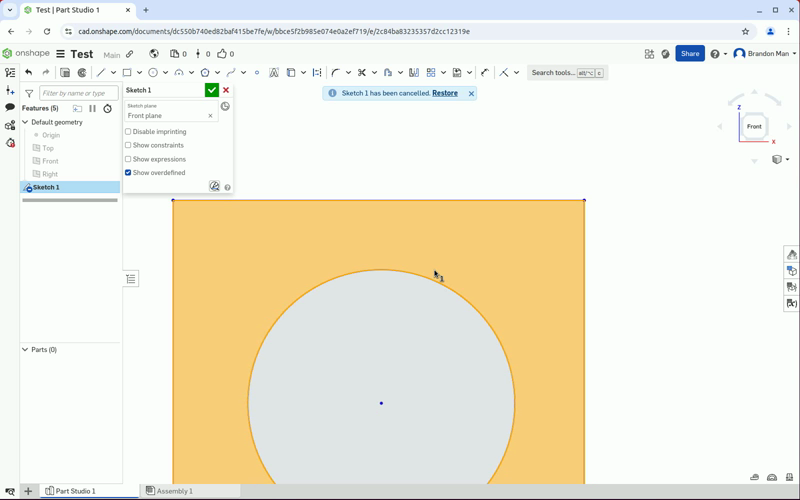
scroll(-6)
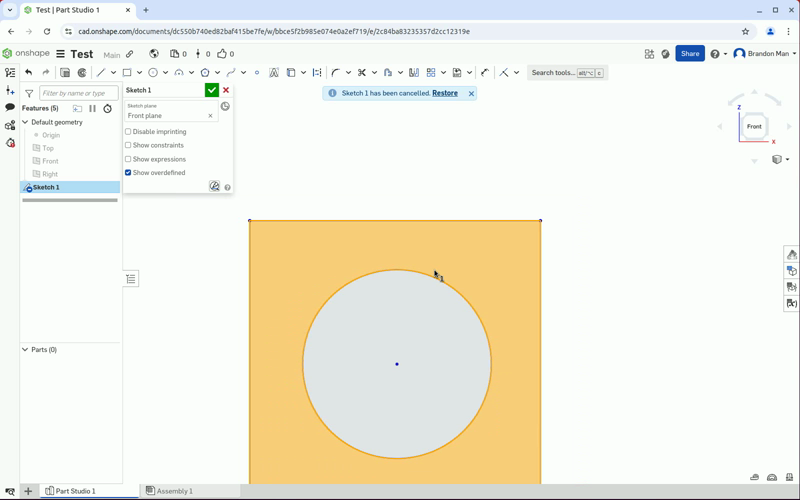
scroll(-6)
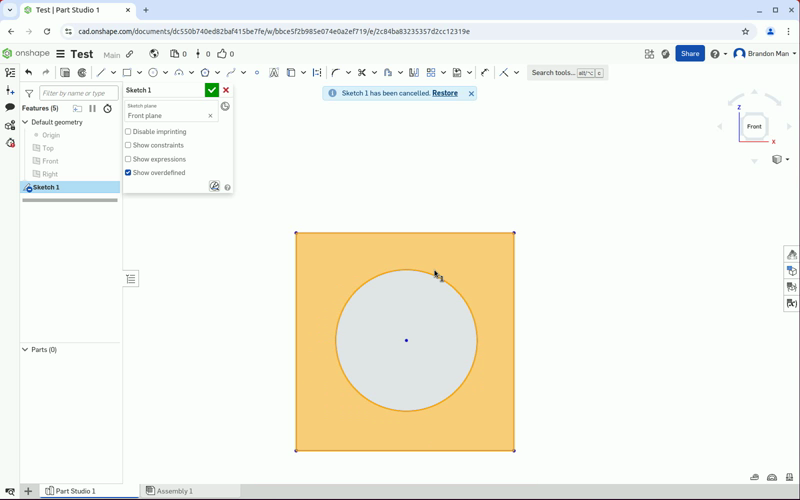
scroll(-6)
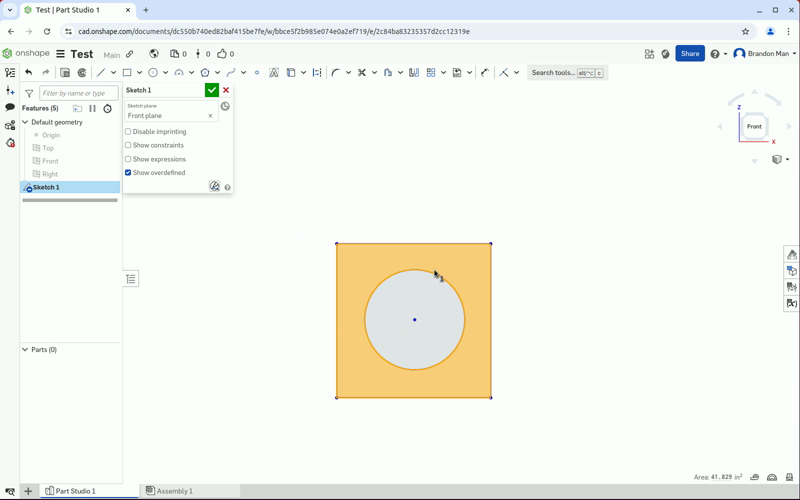
scroll(-6)
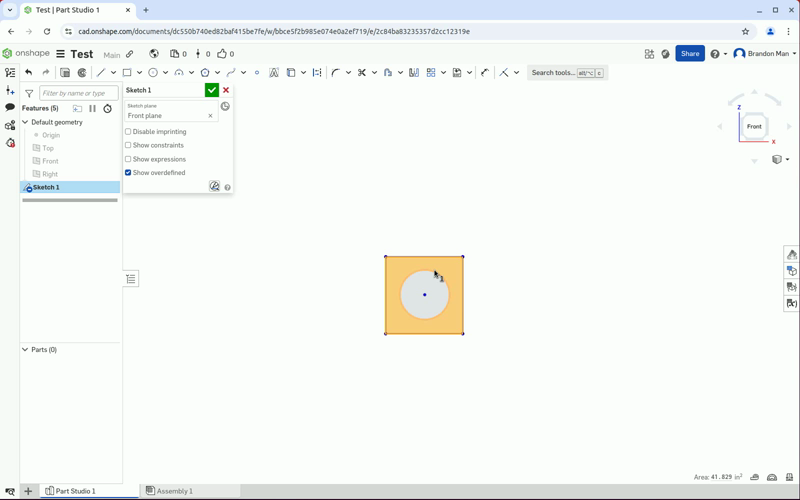
scroll(-6)
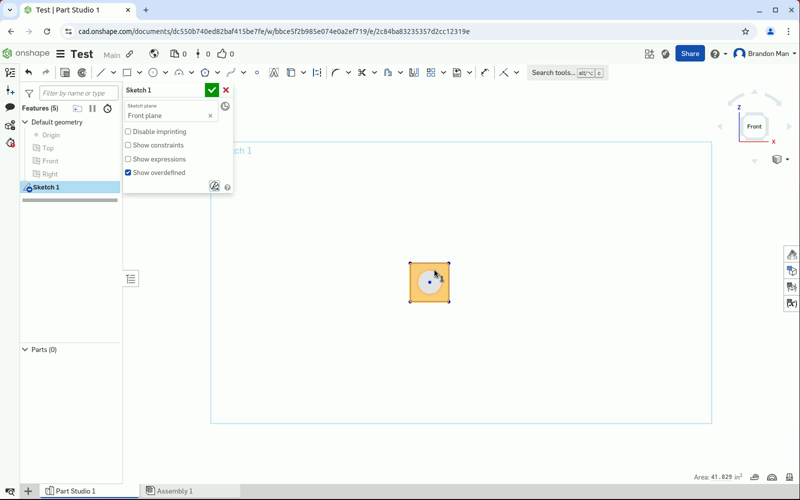
mouse_move(73, 352)
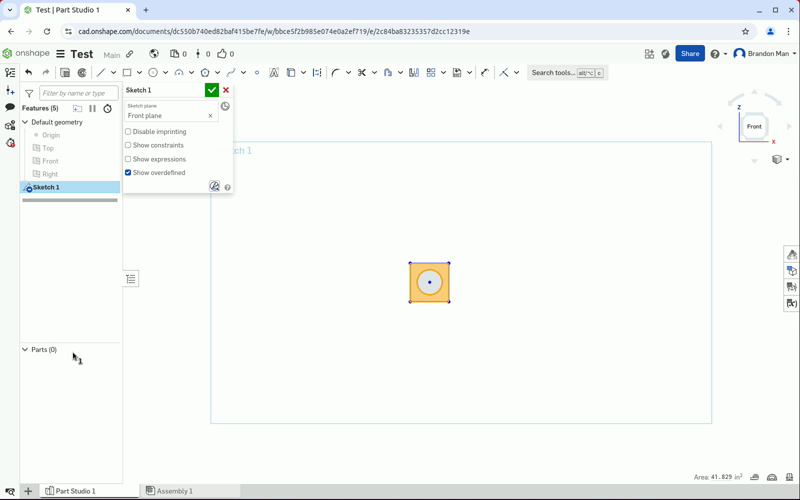
key(shift+y)
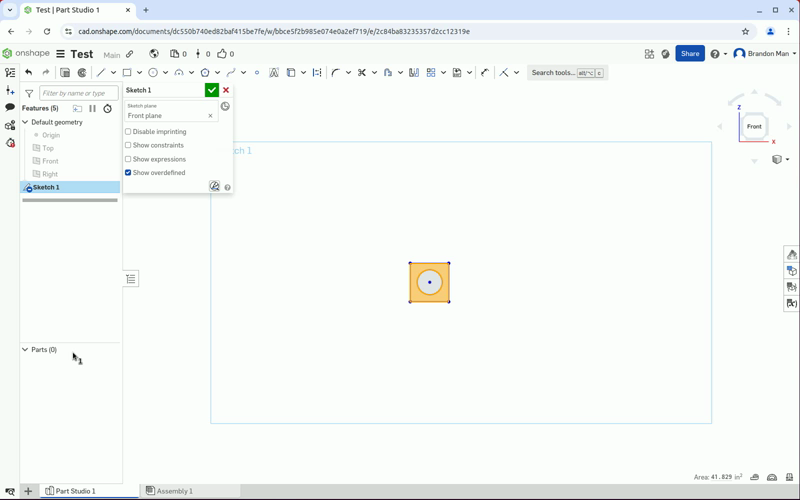
key(shift+e)
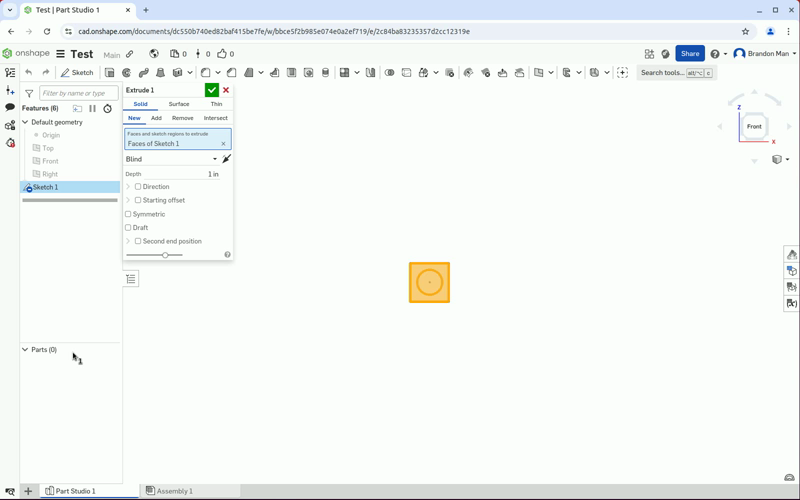
mouse_move(143, 106)
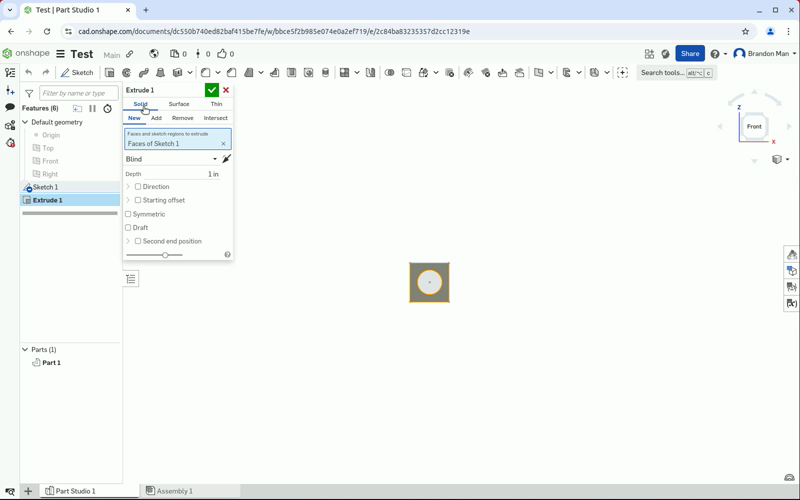
click(143, 106)
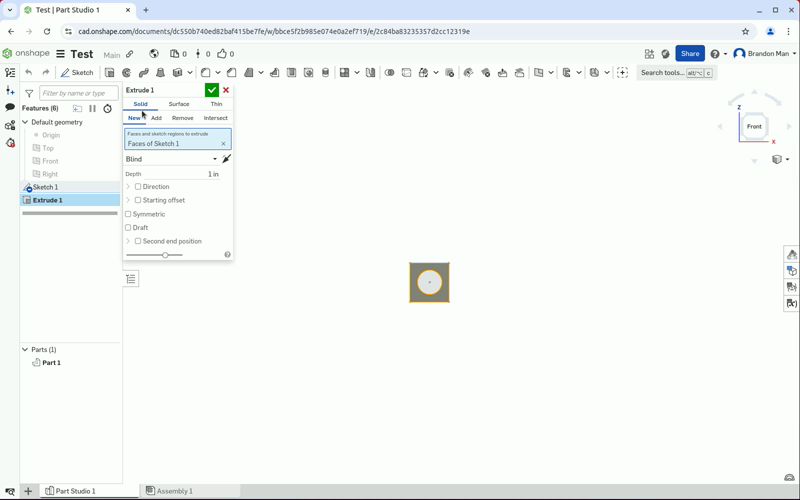
mouse_move(137, 120)
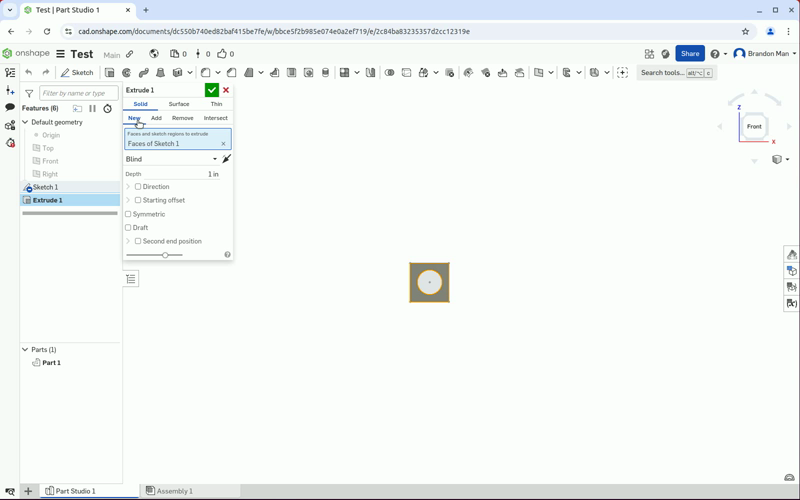
click(137, 120)
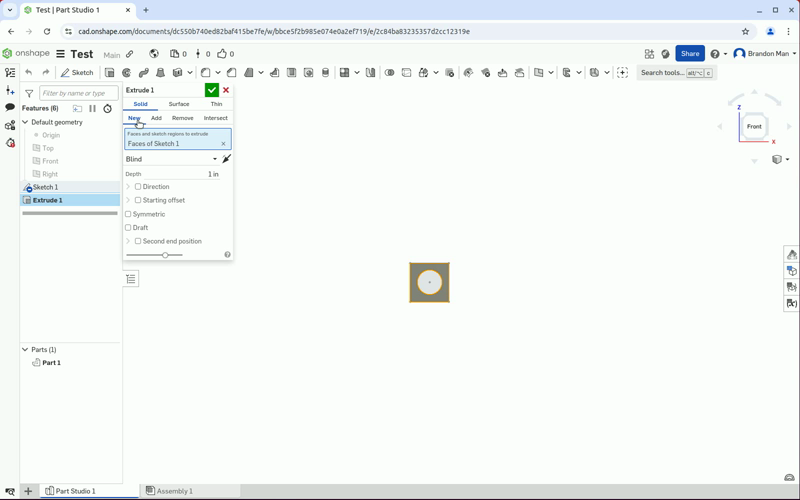
key(tab, 4)
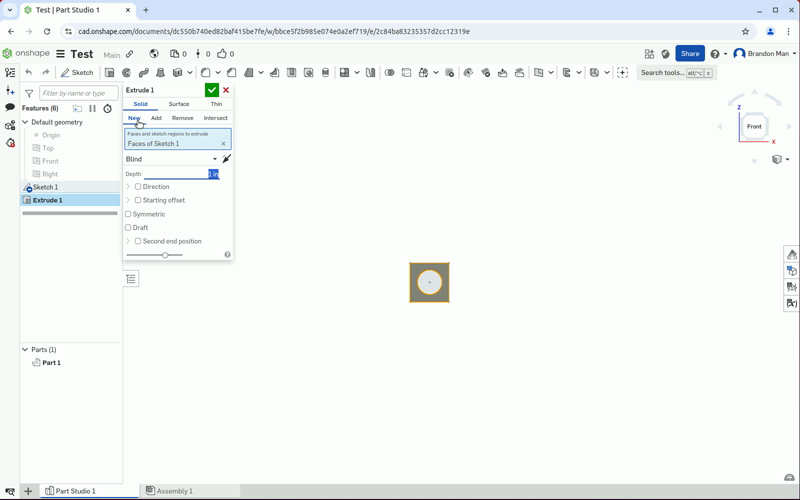
text(-0.241)
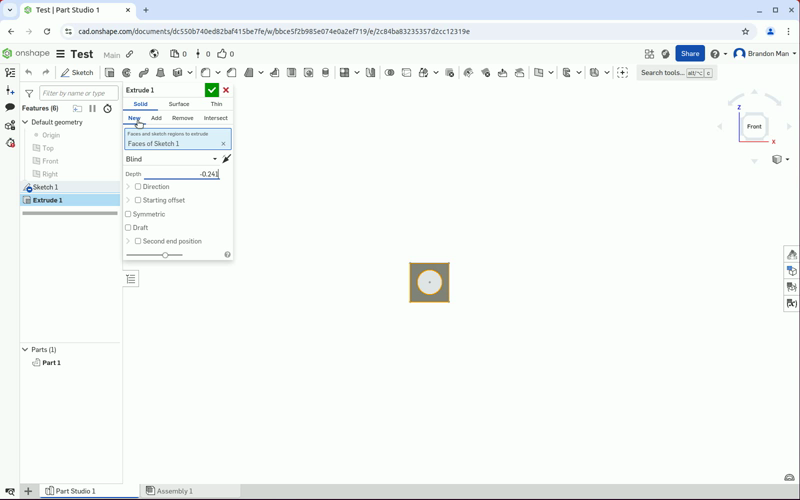
key(enter)
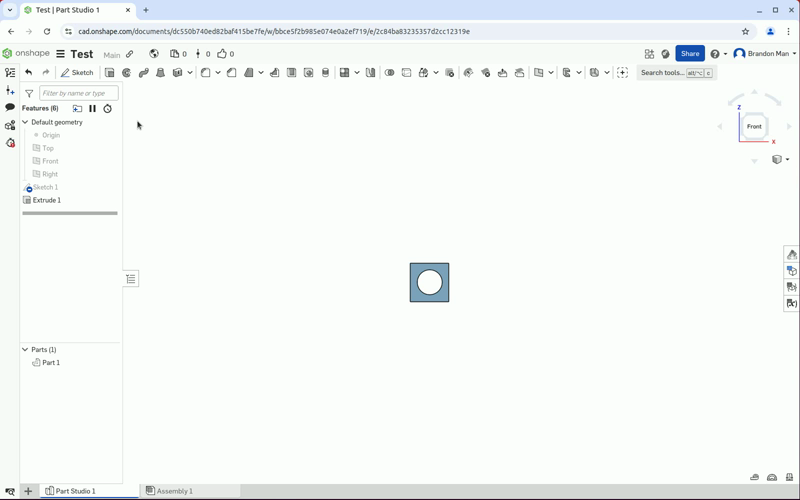
key(shift+h)
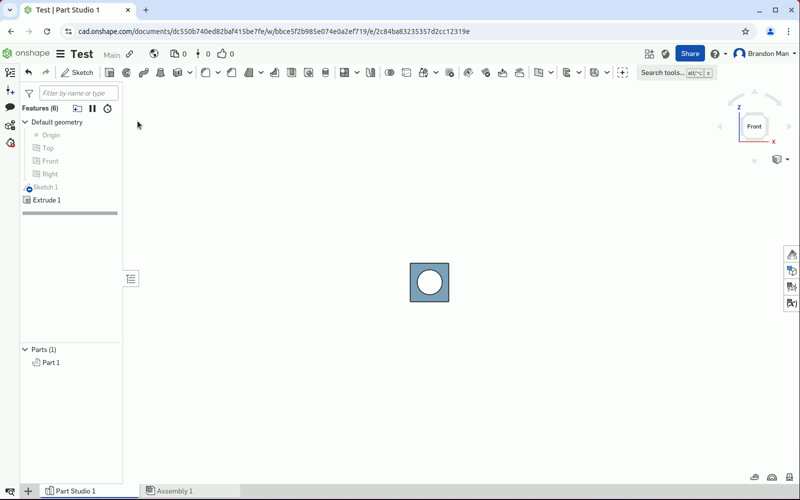
key(shift+h)
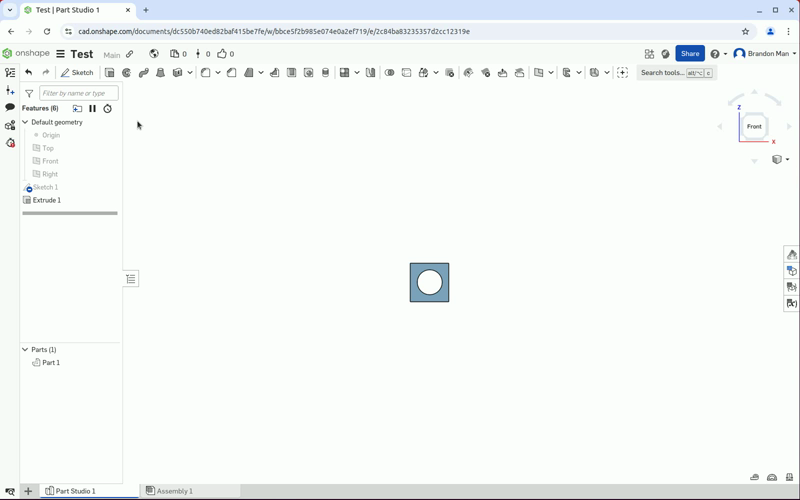
mouse_move(73, 189)
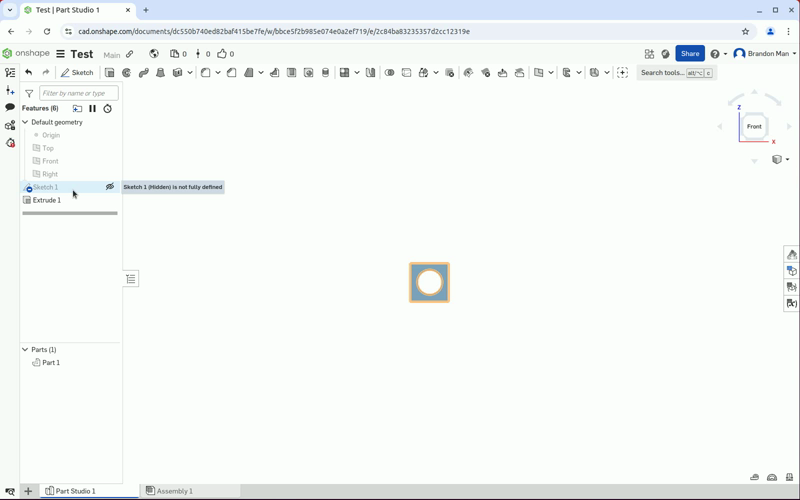
click(73, 189)
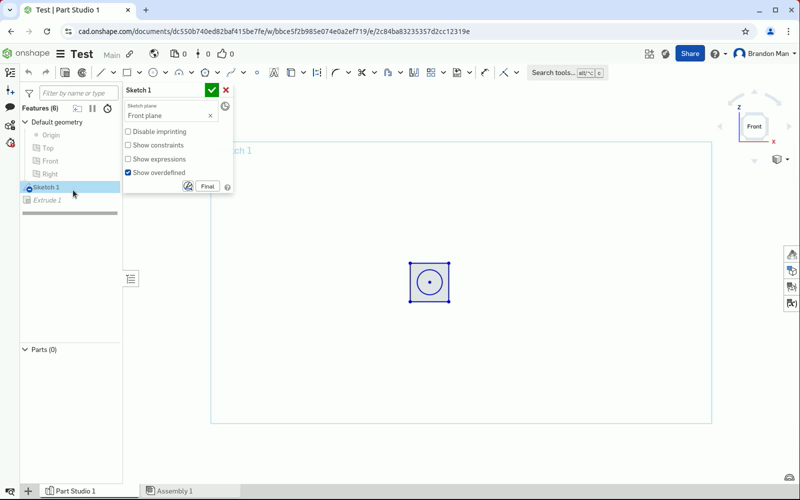
mouse_move(229, 92)
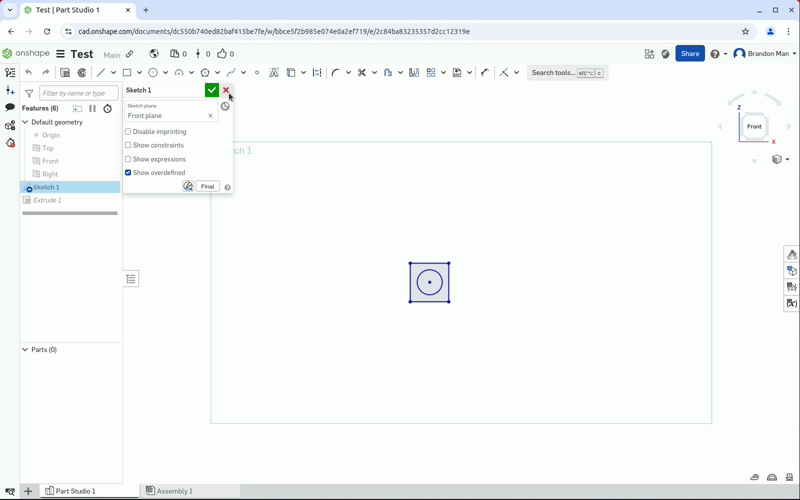
click(229, 92)
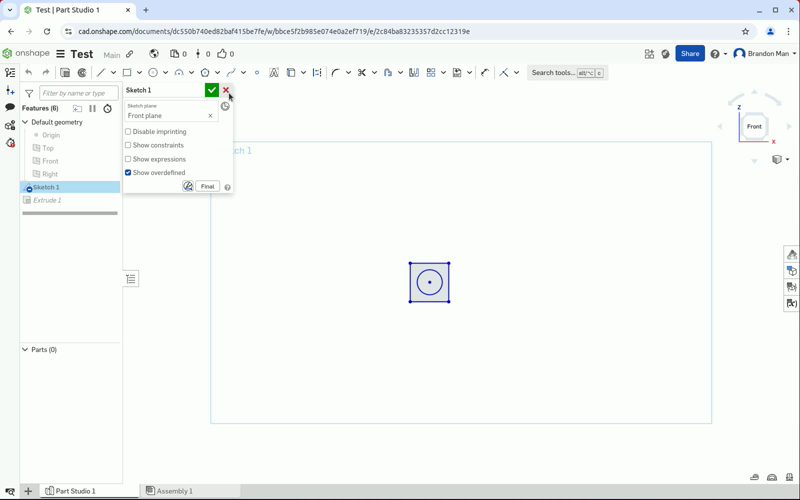
key(shift+s)
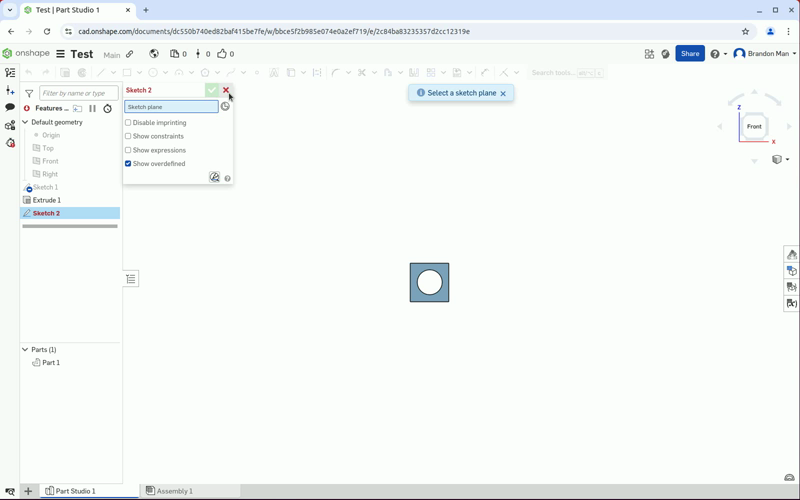
mouse_move(73, 163)
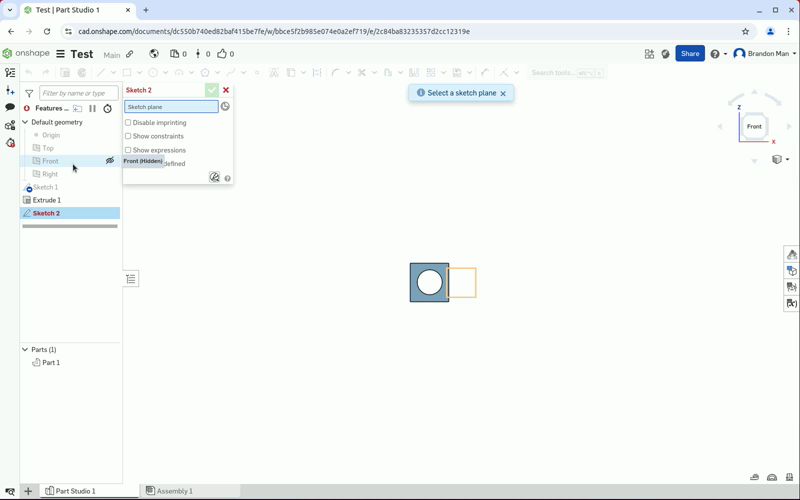
click(73, 163)
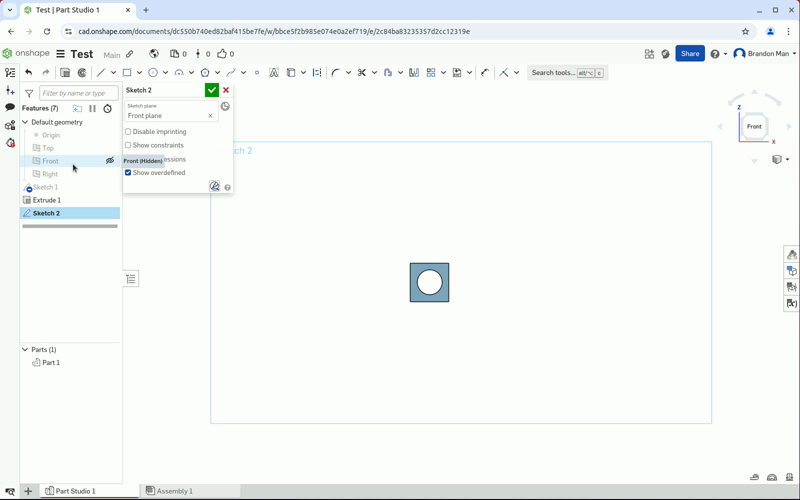
mouse_move(73, 352)
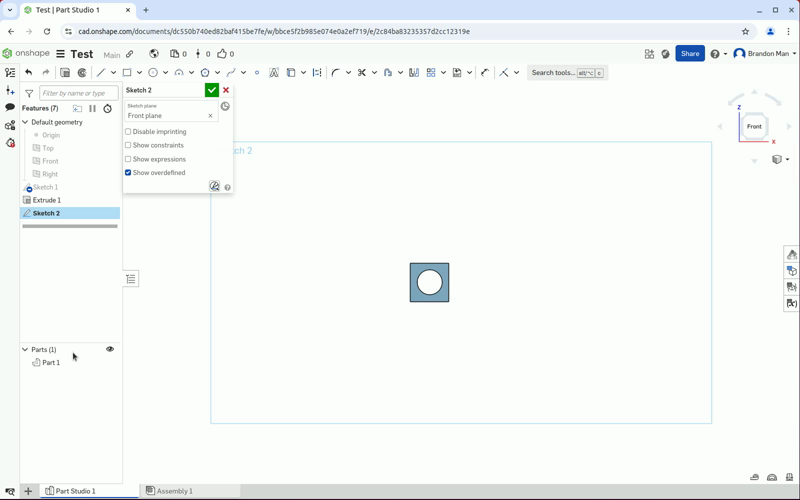
key(y)
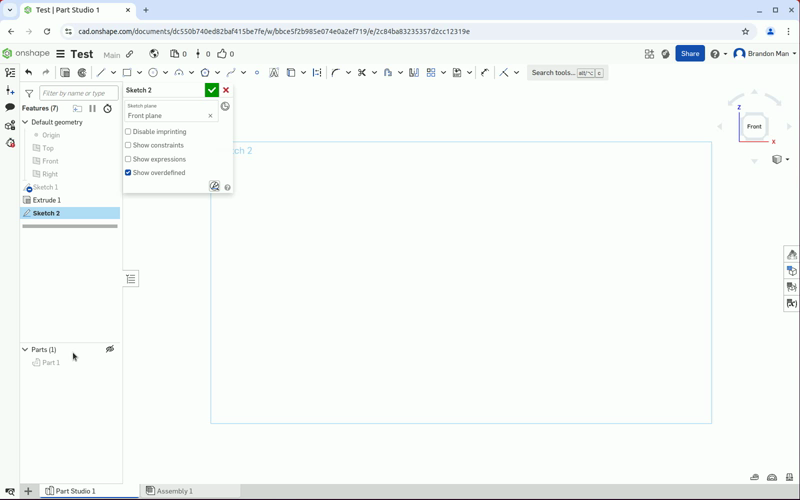
key(c)
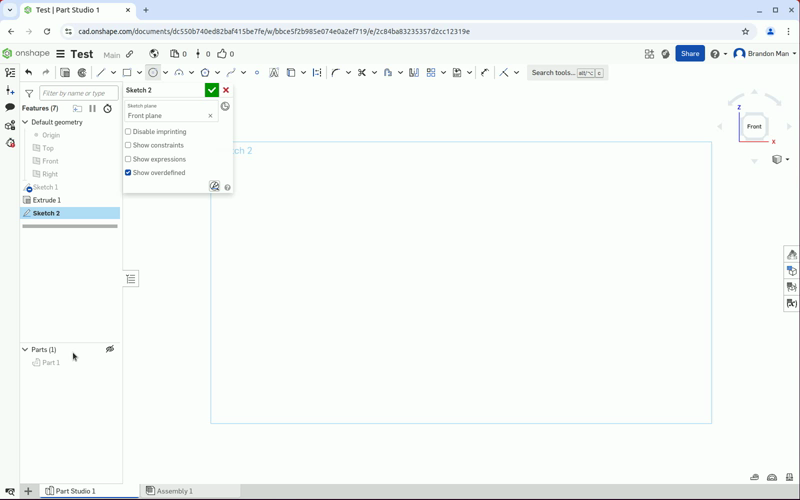
key_down(shift)
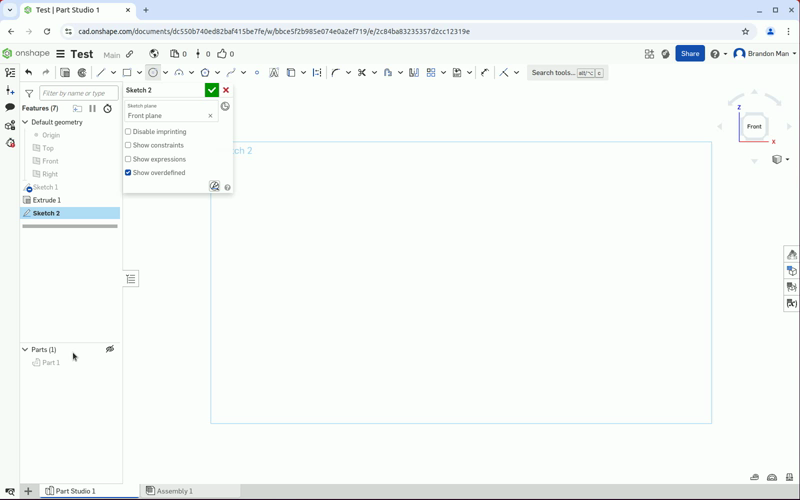
mouse_move(367, 282)
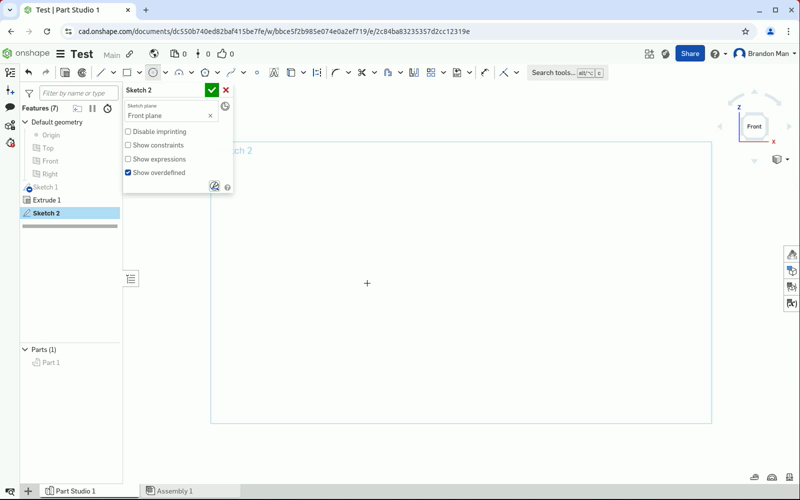
click(367, 282)
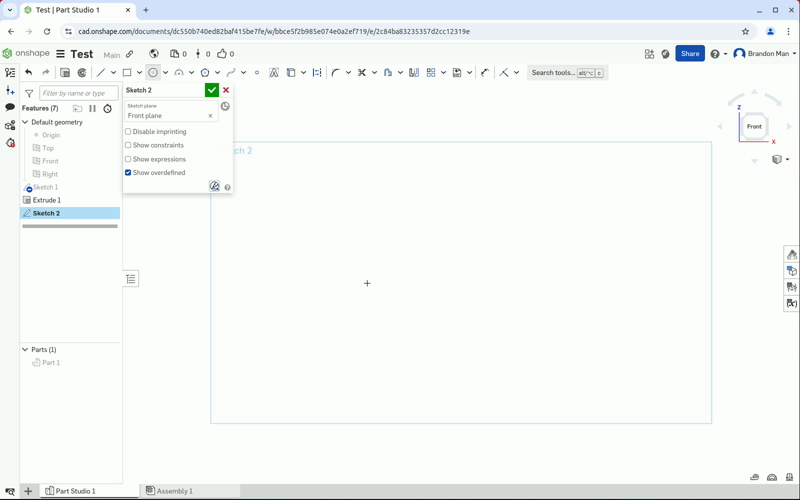
key_up(shift)
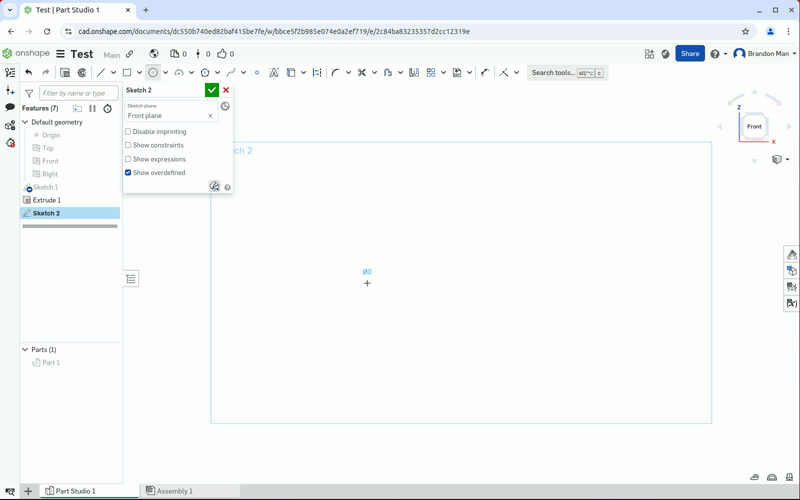
mouse_move(386, 282)
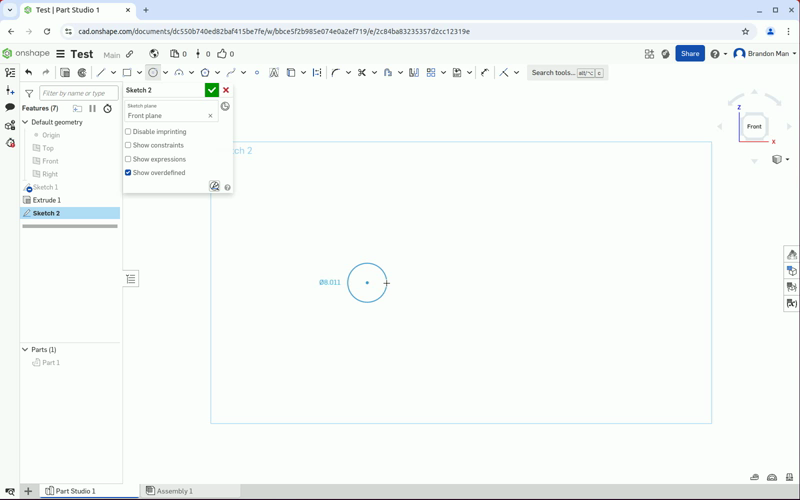
click(386, 282)
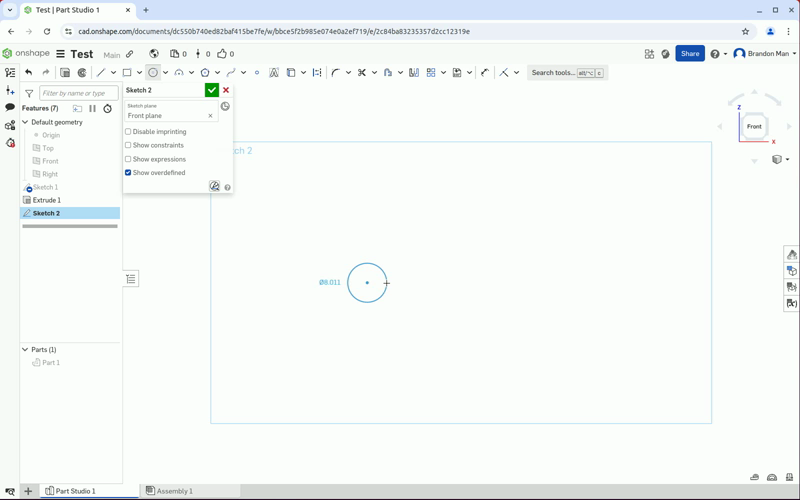
key(esc)
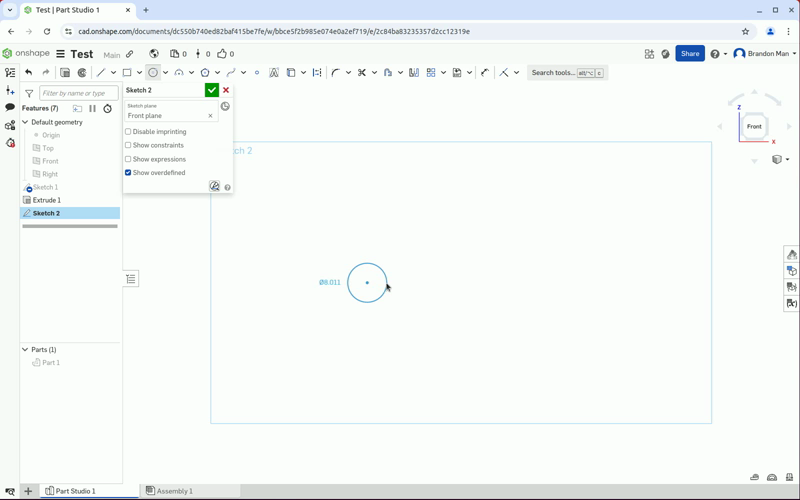
key(c)
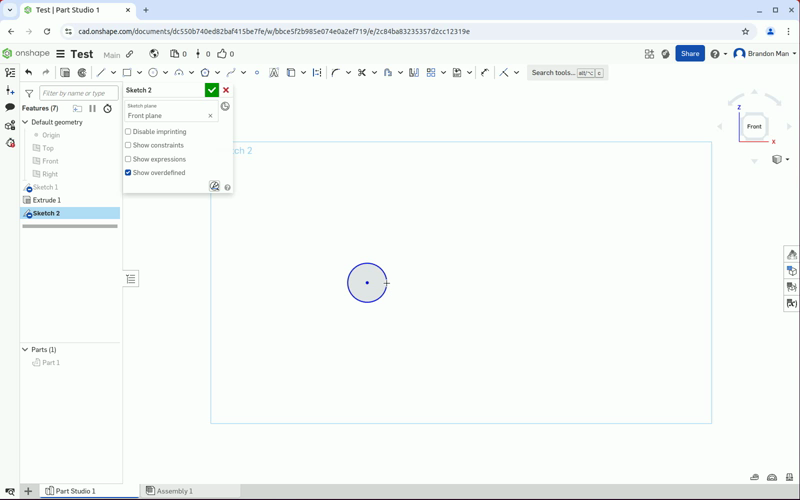
key_down(shift)
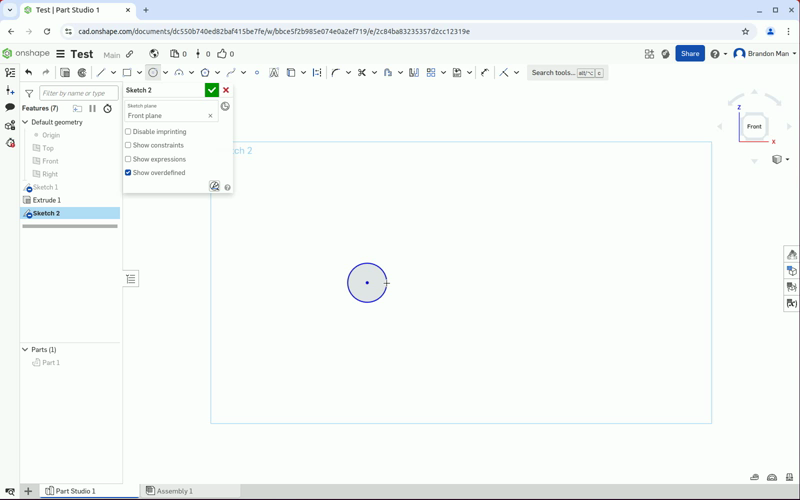
mouse_move(367, 282)
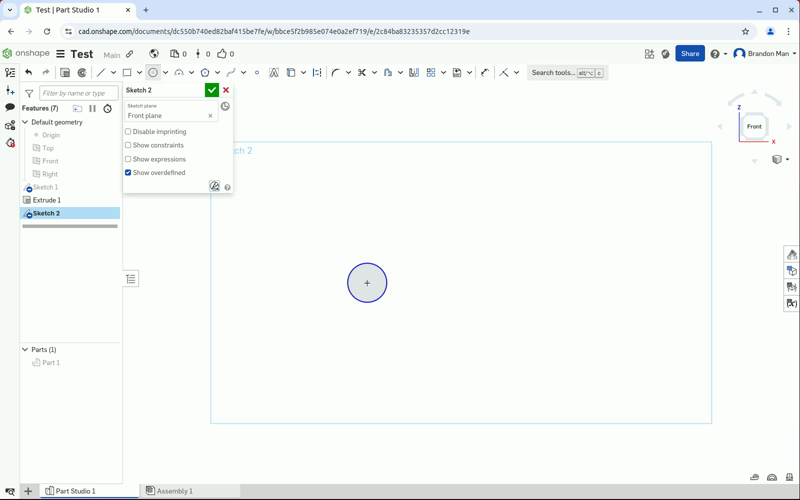
click(367, 282)
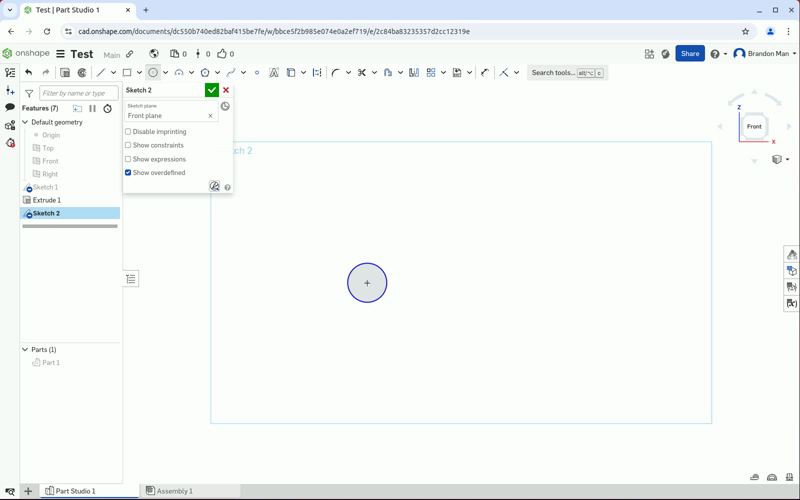
key_up(shift)
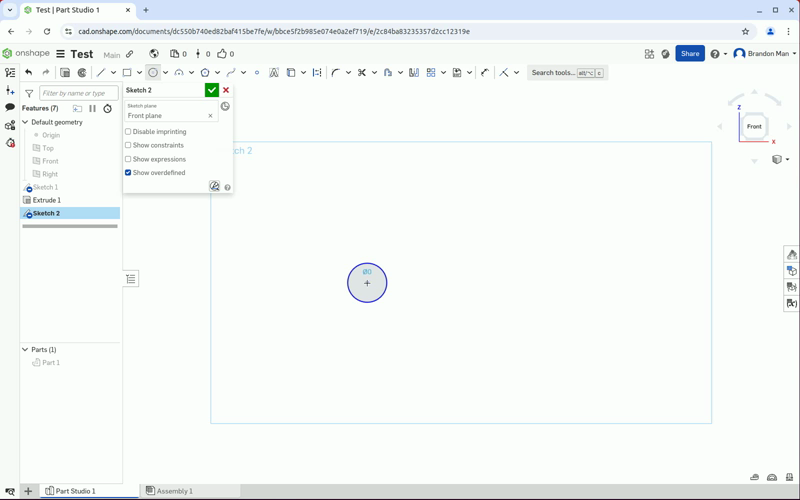
mouse_move(380, 282)
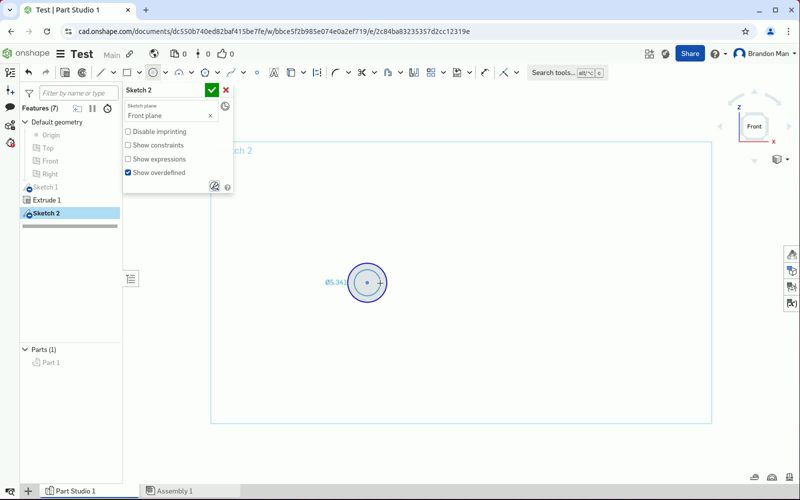
click(380, 282)
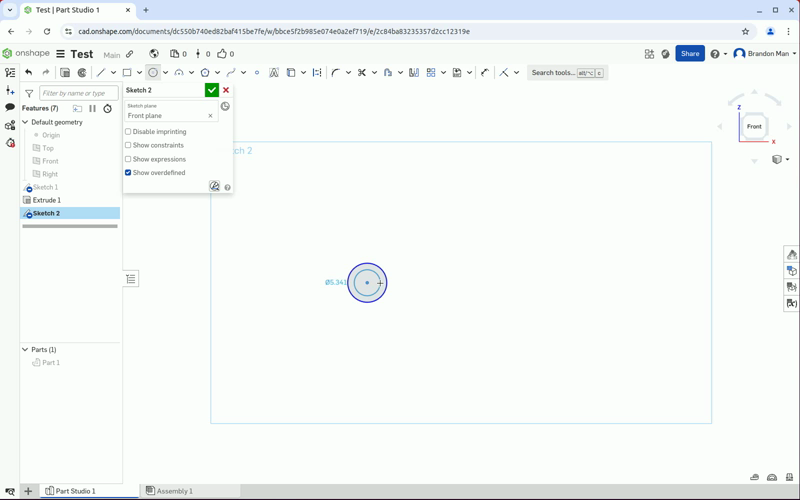
key(esc)
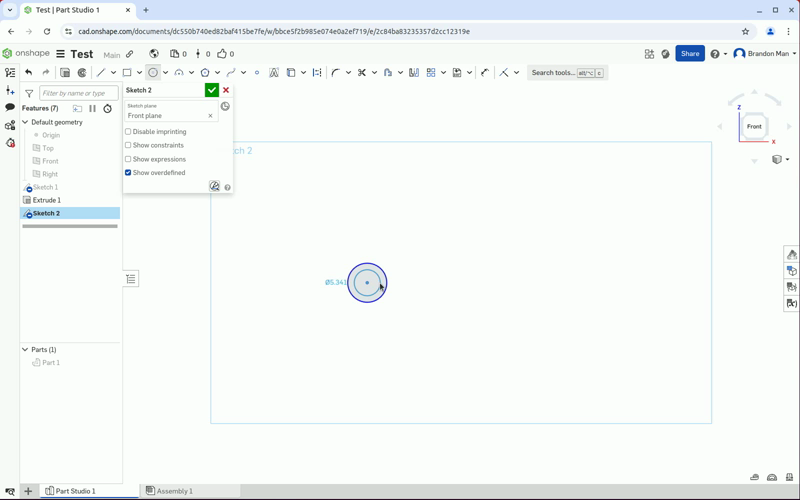
mouse_move(371, 270)
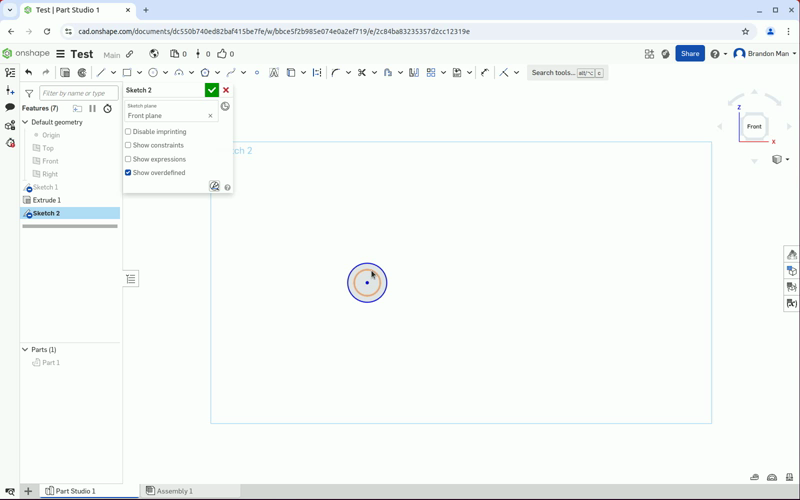
scroll(6)
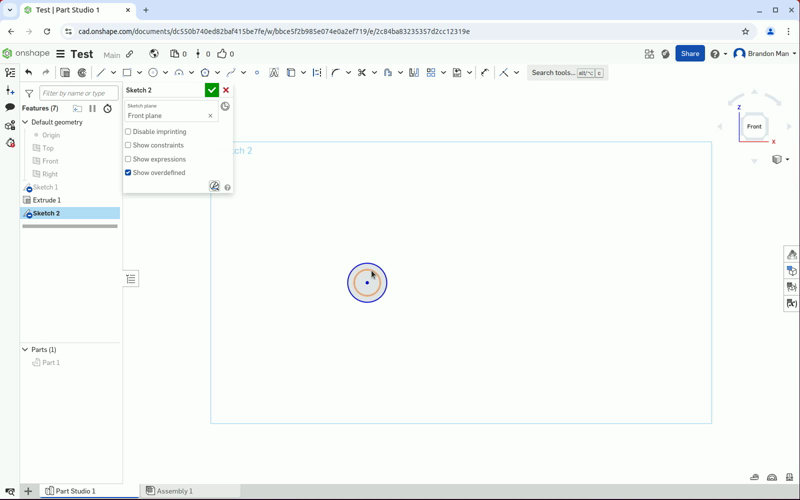
scroll(6)
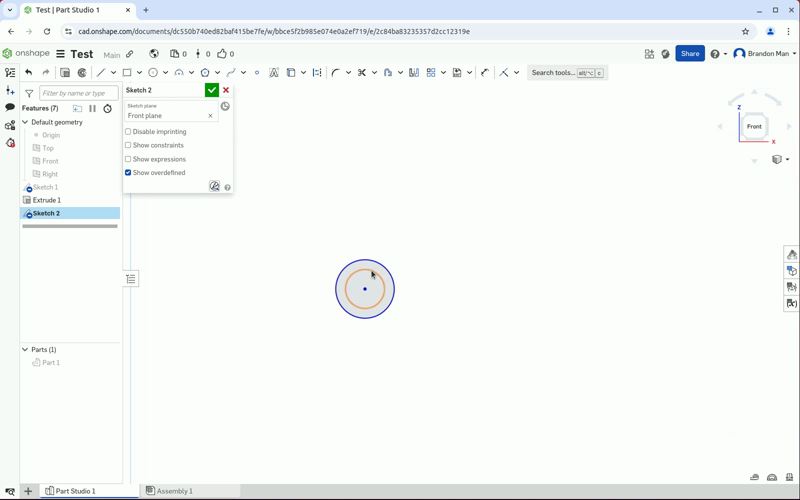
scroll(6)
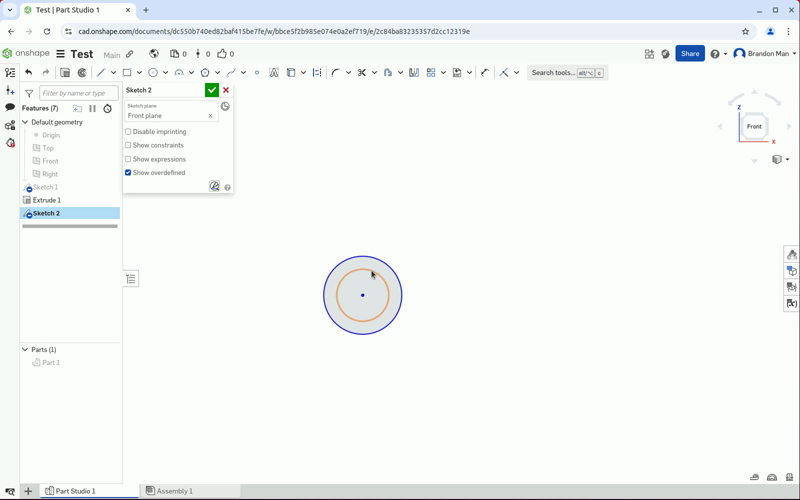
scroll(6)
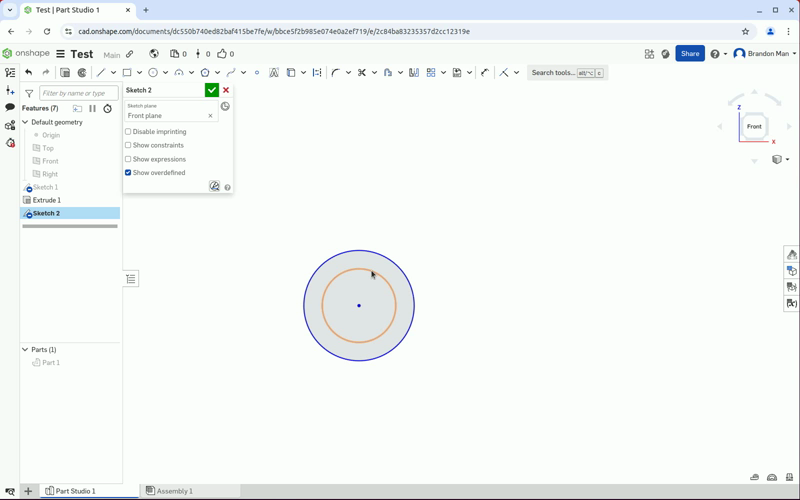
scroll(6)
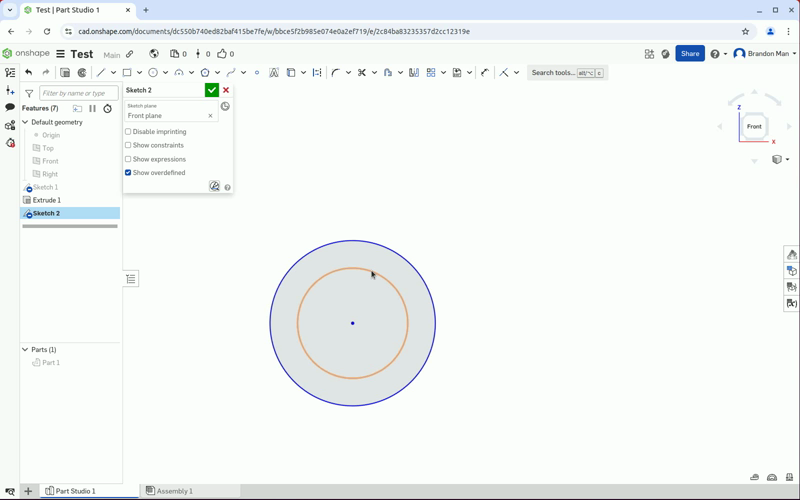
scroll(6)
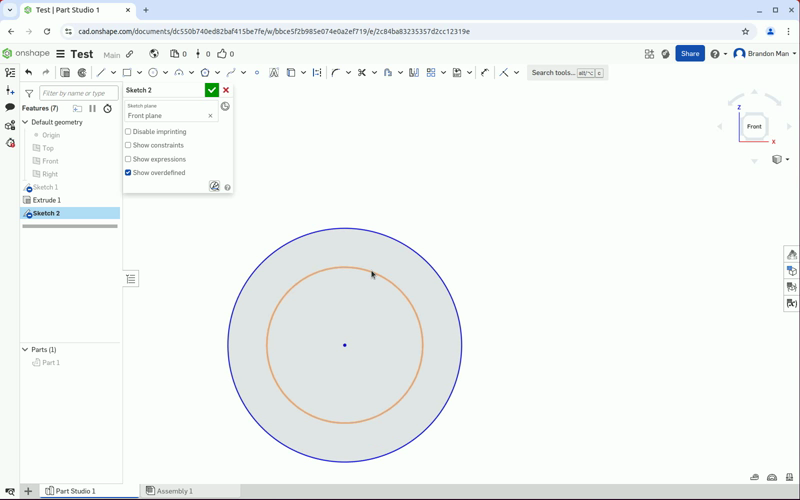
scroll(6)
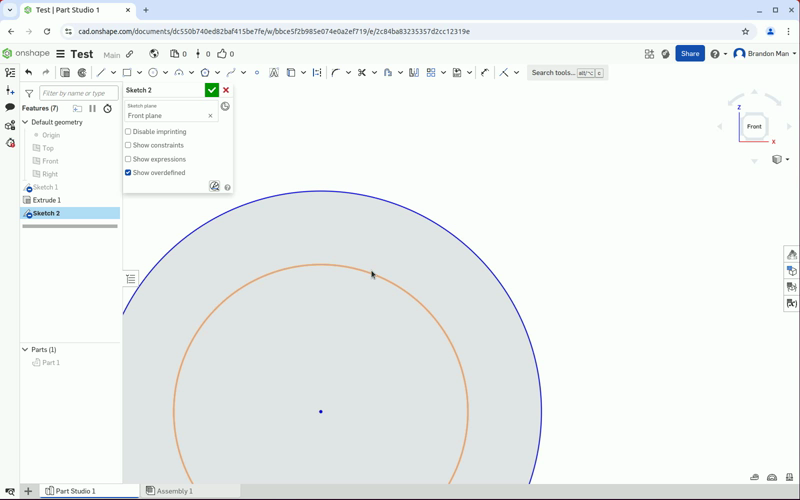
click(371, 270)
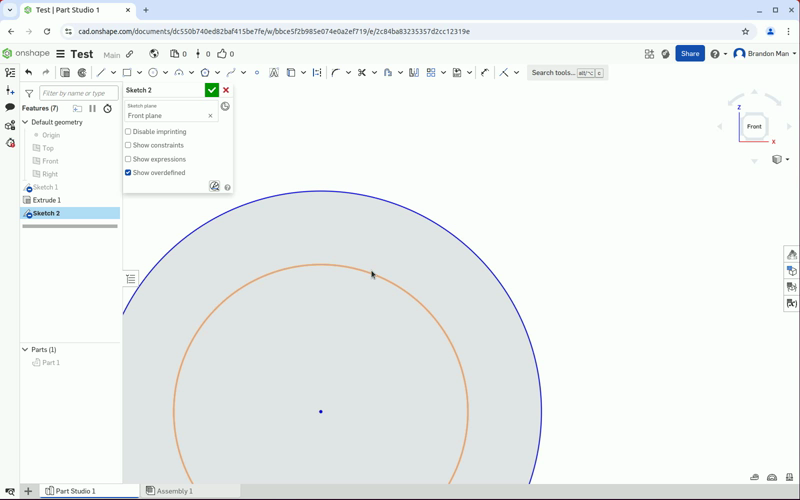
scroll(-6)
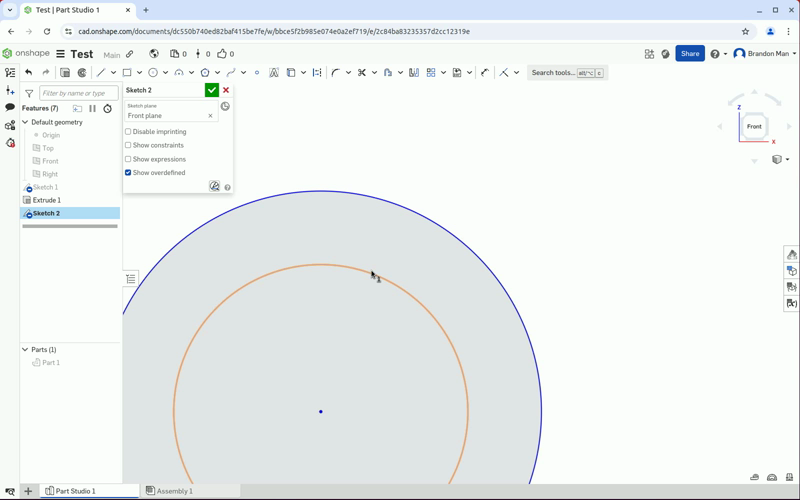
scroll(-6)
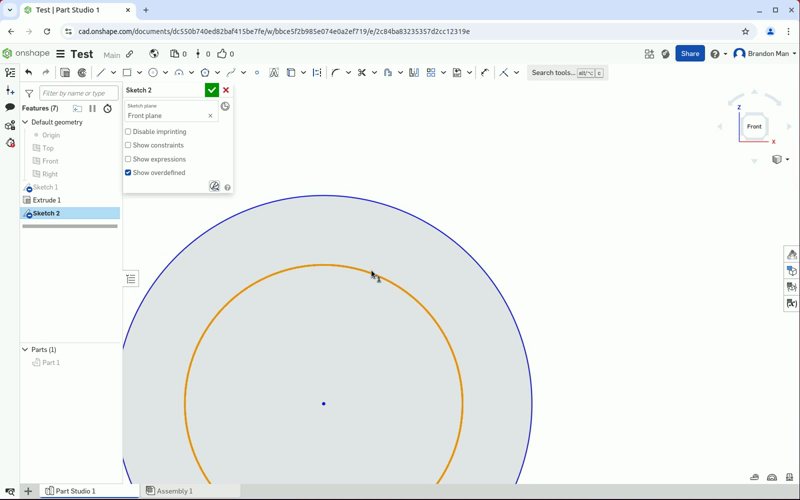
scroll(-6)
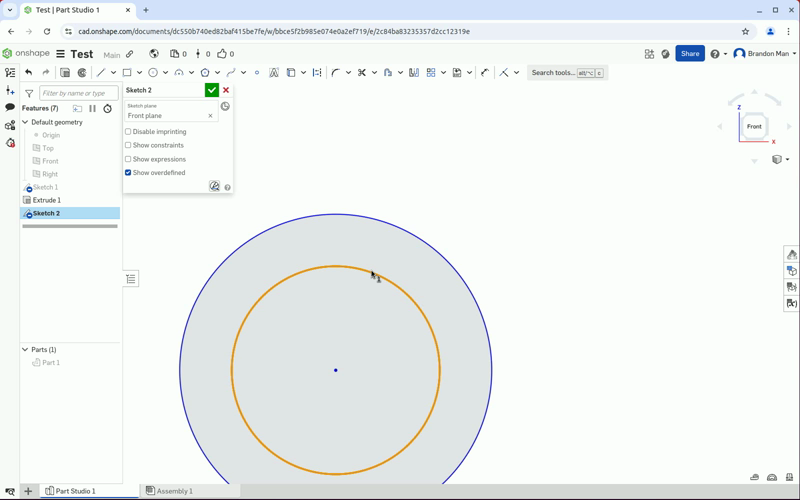
scroll(-6)
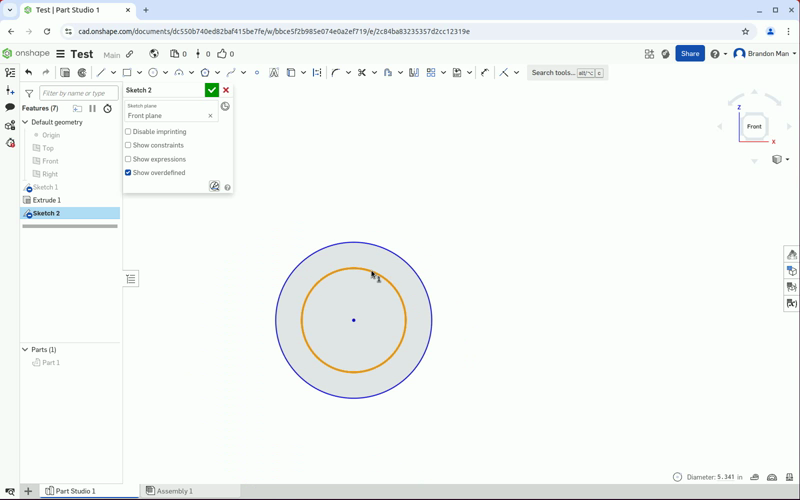
scroll(-6)
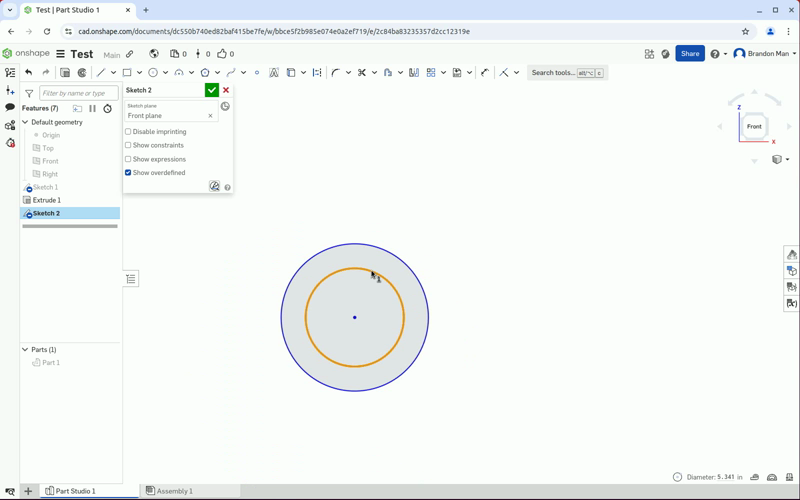
scroll(-6)
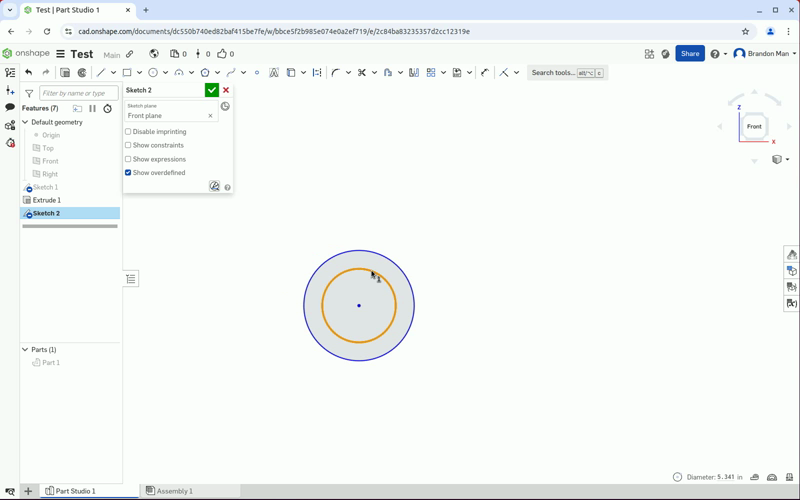
scroll(-6)
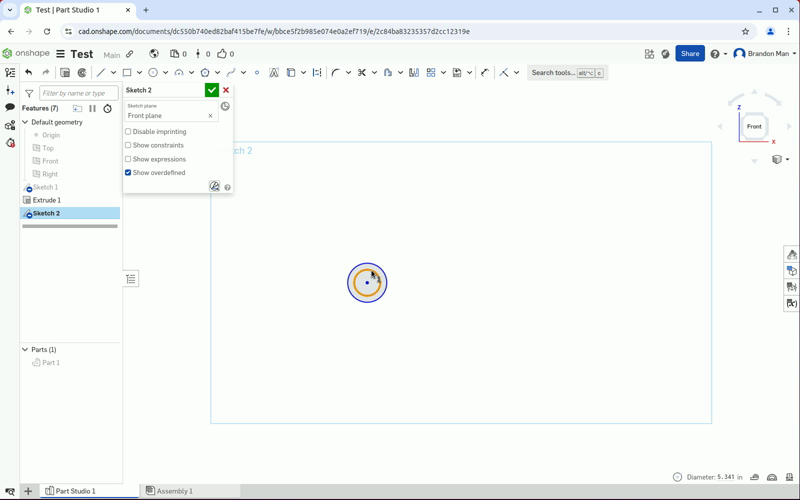
mouse_move(73, 352)
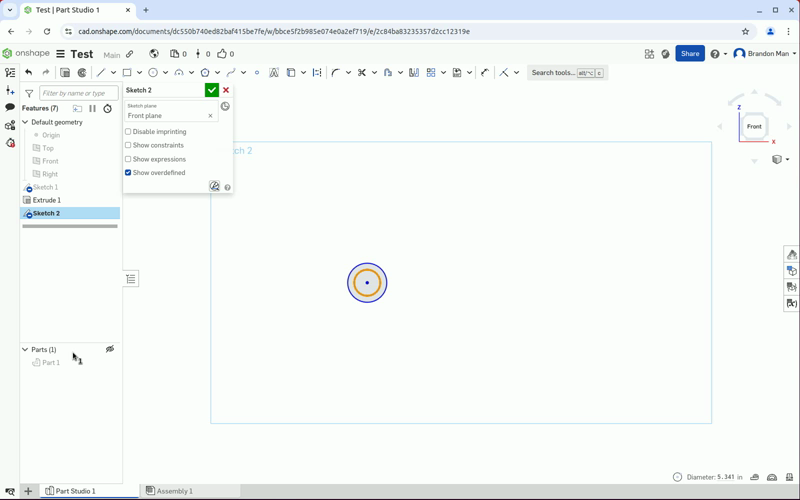
key(shift+y)
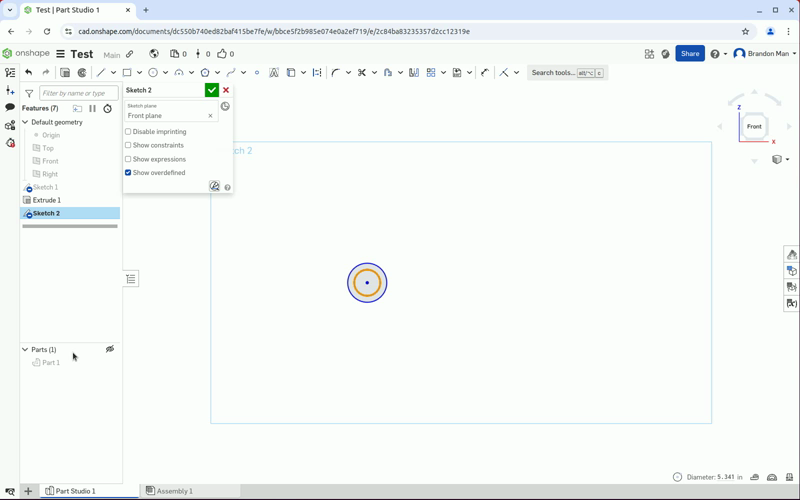
key(shift+e)
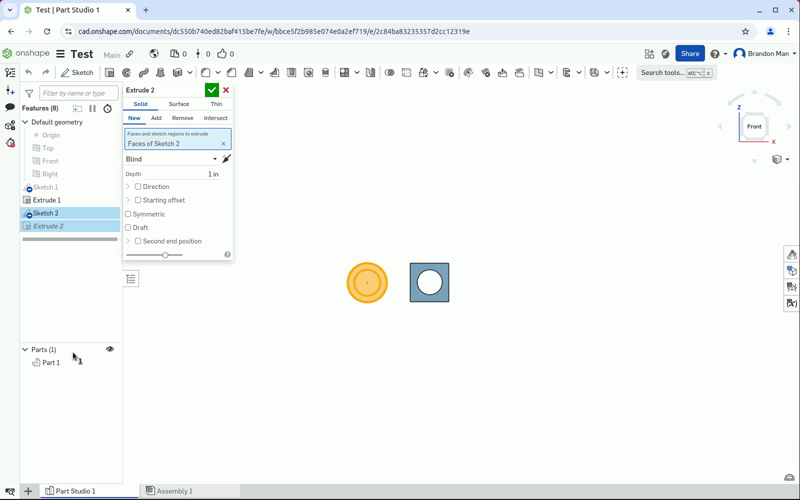
mouse_move(143, 106)
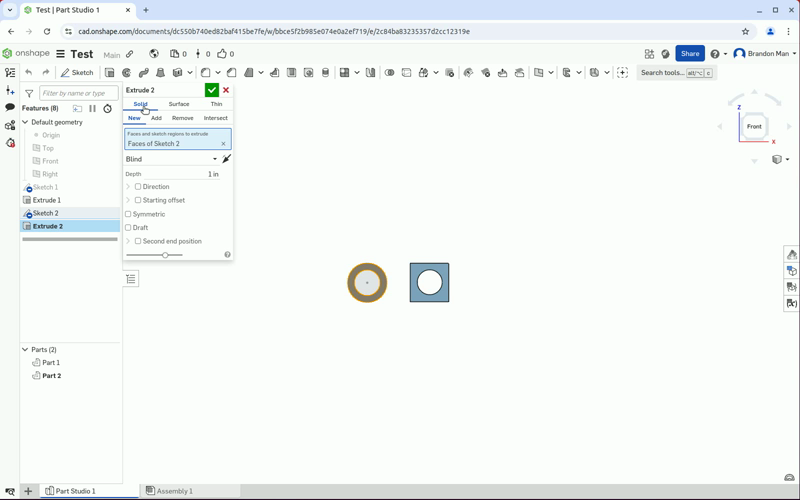
click(143, 106)
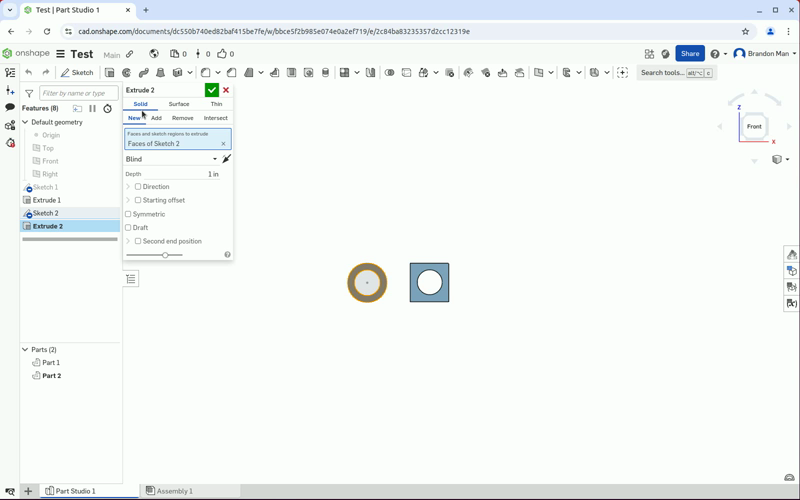
mouse_move(137, 120)
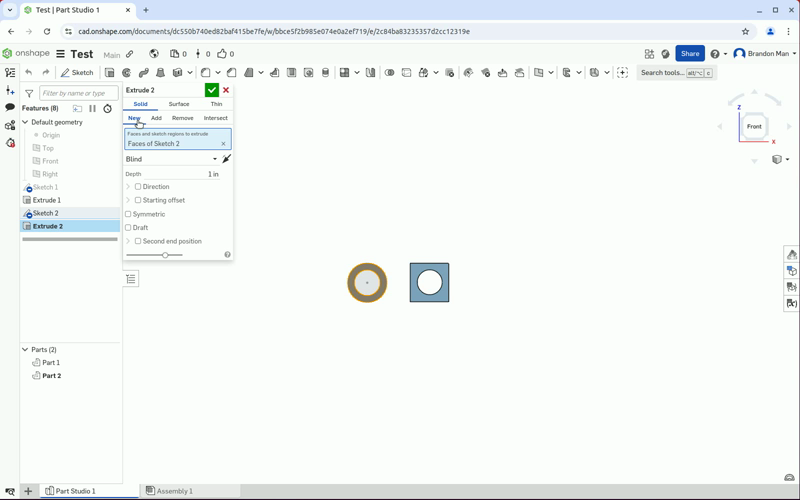
click(137, 120)
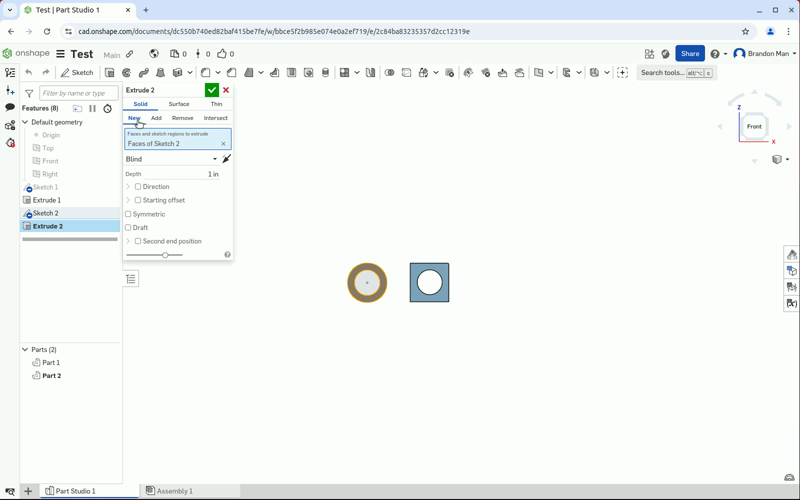
key(tab, 4)
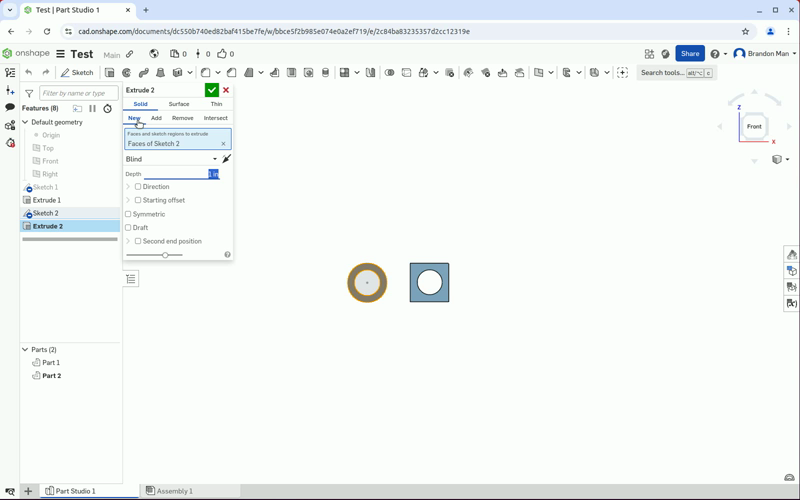
text(-0.241)
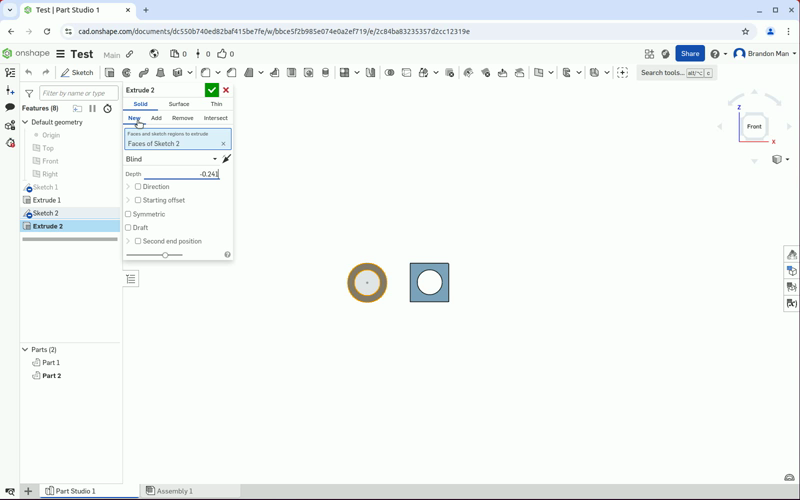
key(enter)
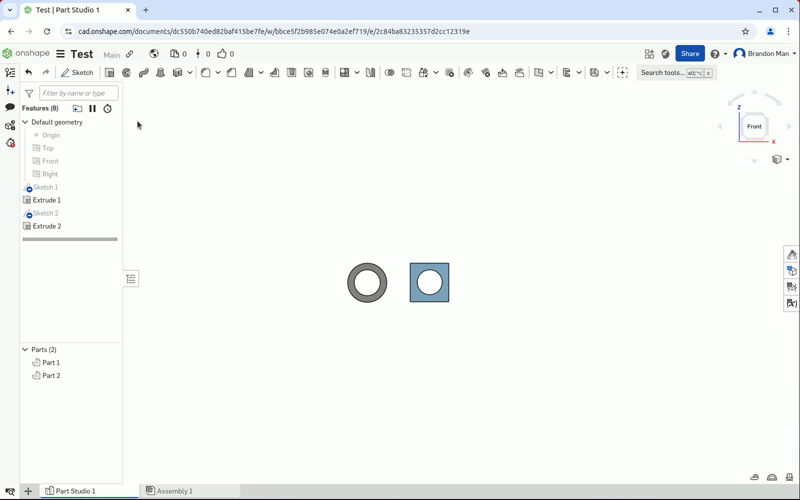
key(shift+h)
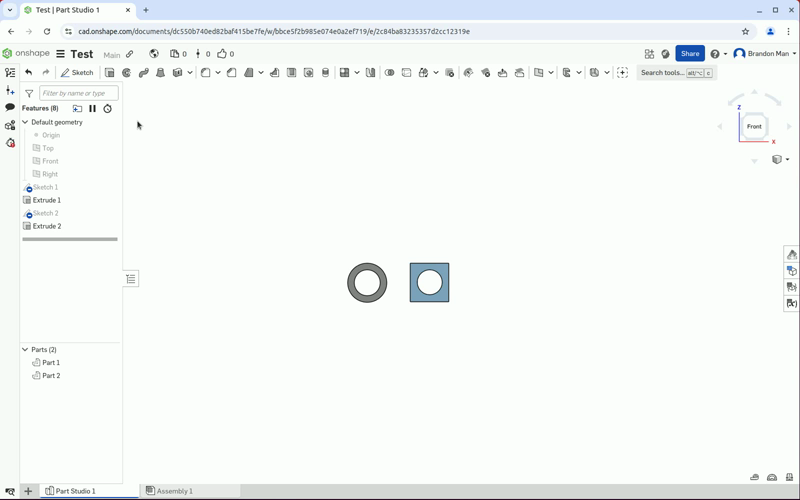
key(shift+h)
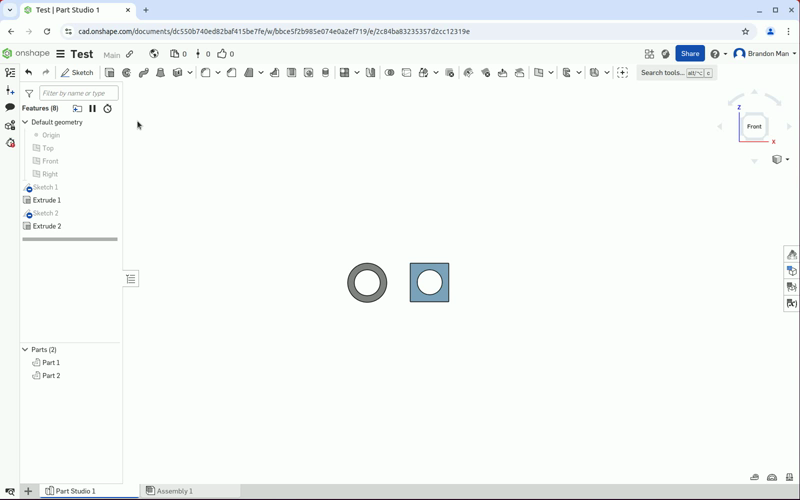
mouse_move(73, 189)
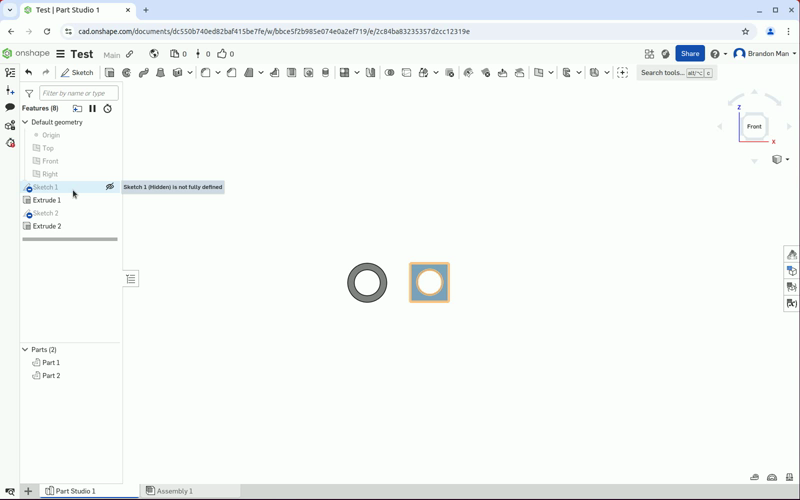
click(73, 189)
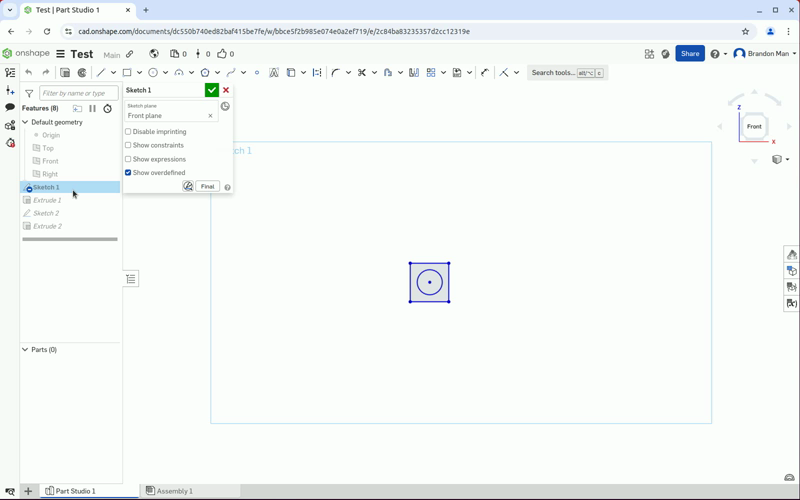
mouse_move(229, 92)
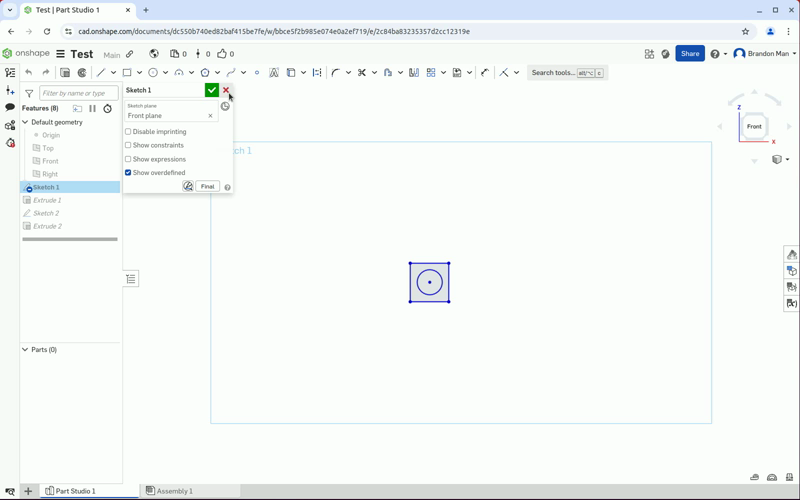
click(229, 92)
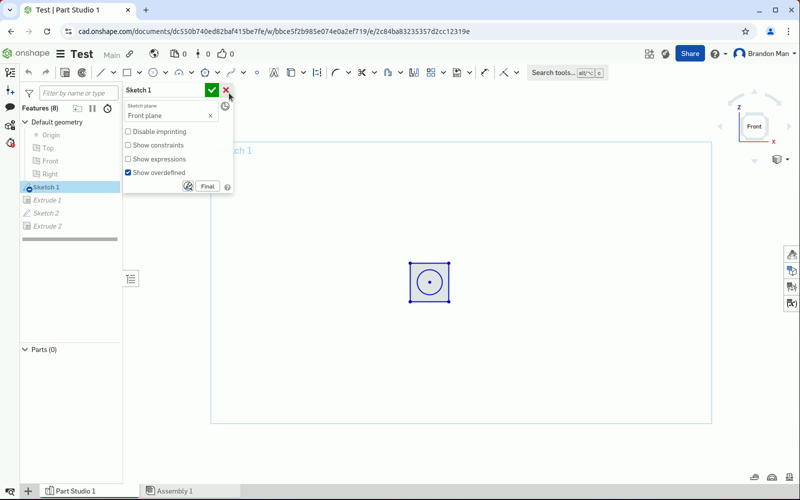
key(shift+s)
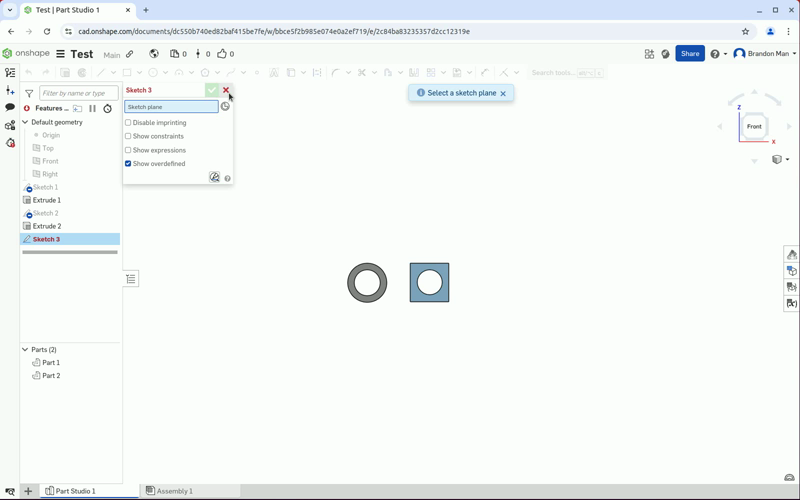
mouse_move(73, 163)
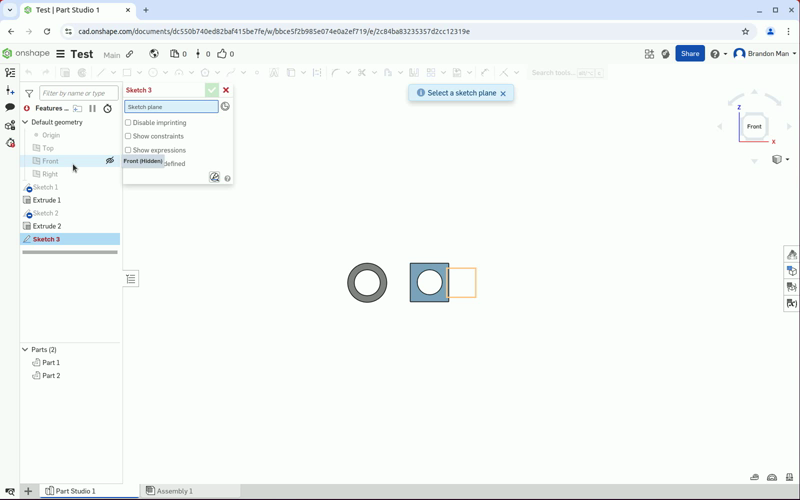
click(73, 163)
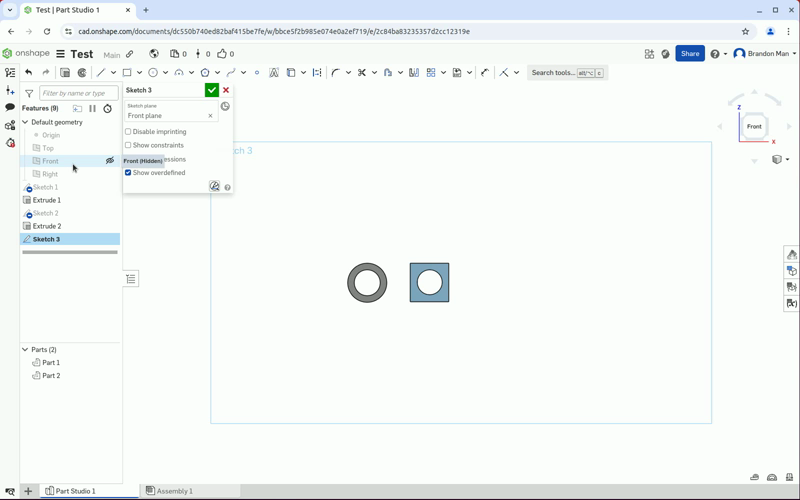
mouse_move(73, 352)
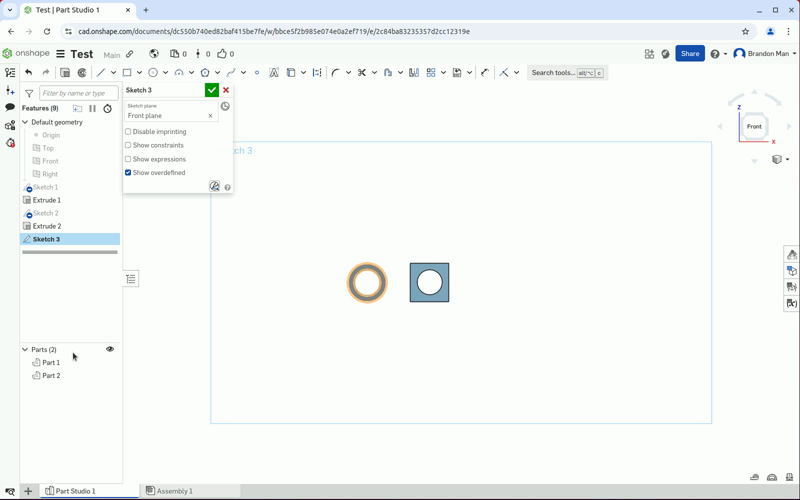
key(y)
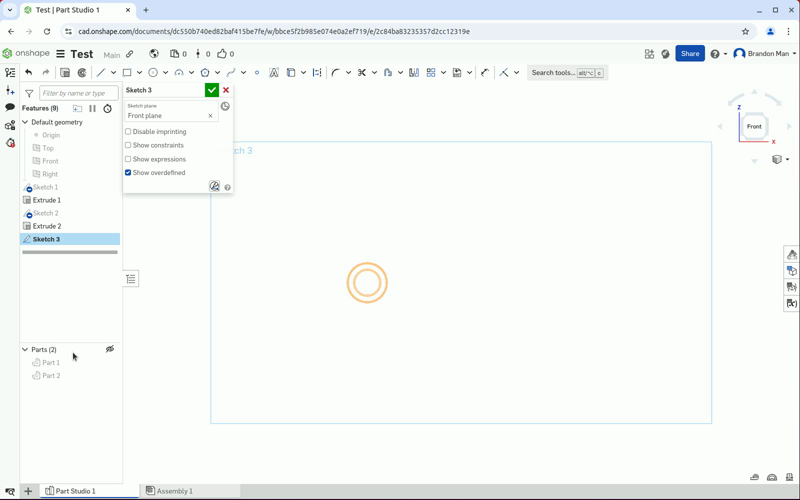
key(c)
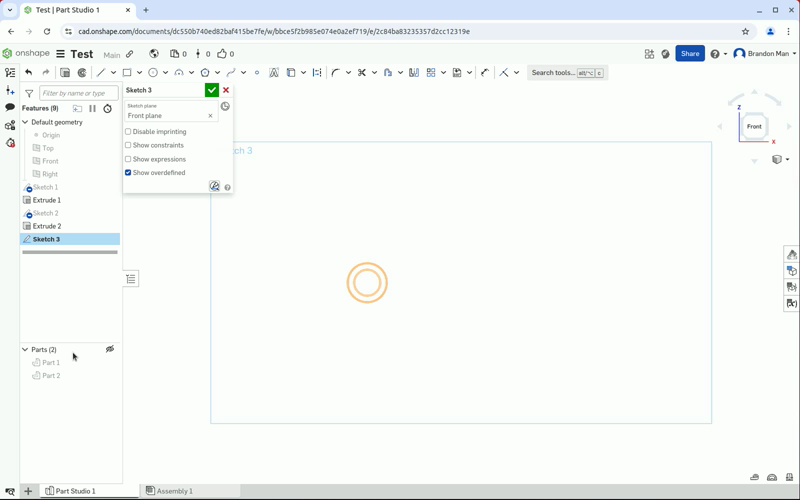
key_down(shift)
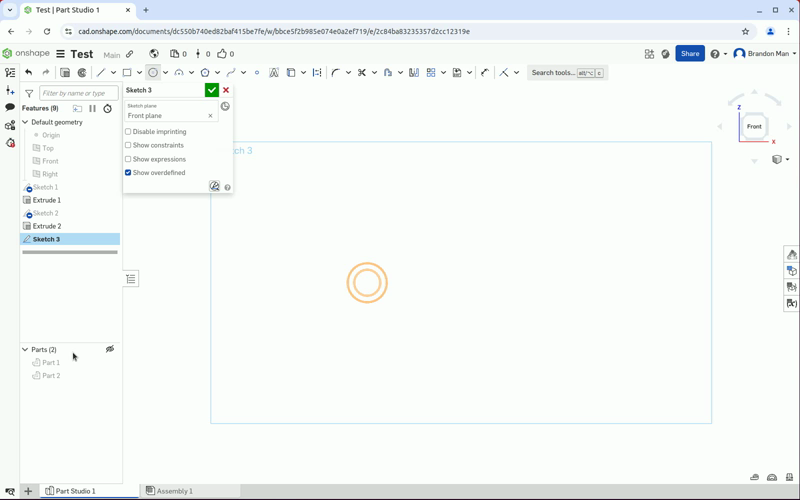
mouse_move(491, 282)
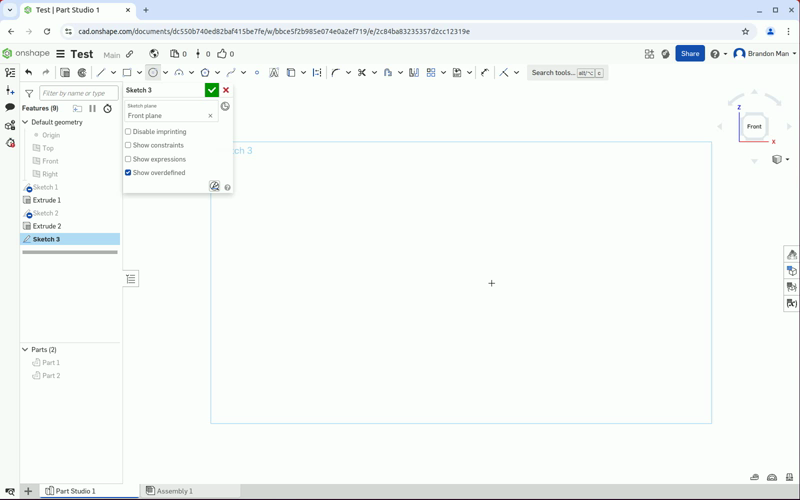
click(491, 282)
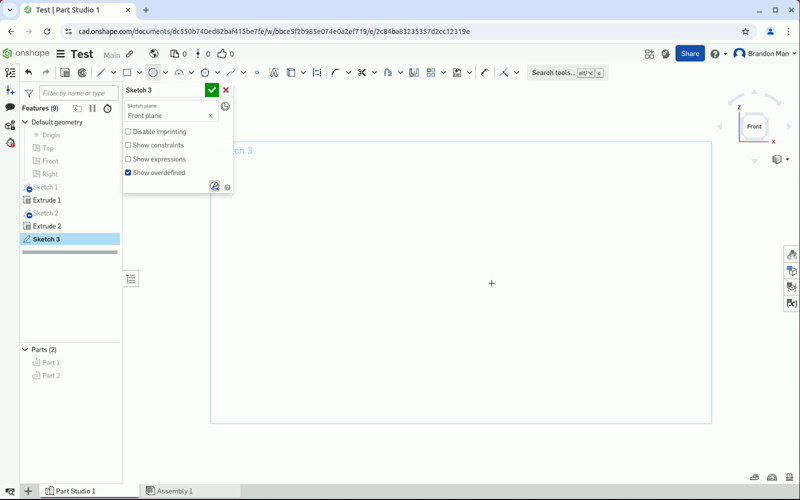
key_up(shift)
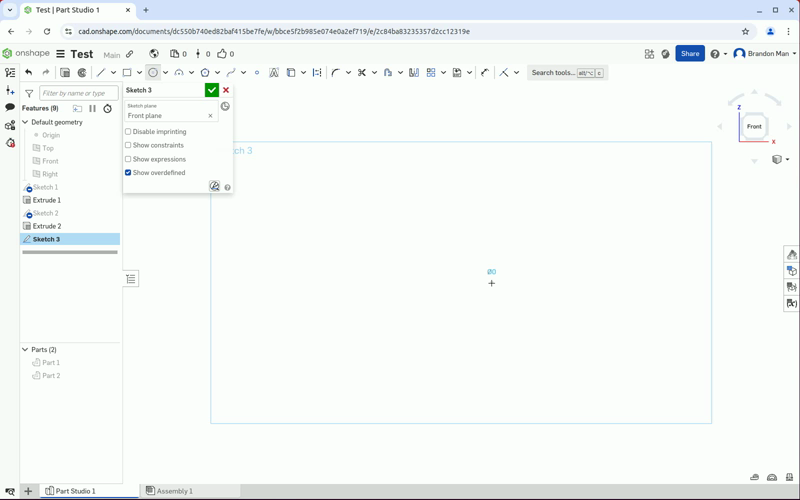
mouse_move(510, 282)
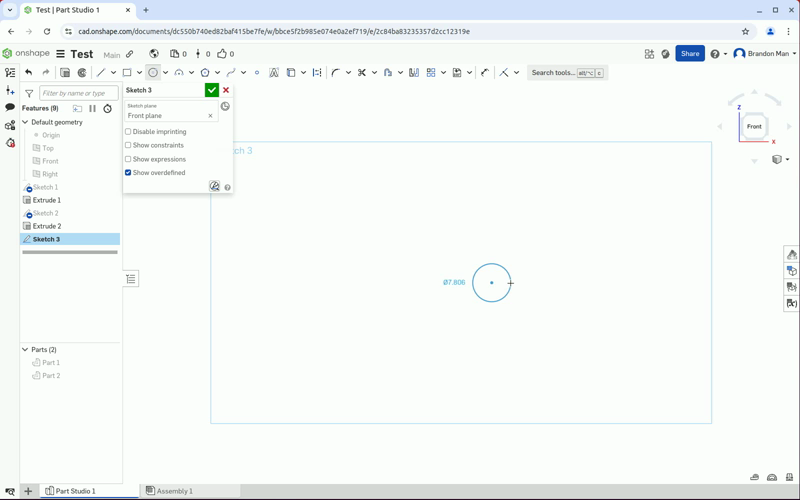
click(510, 282)
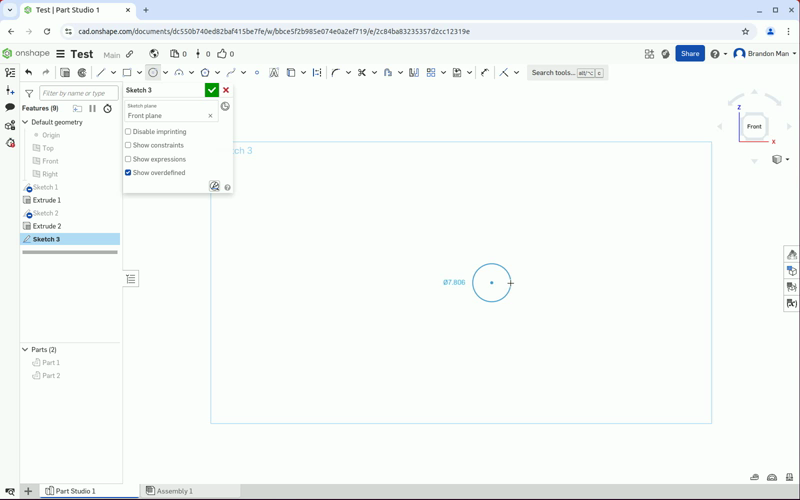
key(esc)
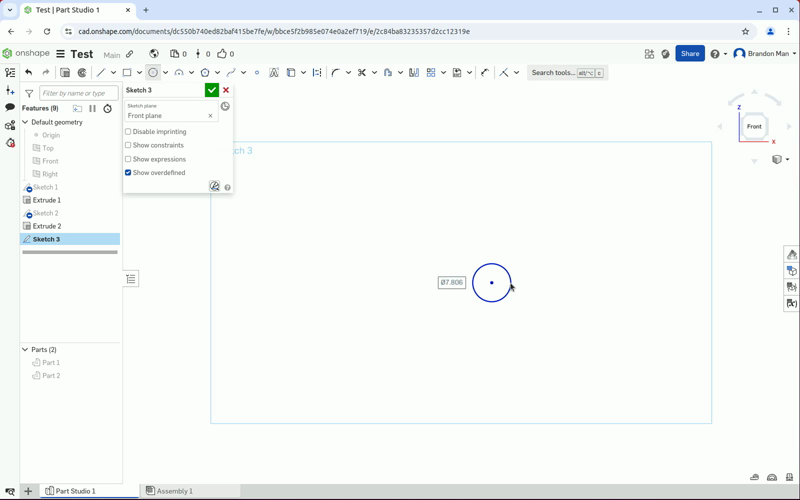
key(c)
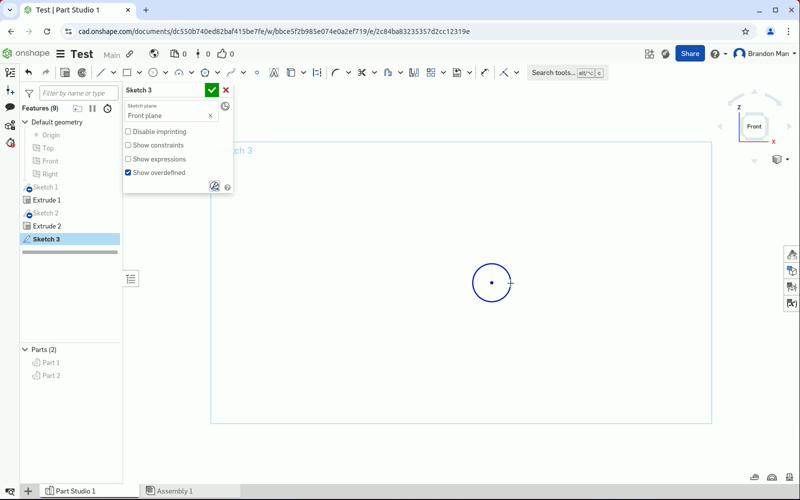
key_down(shift)
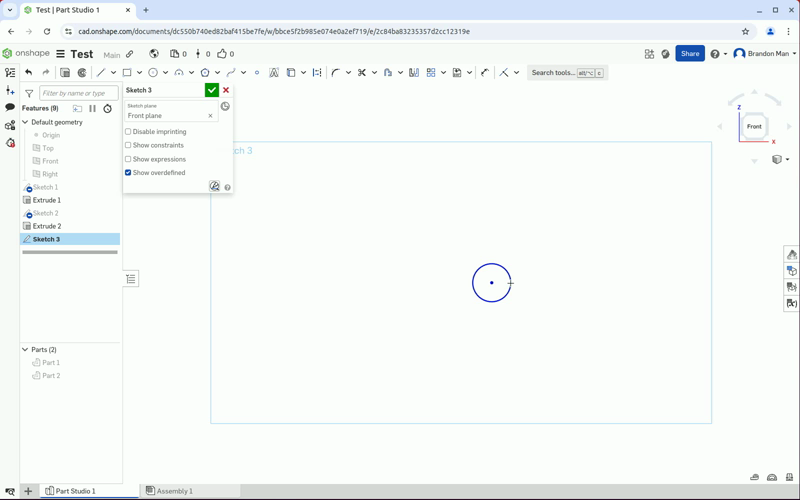
mouse_move(491, 282)
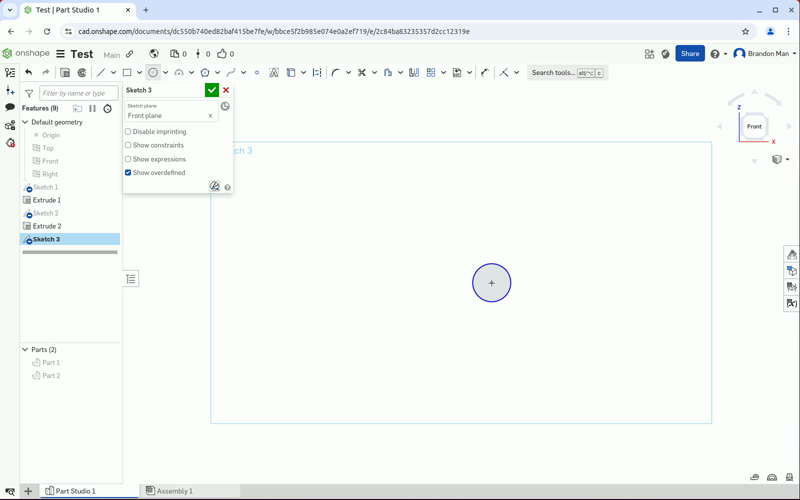
click(491, 282)
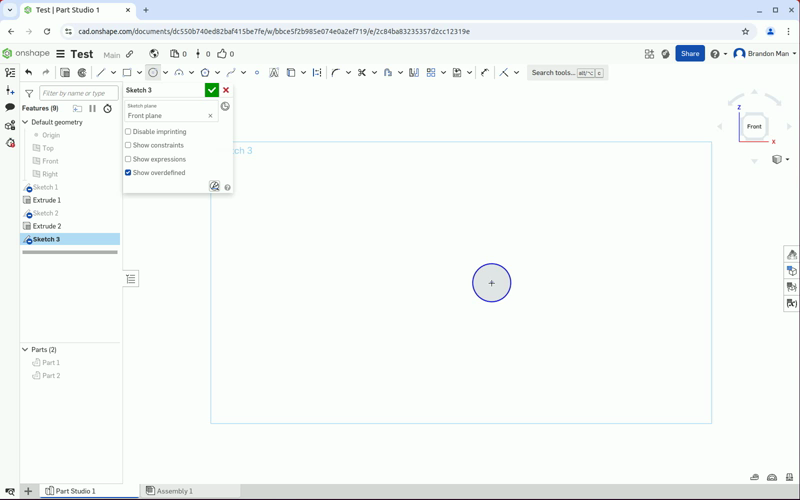
key_up(shift)
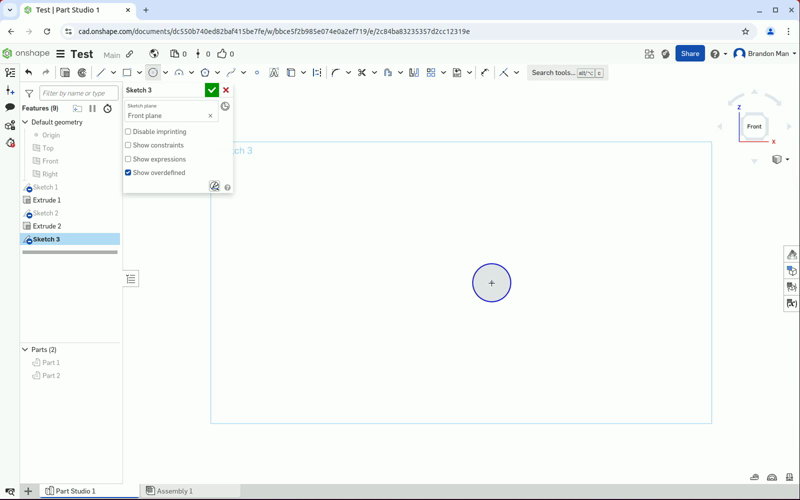
mouse_move(504, 282)
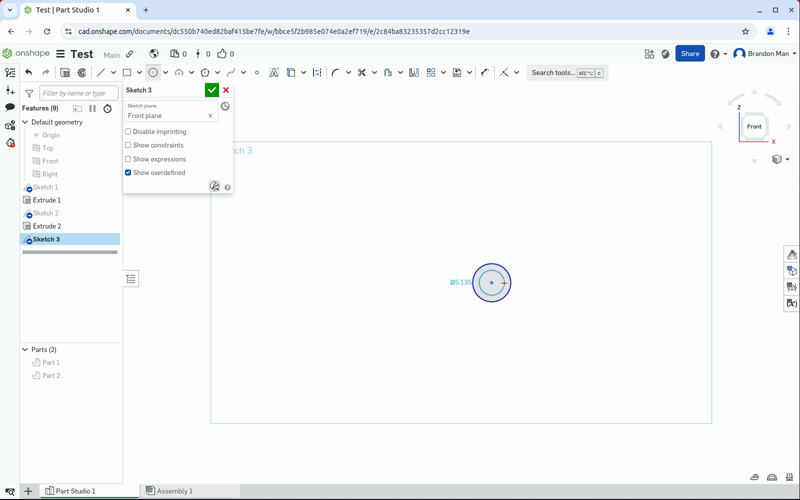
click(504, 282)
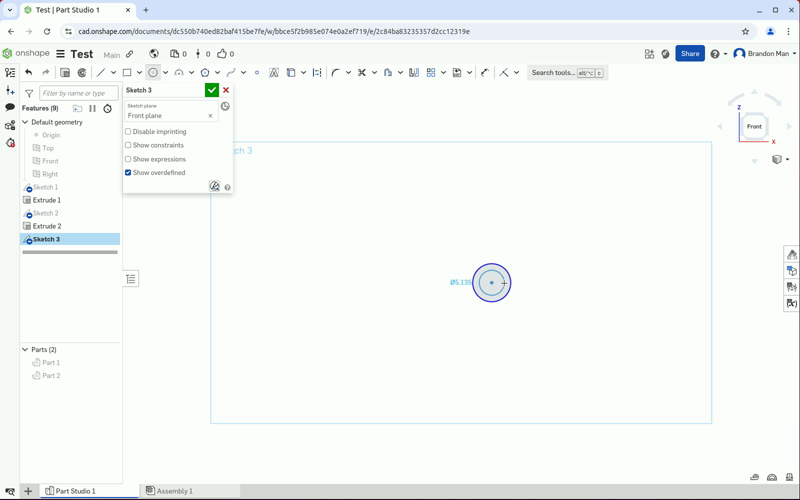
key(esc)
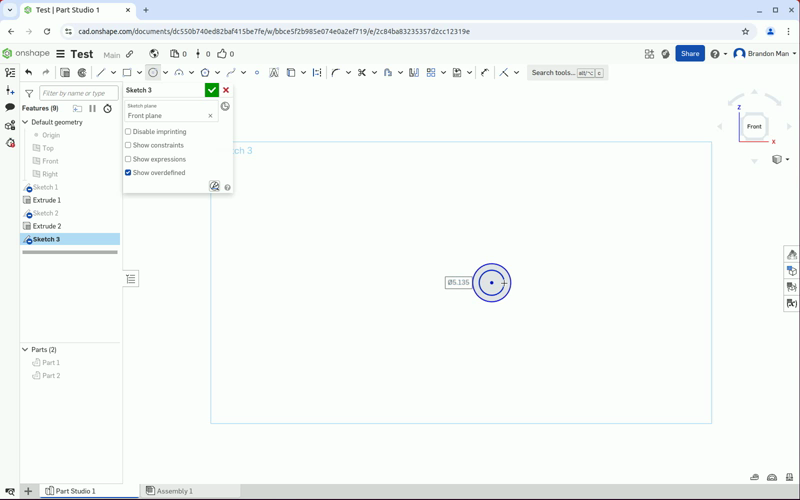
mouse_move(500, 272)
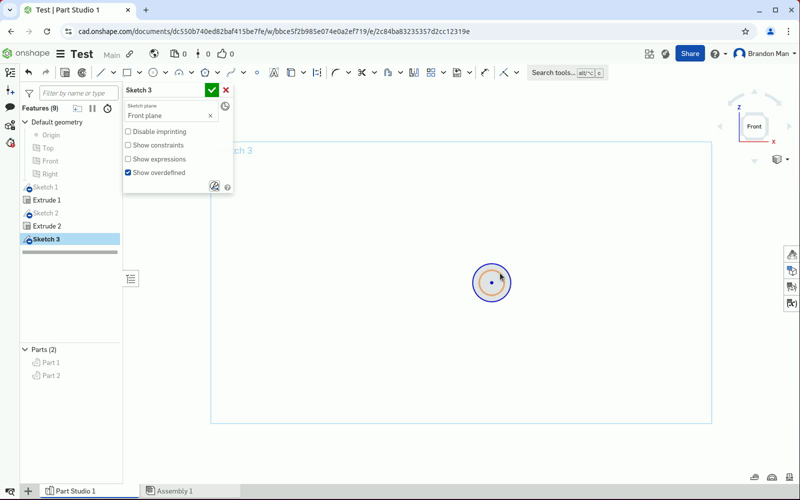
scroll(6)
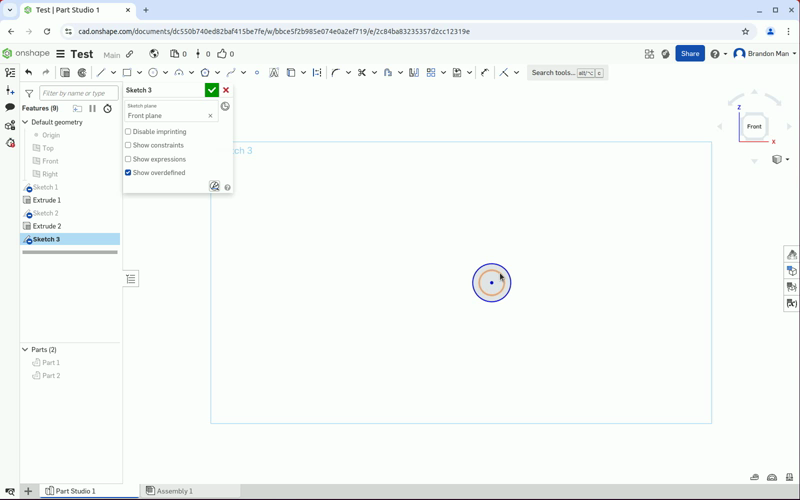
scroll(6)
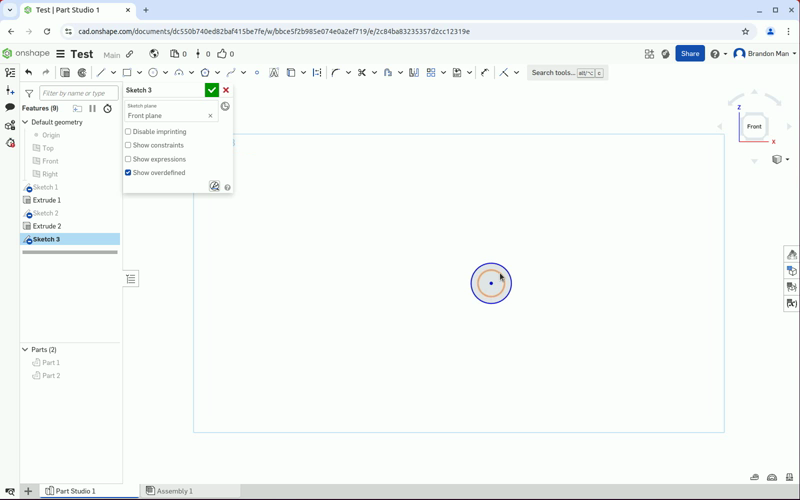
scroll(6)
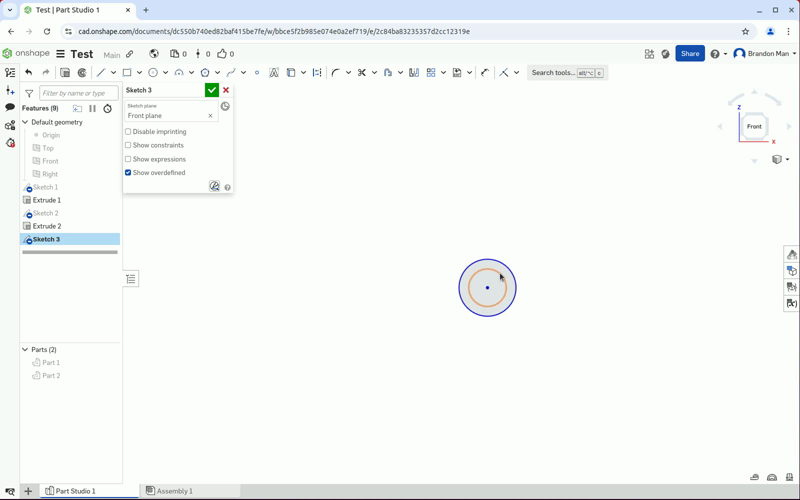
scroll(6)
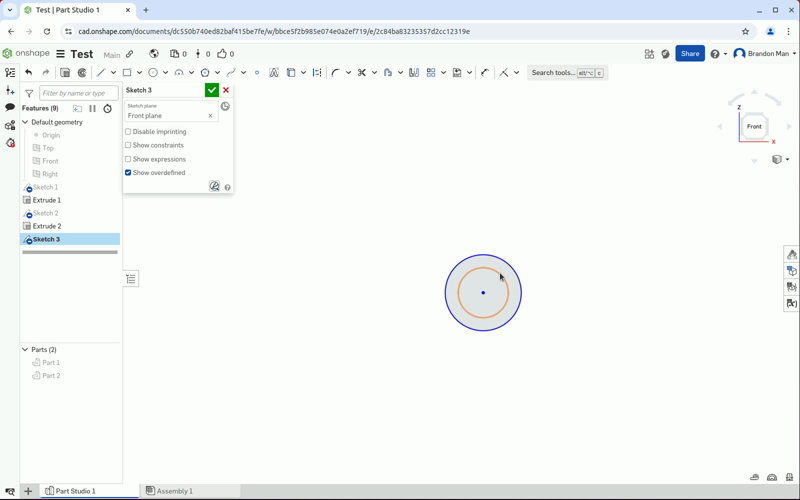
scroll(6)
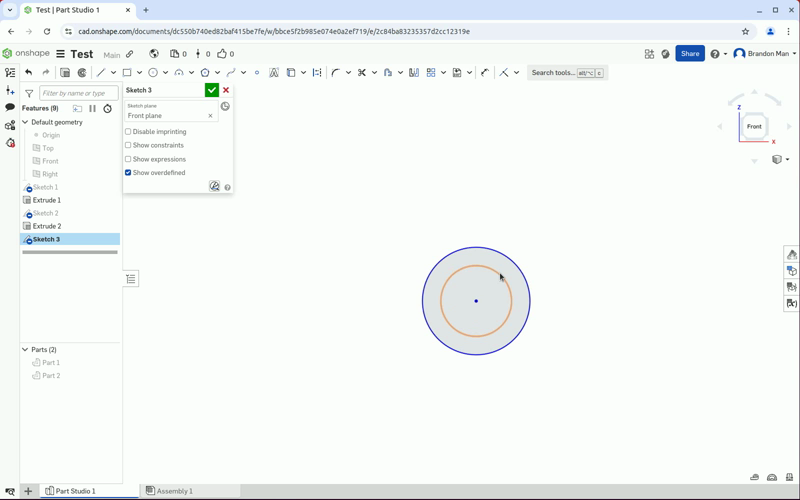
scroll(6)
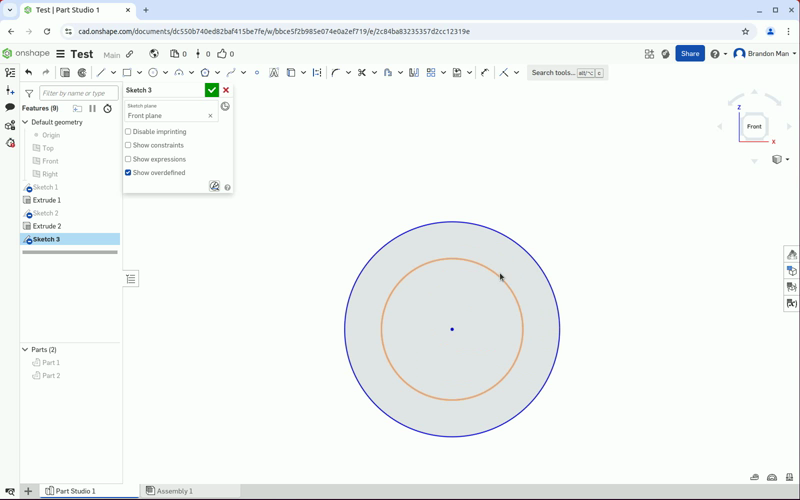
scroll(6)
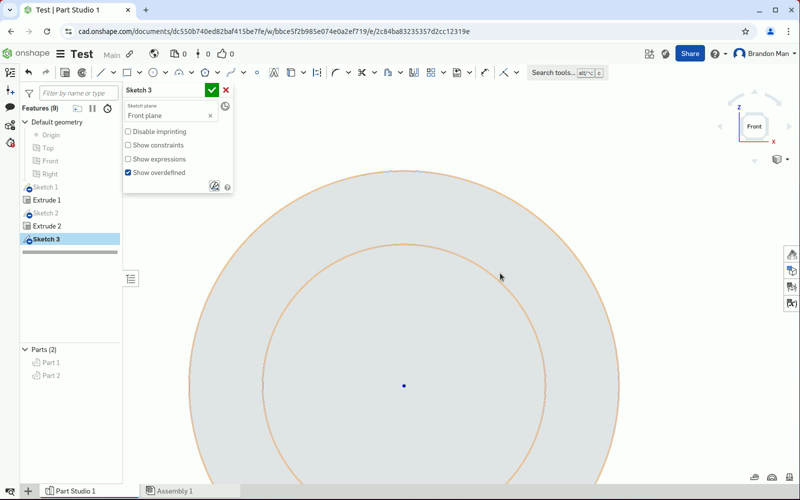
click(500, 272)
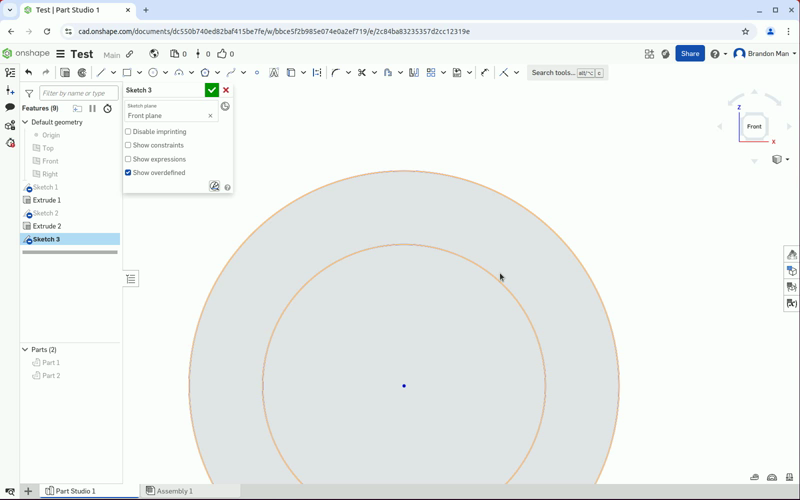
scroll(-6)
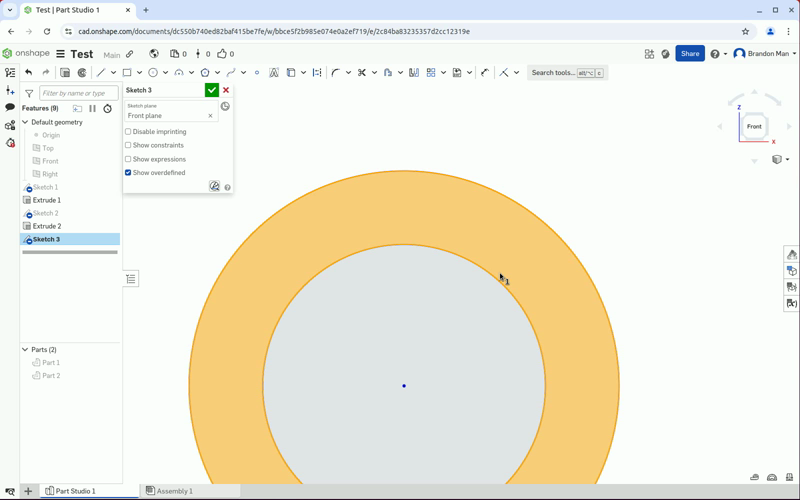
scroll(-6)
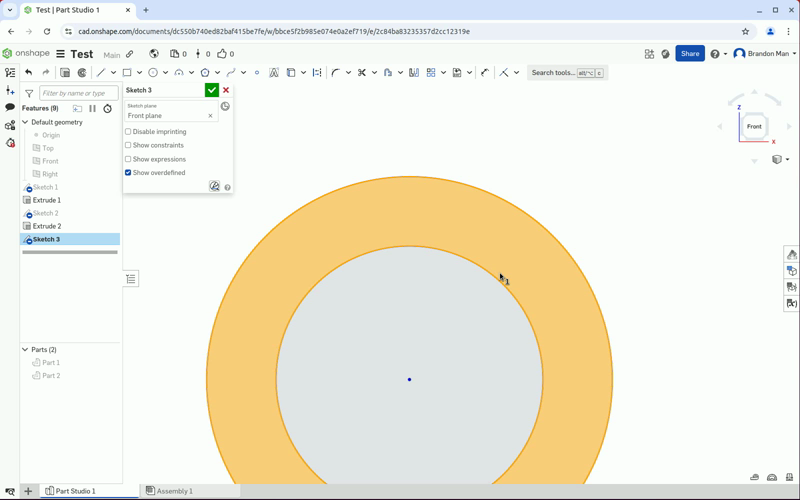
scroll(-6)
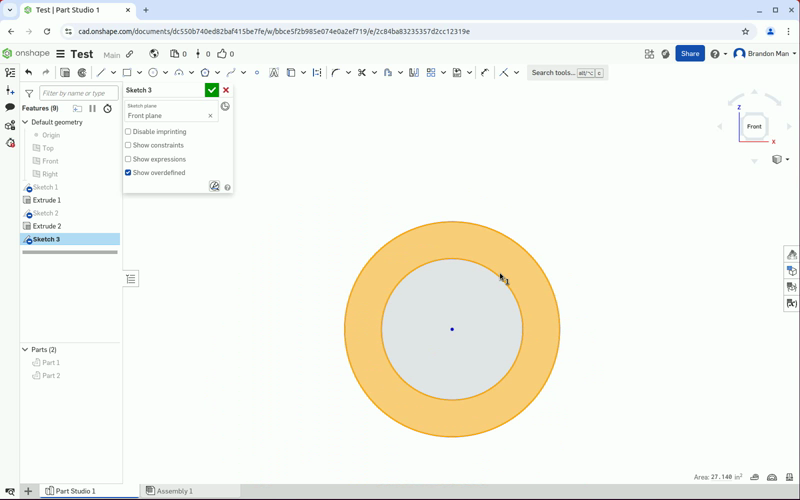
scroll(-6)
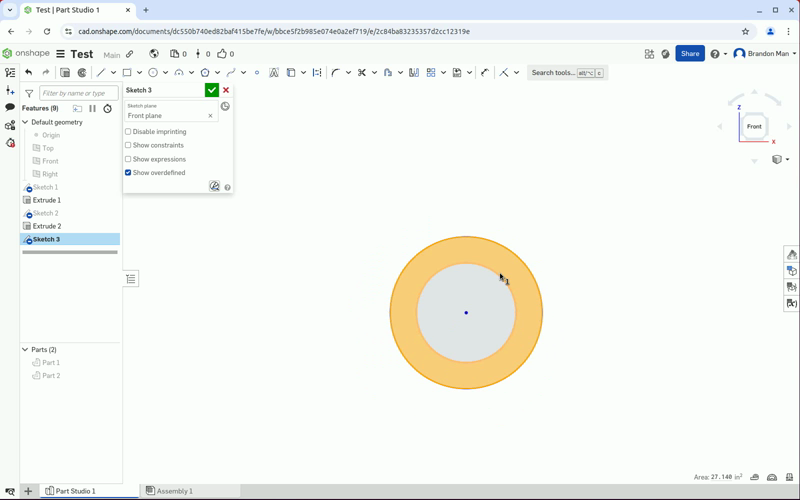
scroll(-6)
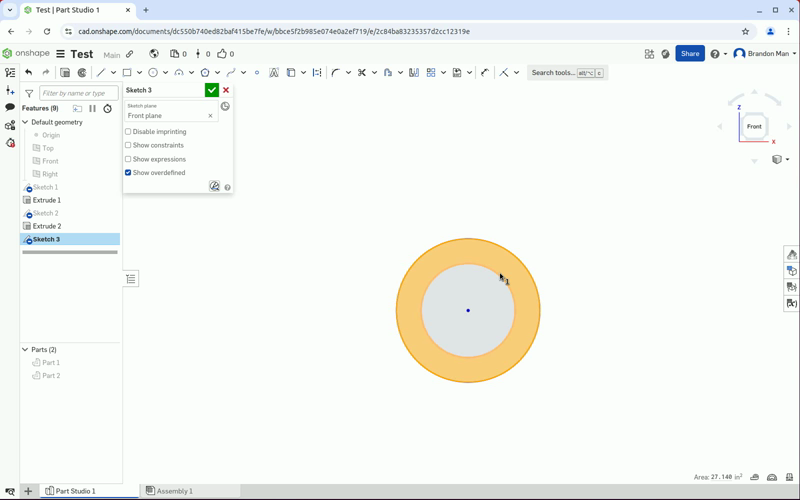
scroll(-6)
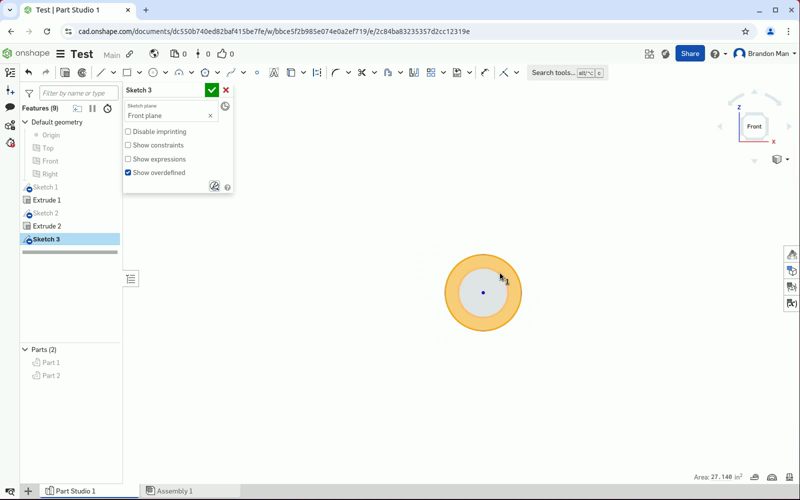
scroll(-6)
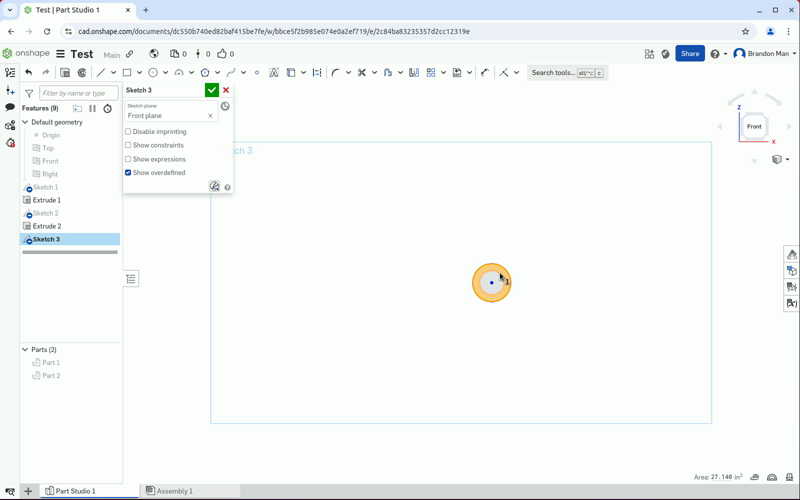
mouse_move(73, 352)
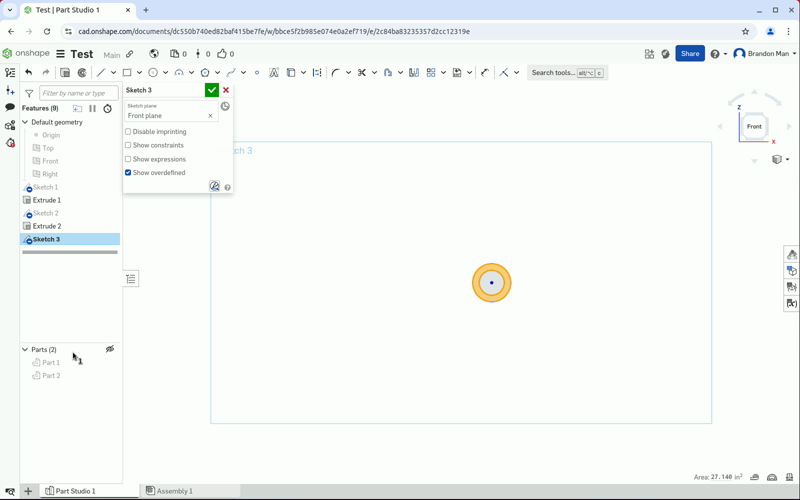
key(shift+y)
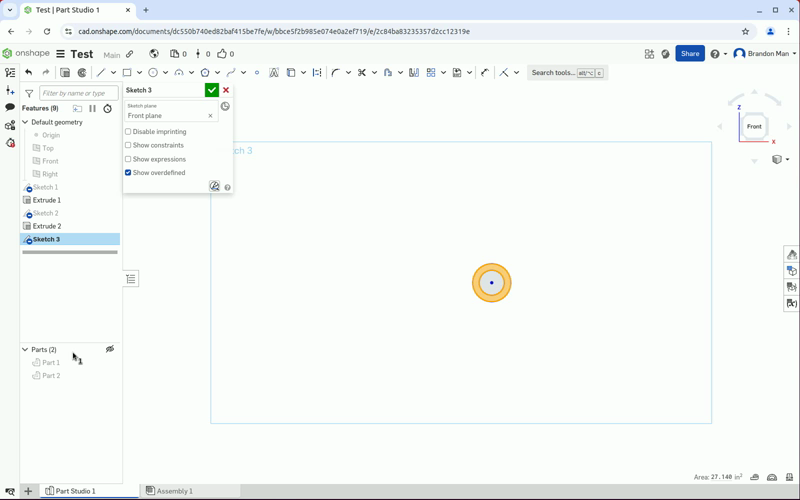
key(shift+e)
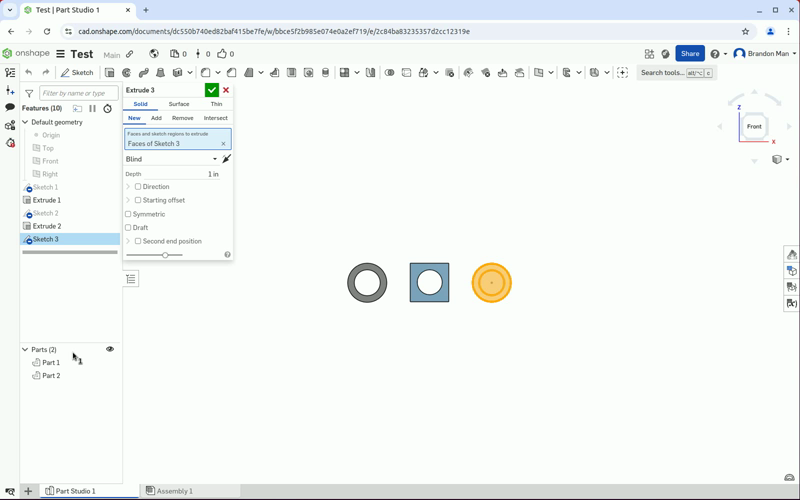
mouse_move(143, 106)
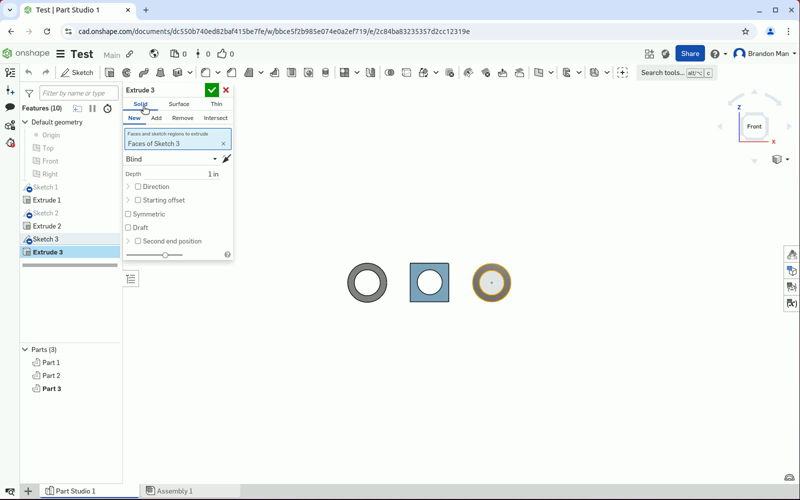
click(143, 106)
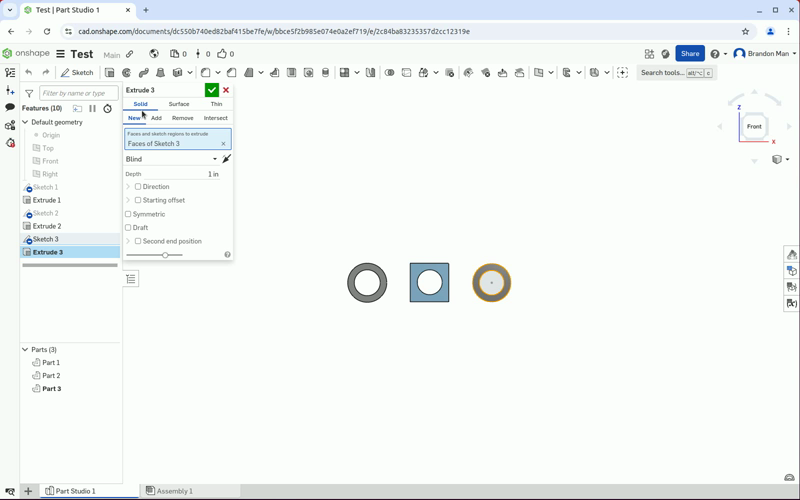
mouse_move(137, 120)
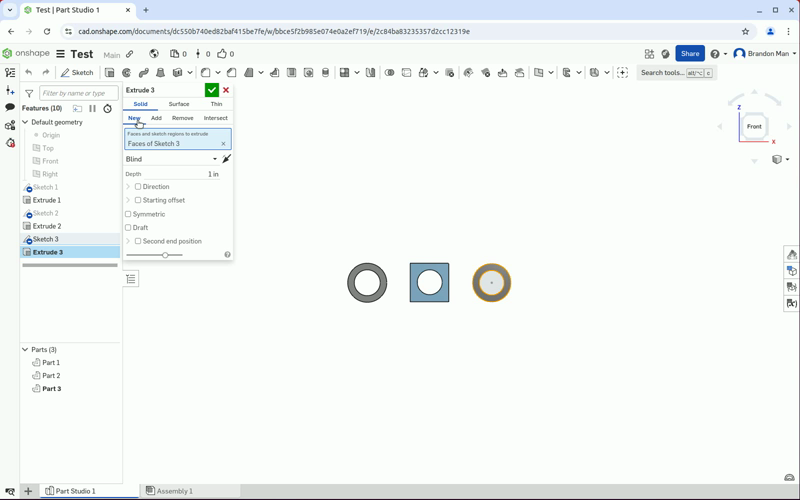
click(137, 120)
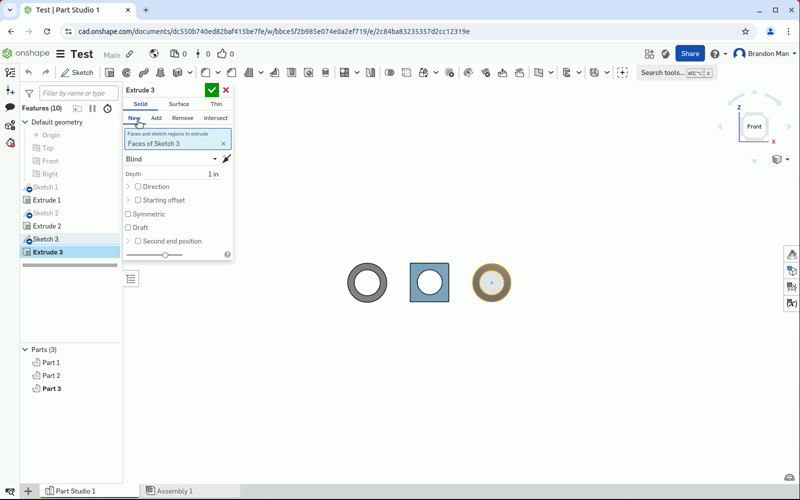
key(tab, 4)
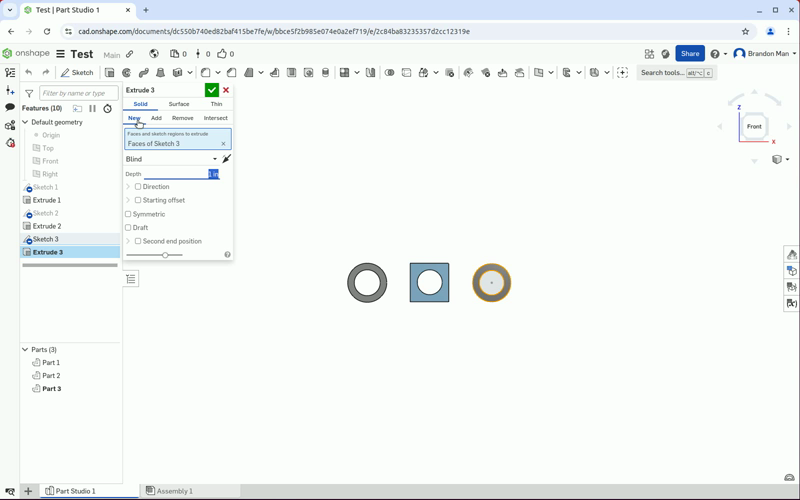
text(-0.241)
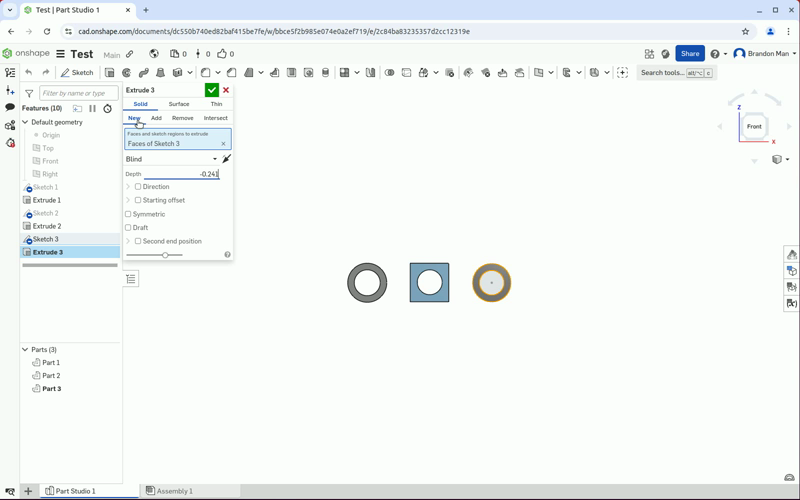
key(enter)
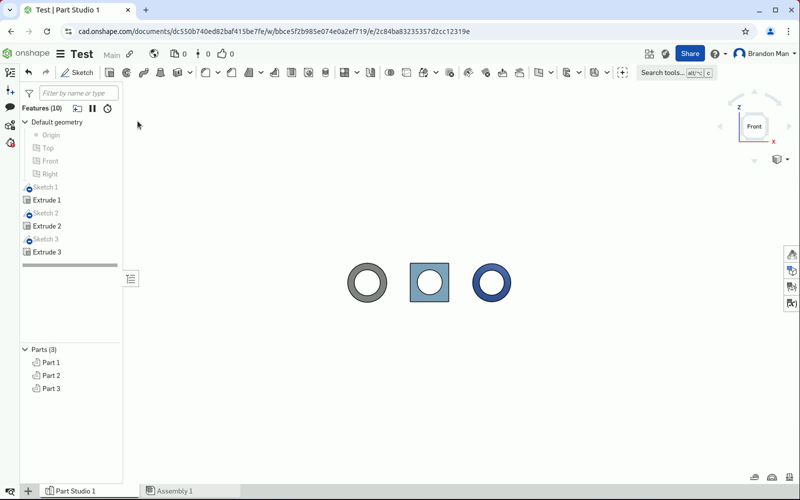
key(shift+h)
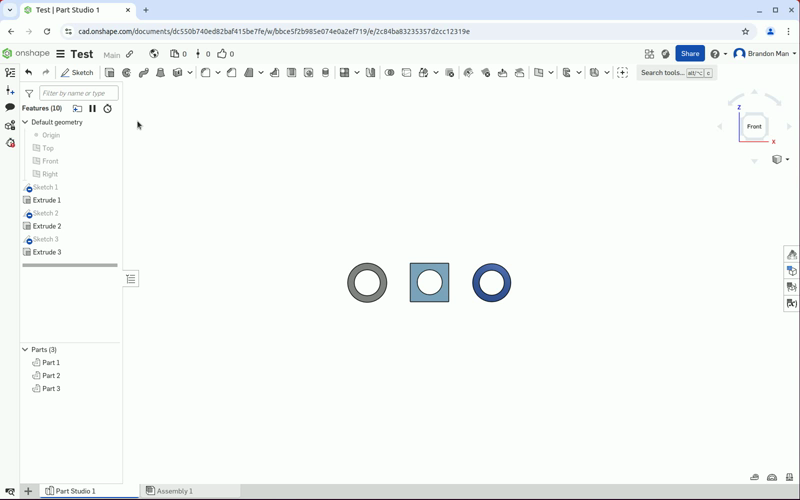
key(shift+h)
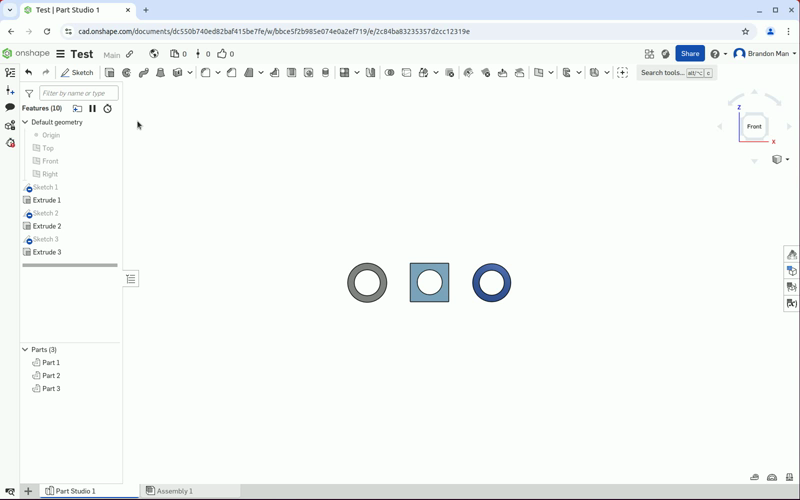
mouse_move(73, 189)
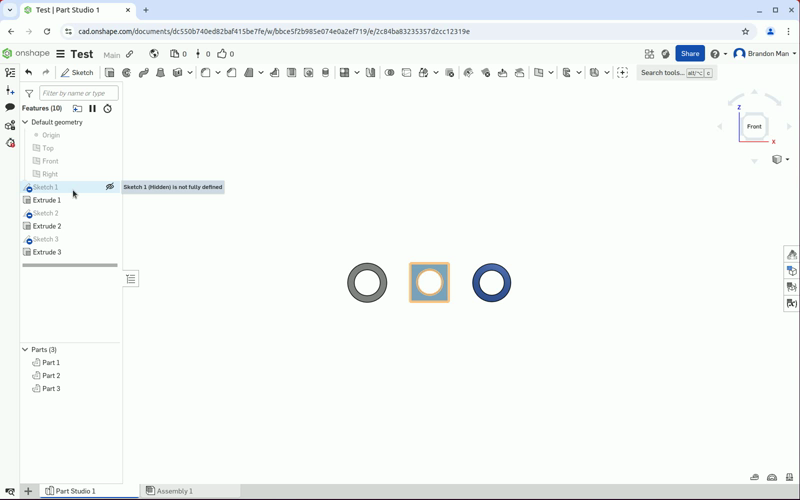
click(73, 189)
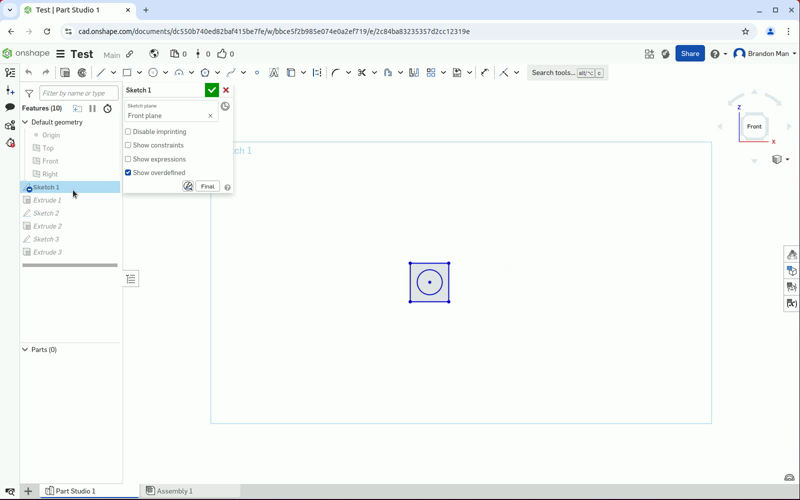
mouse_move(229, 92)
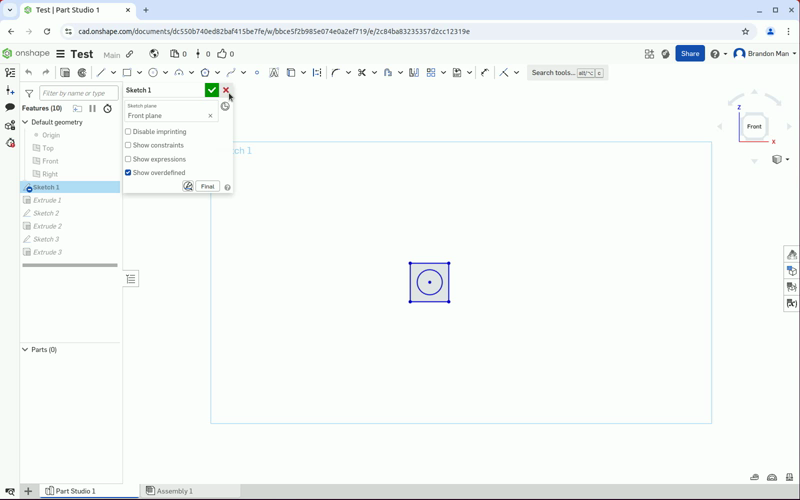
click(229, 92)
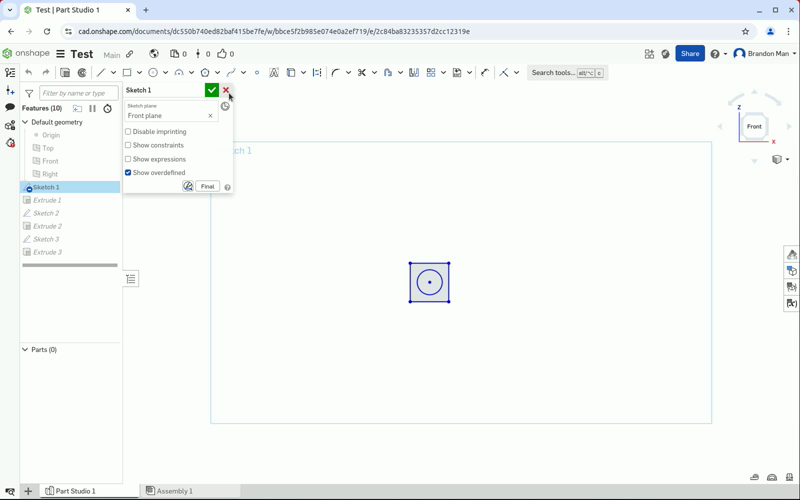
key(shift+s)
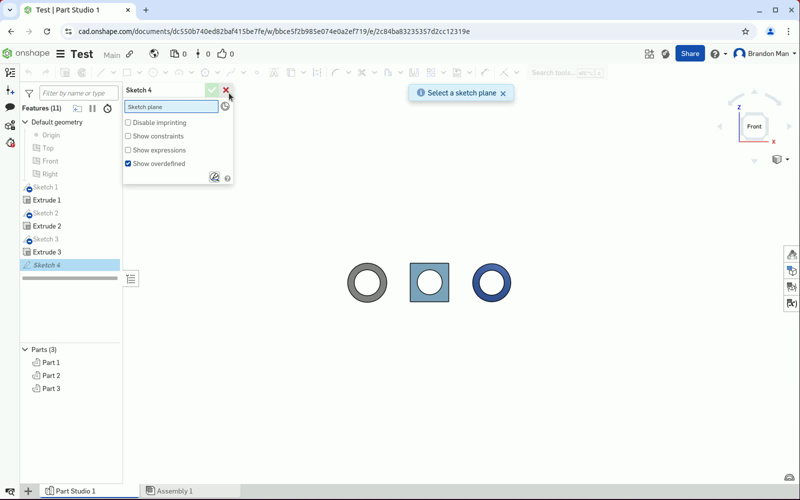
mouse_move(73, 163)
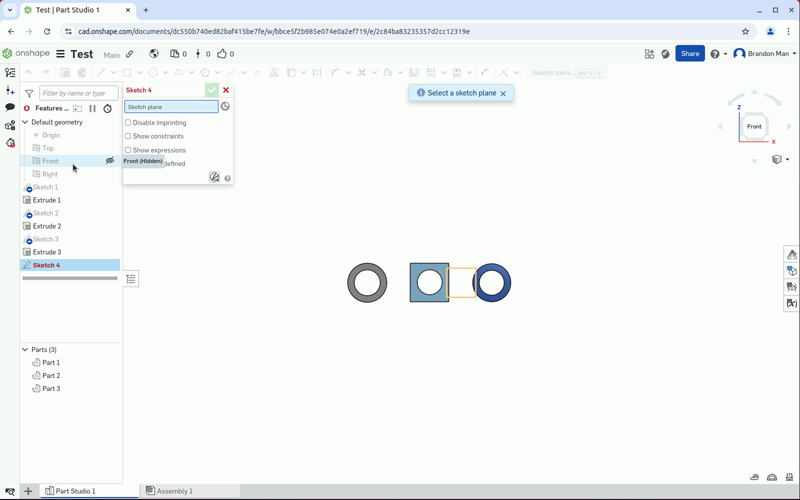
click(73, 163)
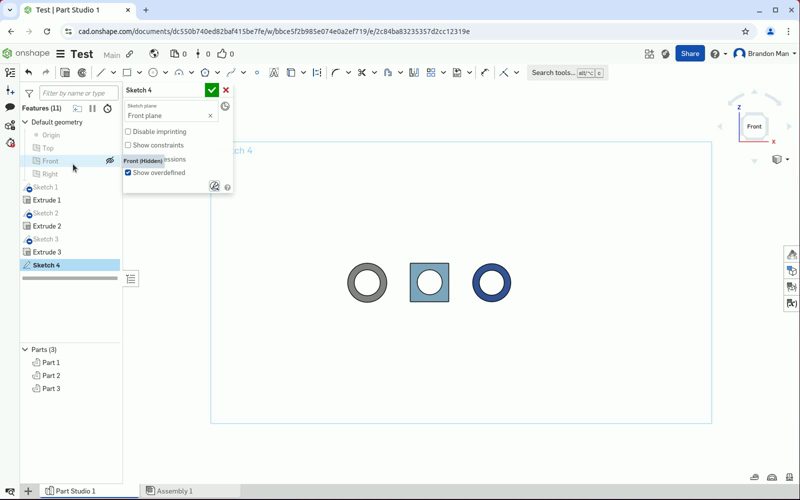
mouse_move(73, 352)
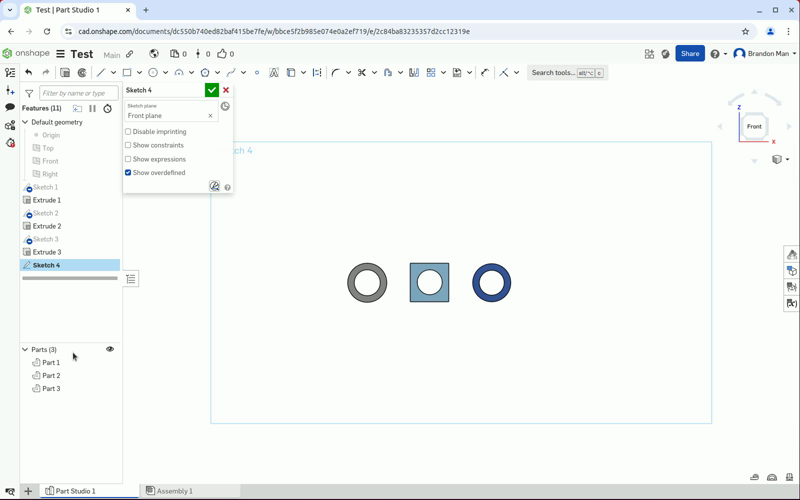
key(y)
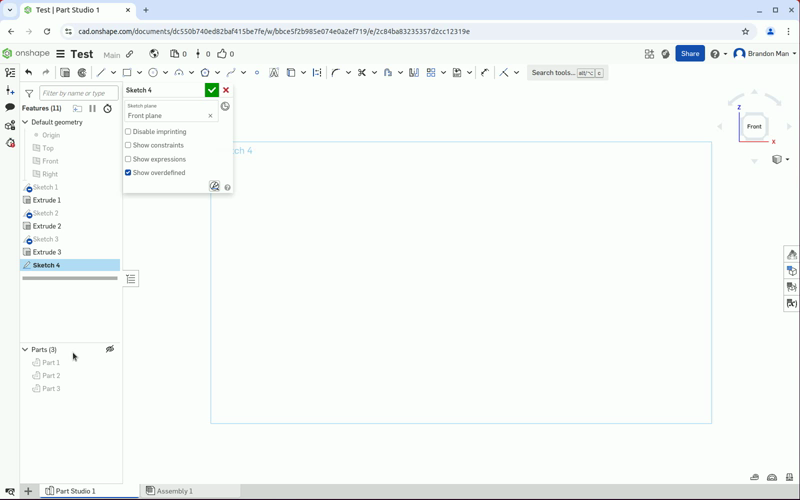
key(c)
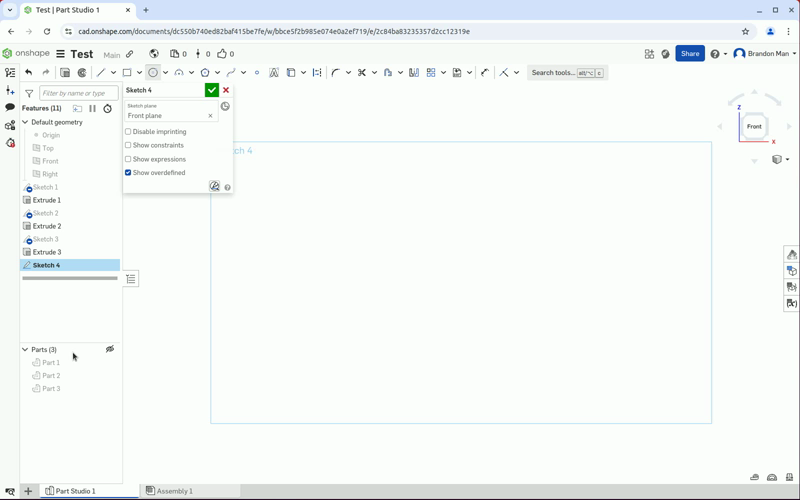
key_down(shift)
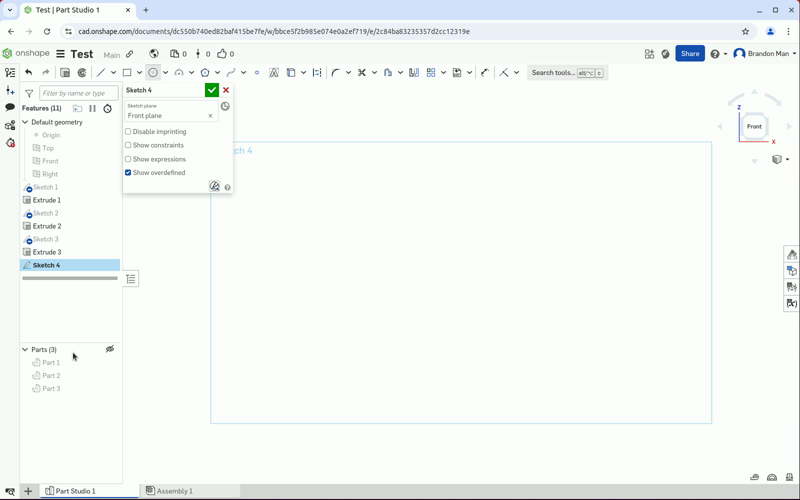
mouse_move(555, 282)
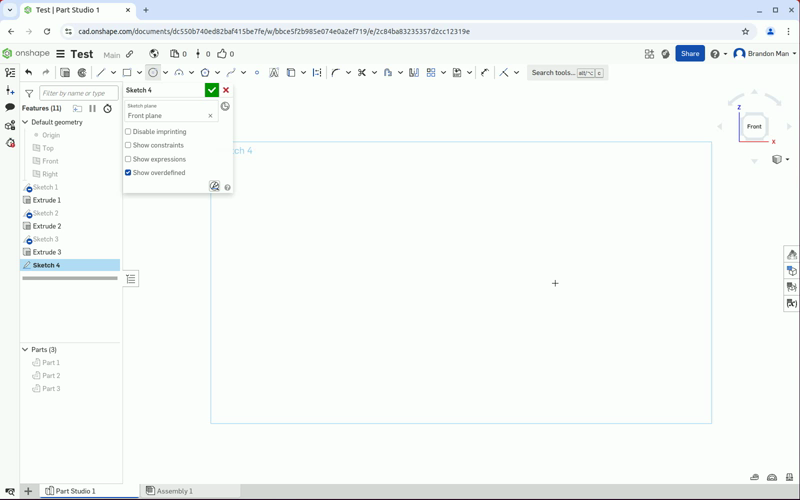
click(555, 282)
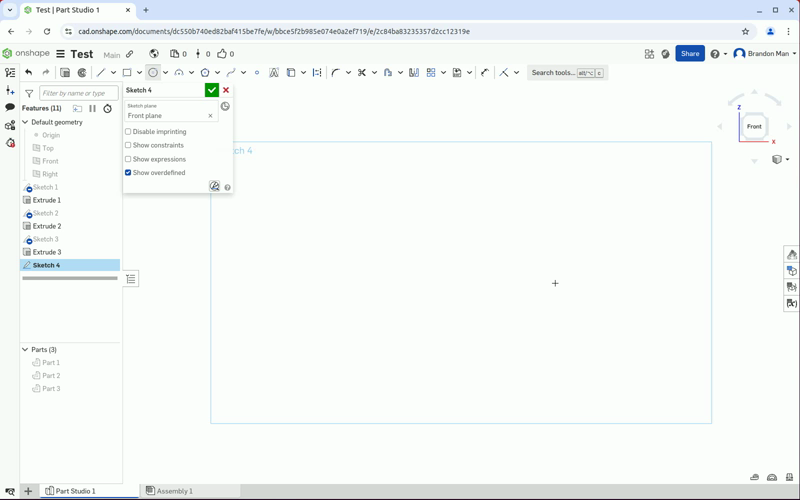
key_up(shift)
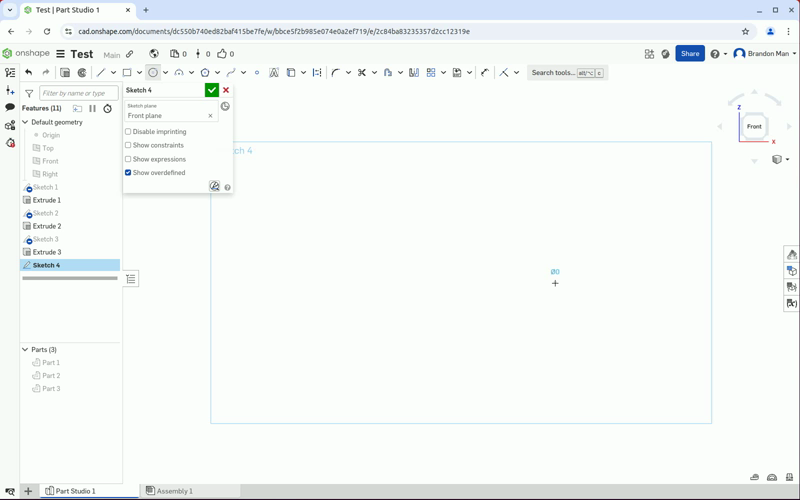
mouse_move(574, 282)
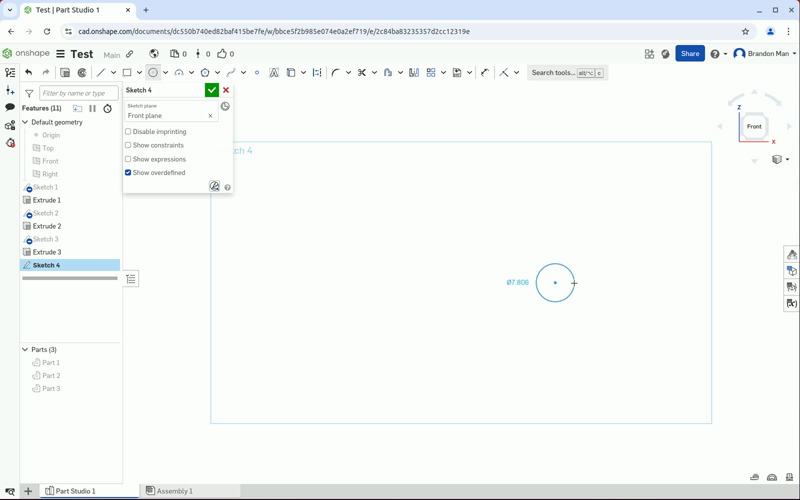
click(574, 282)
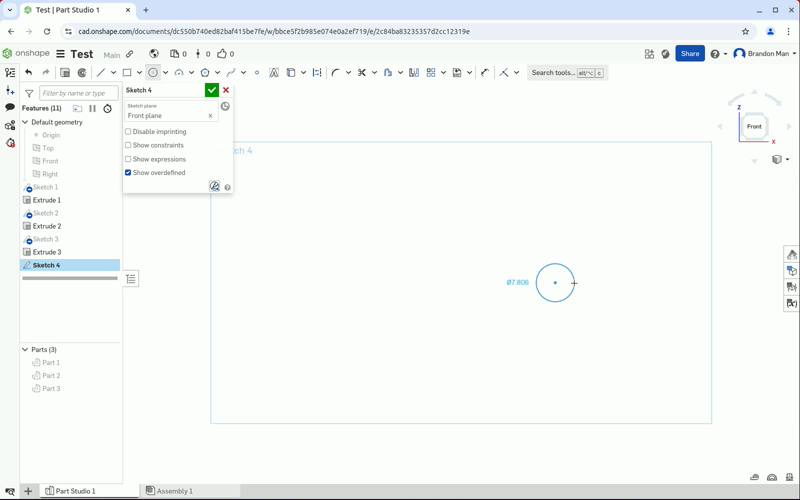
key(esc)
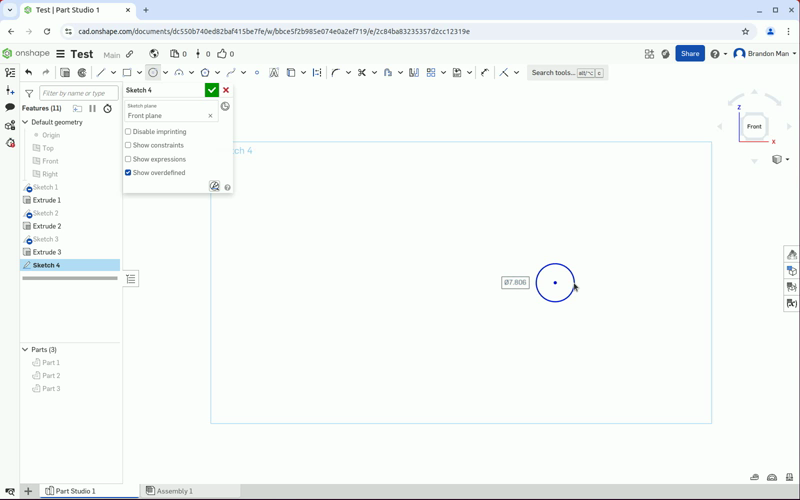
key(c)
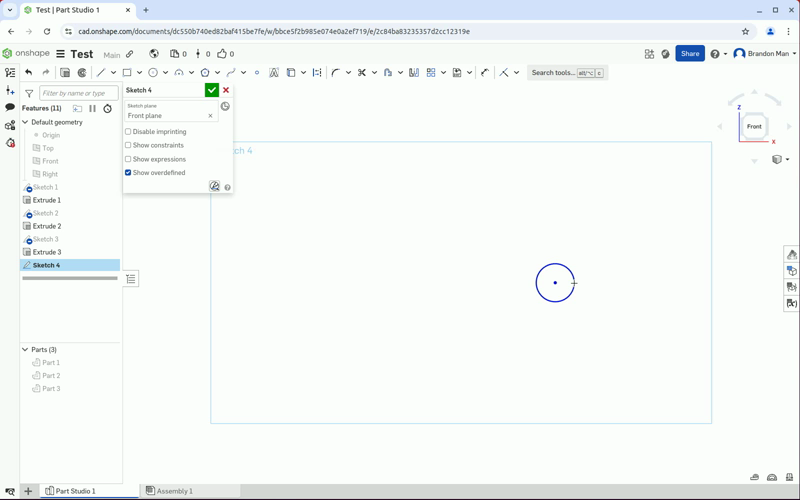
key_down(shift)
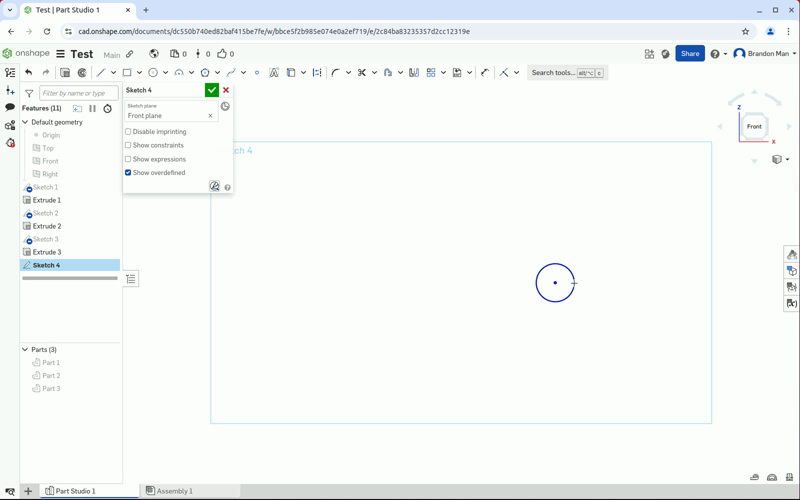
mouse_move(555, 282)
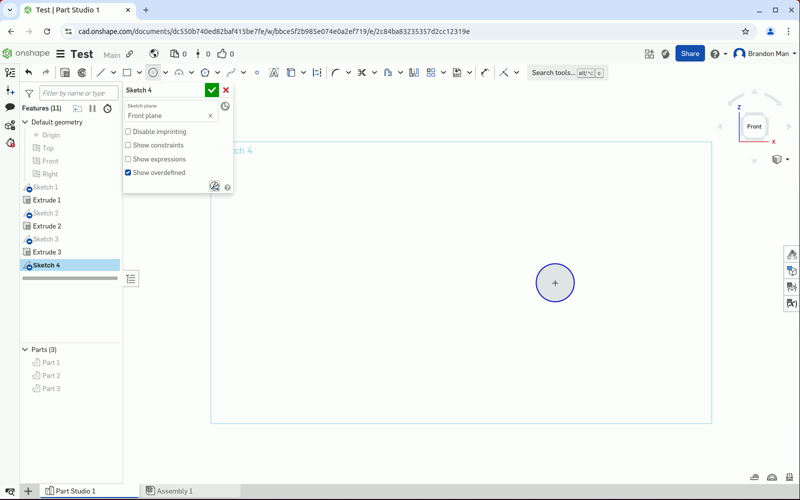
click(555, 282)
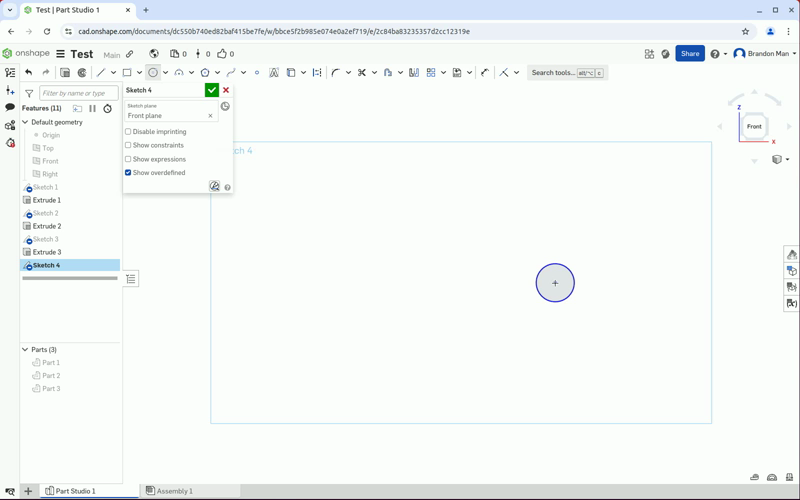
key_up(shift)
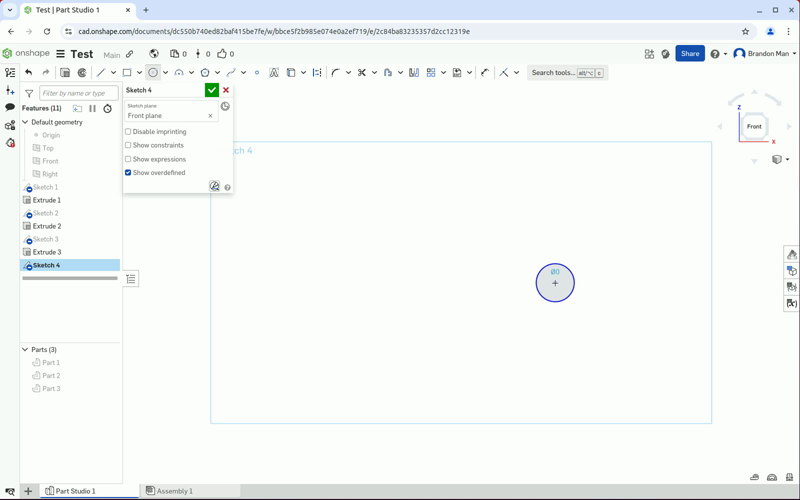
mouse_move(567, 282)
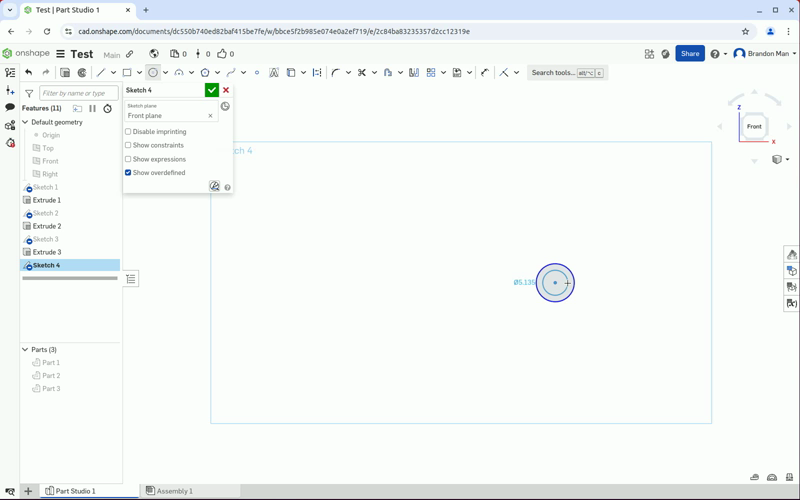
click(567, 282)
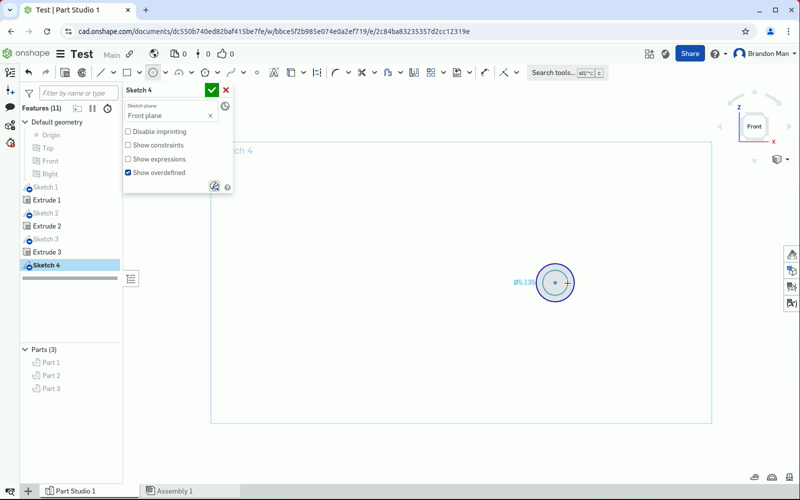
key(esc)
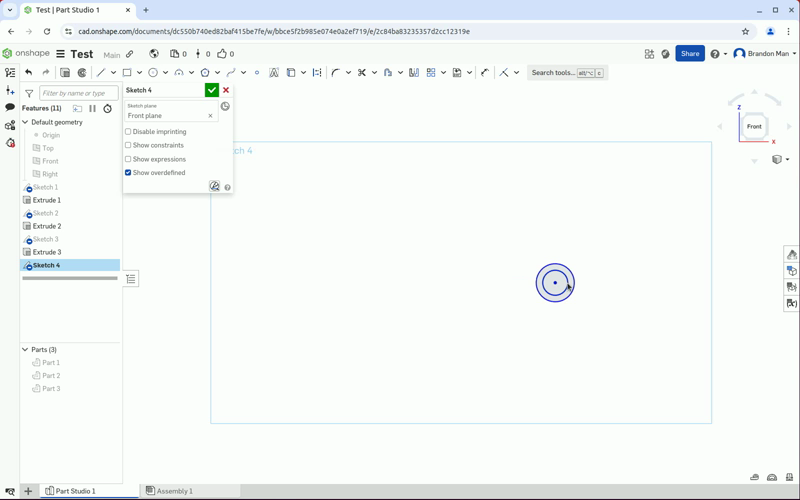
mouse_move(552, 268)
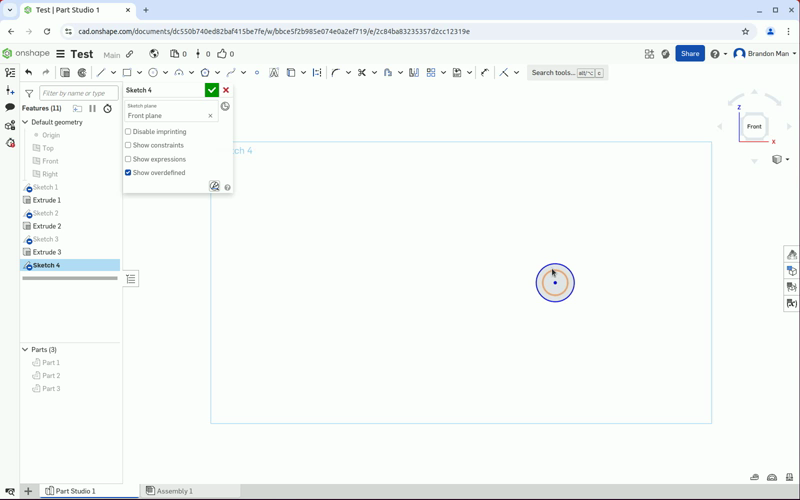
scroll(6)
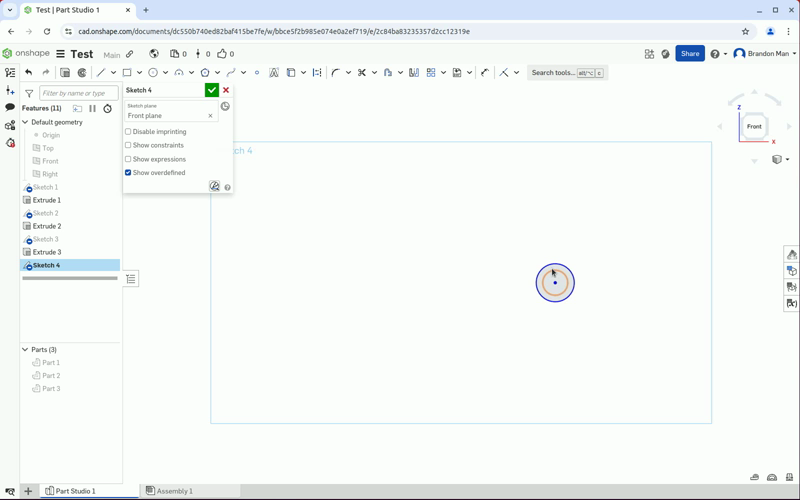
scroll(6)
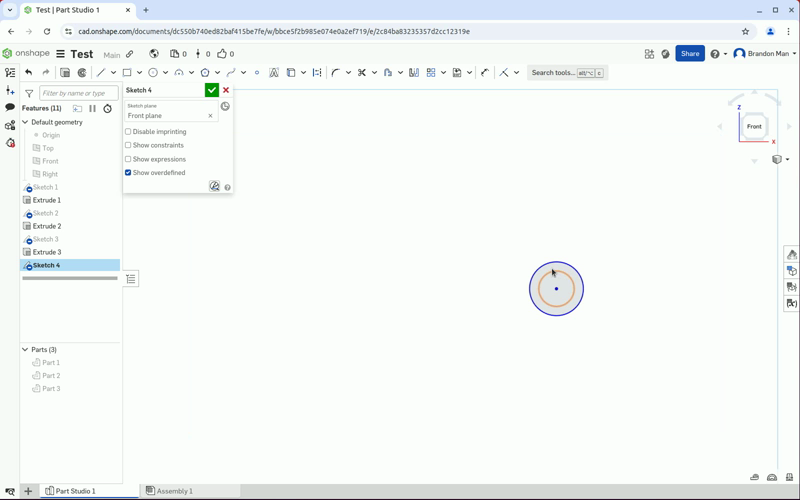
scroll(6)
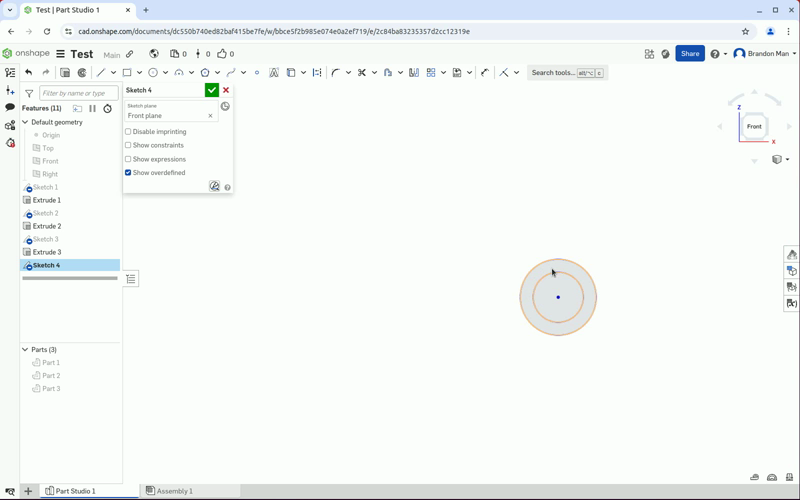
scroll(6)
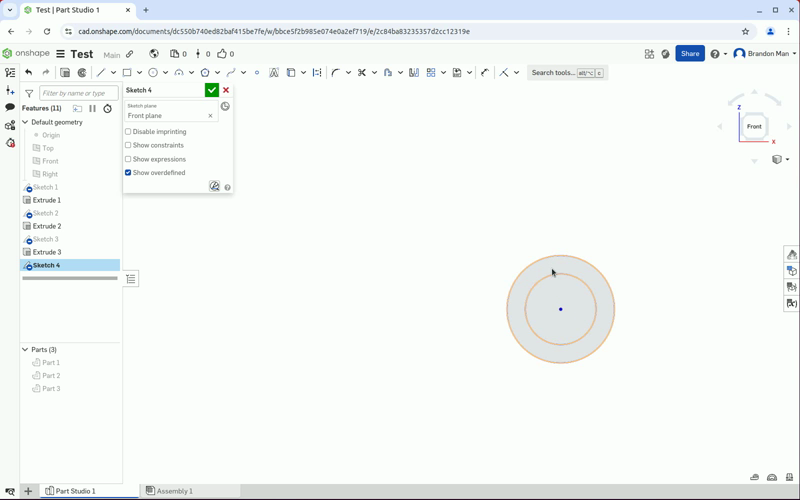
scroll(6)
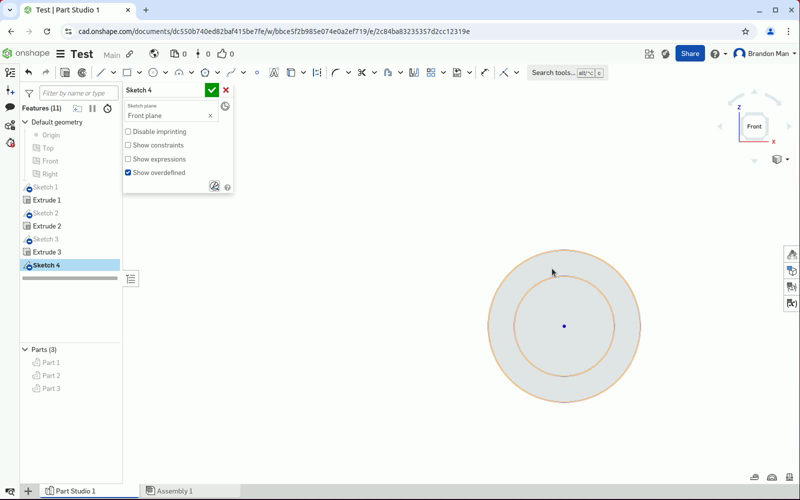
scroll(6)
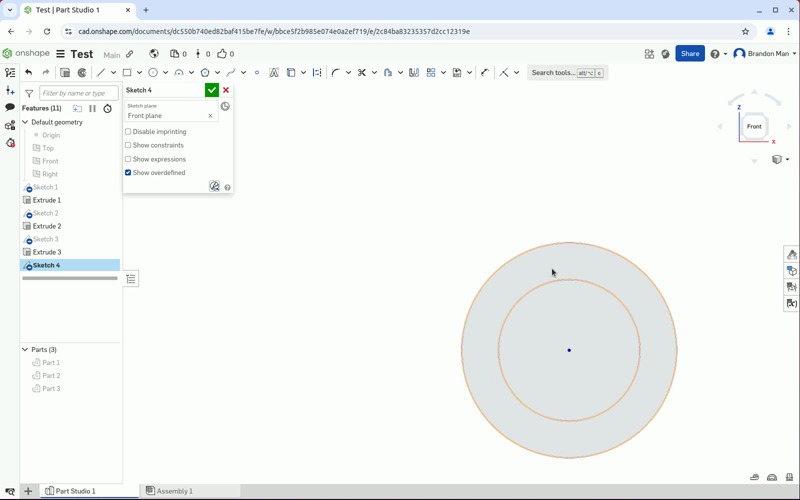
scroll(6)
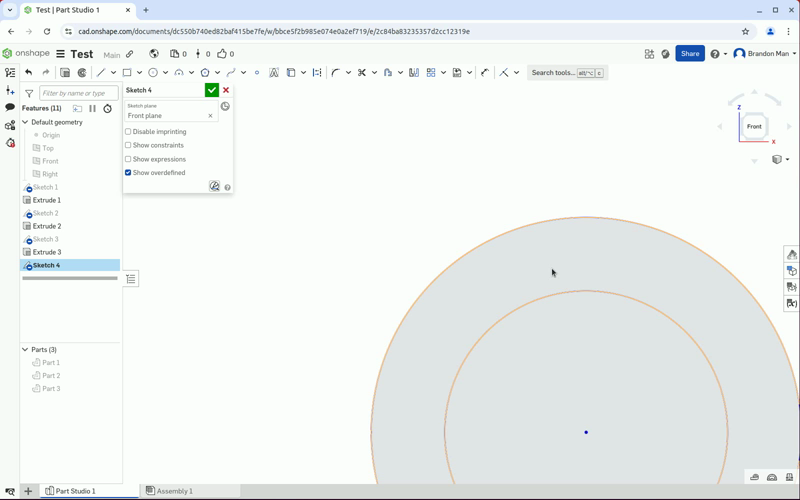
click(552, 268)
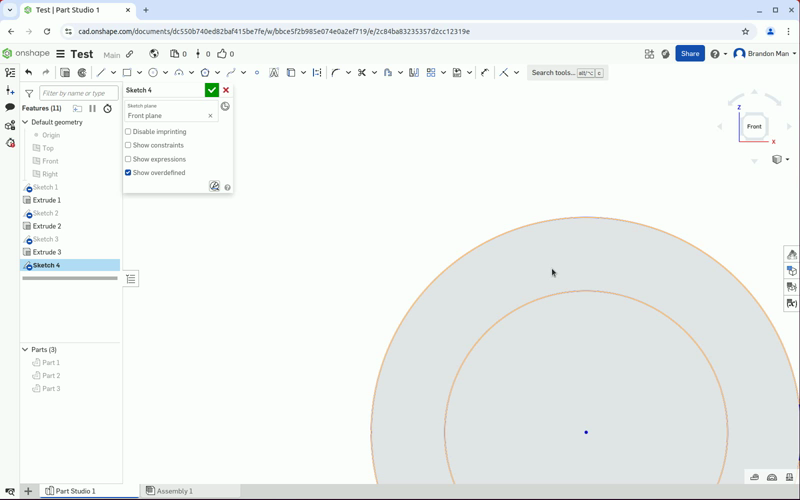
scroll(-6)
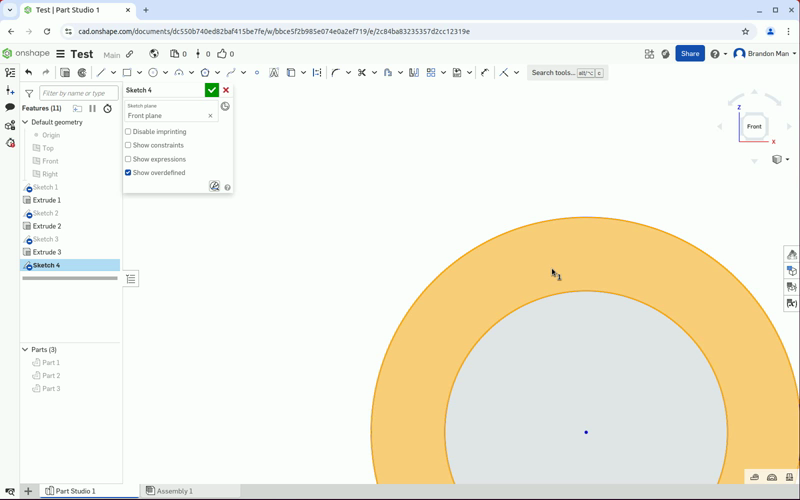
scroll(-6)
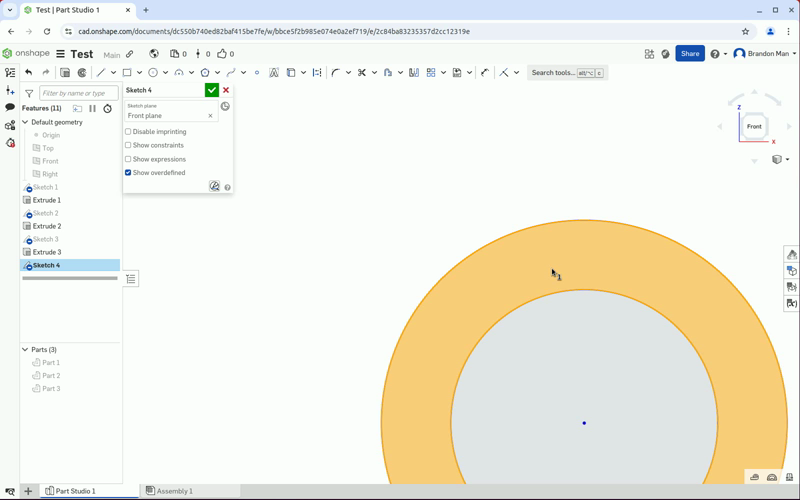
scroll(-6)
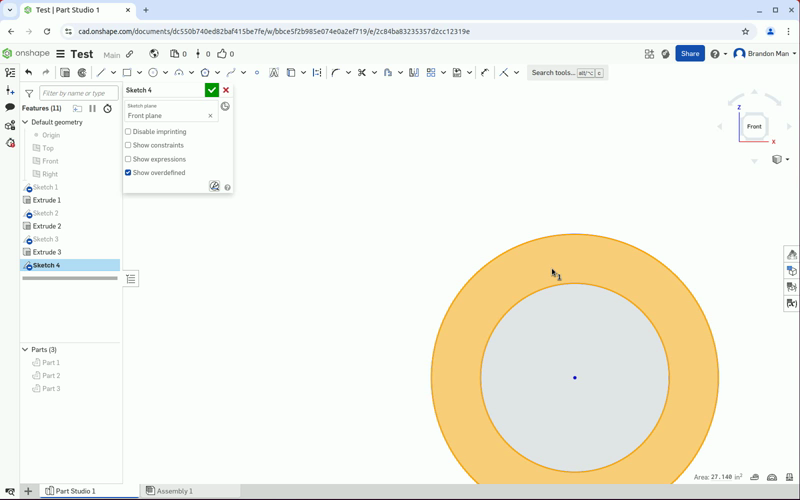
scroll(-6)
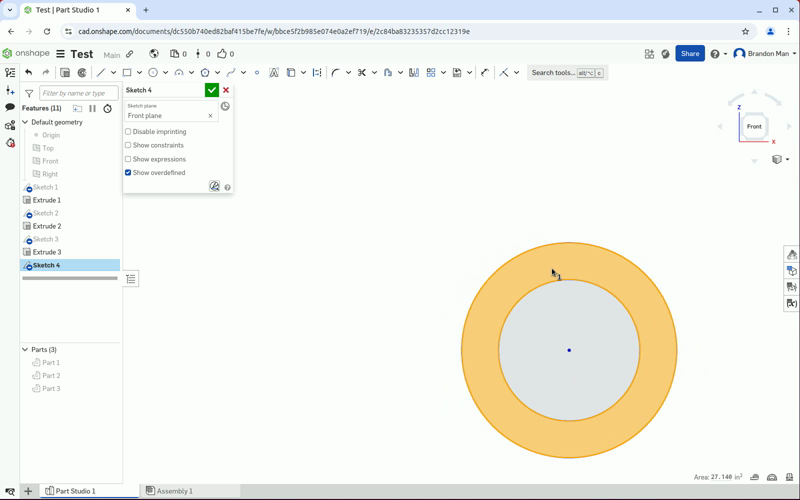
scroll(-6)
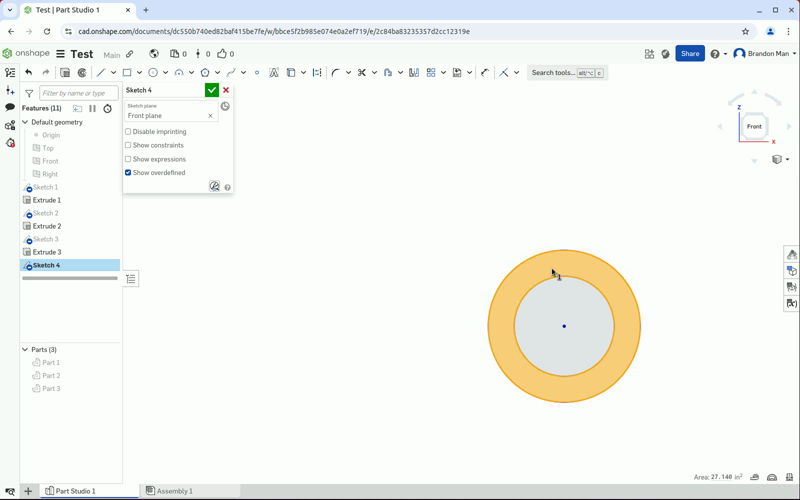
scroll(-6)
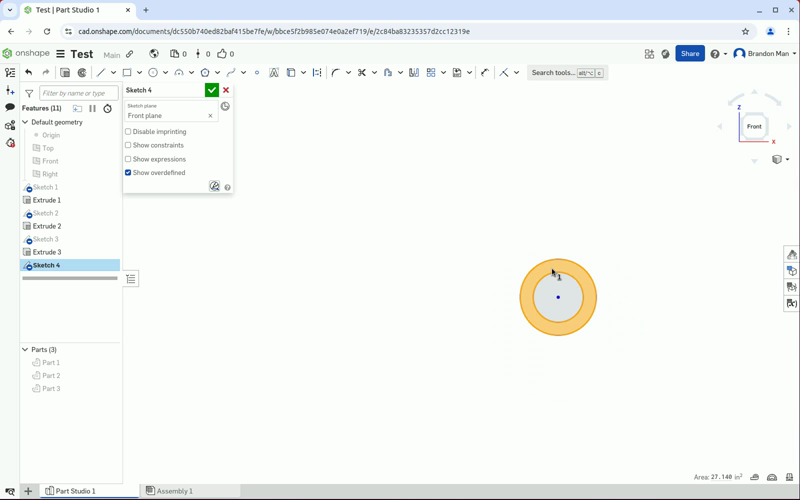
scroll(-6)
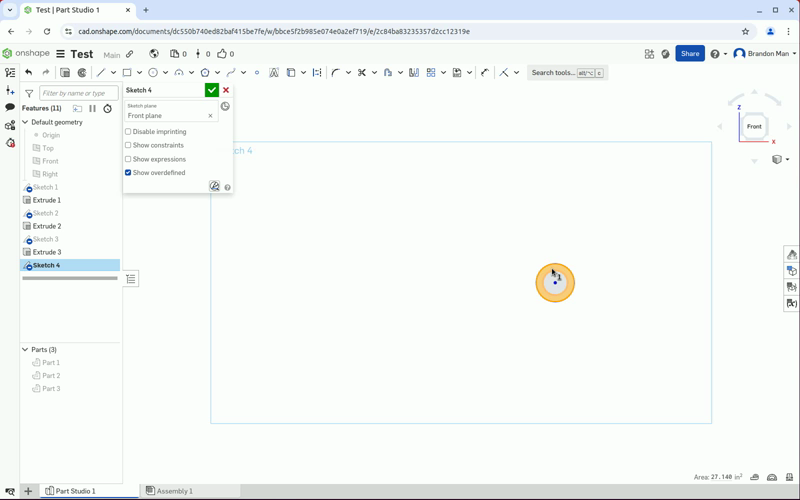
mouse_move(73, 352)
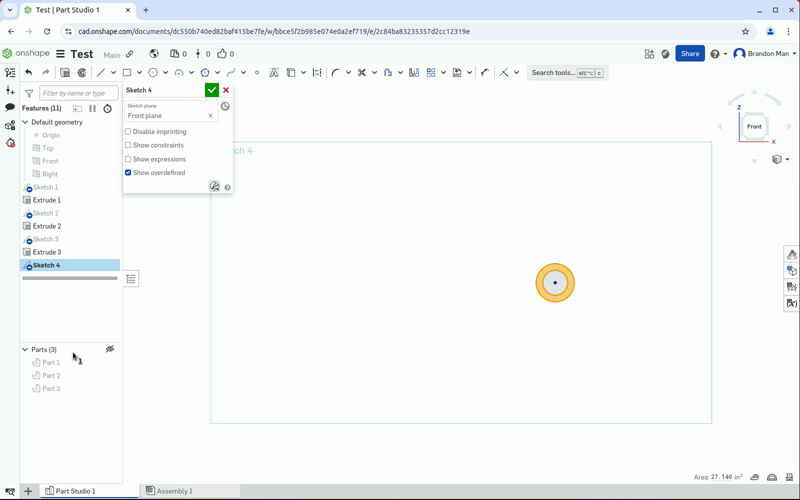
key(shift+y)
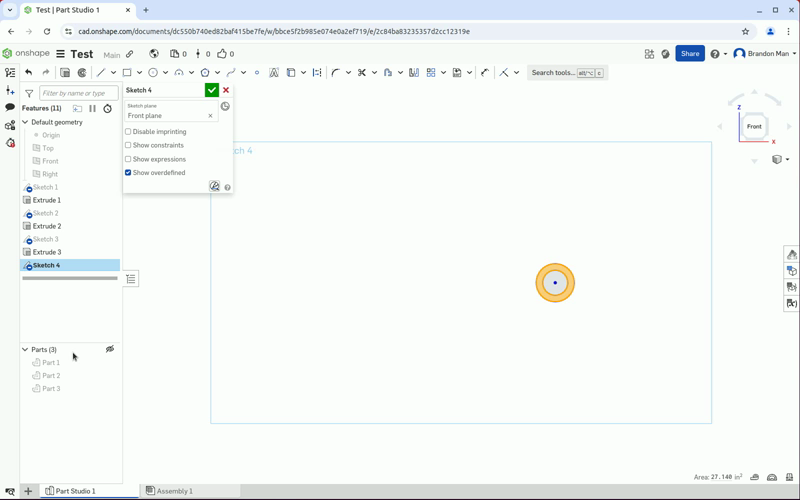
key(shift+e)
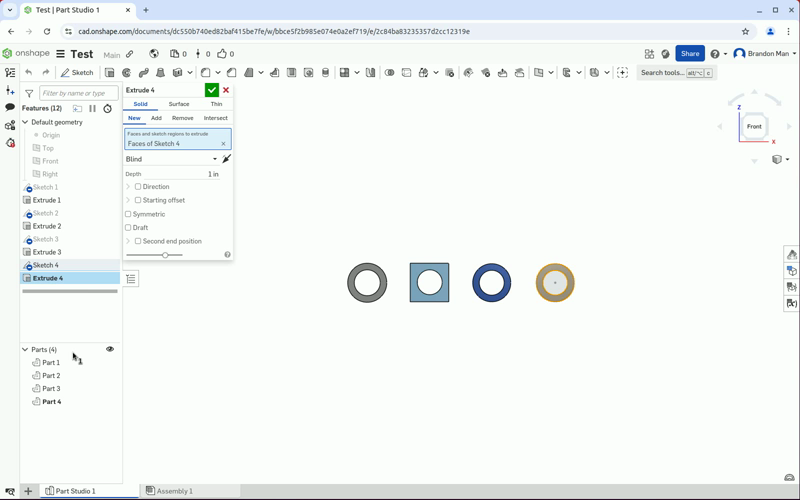
mouse_move(143, 106)
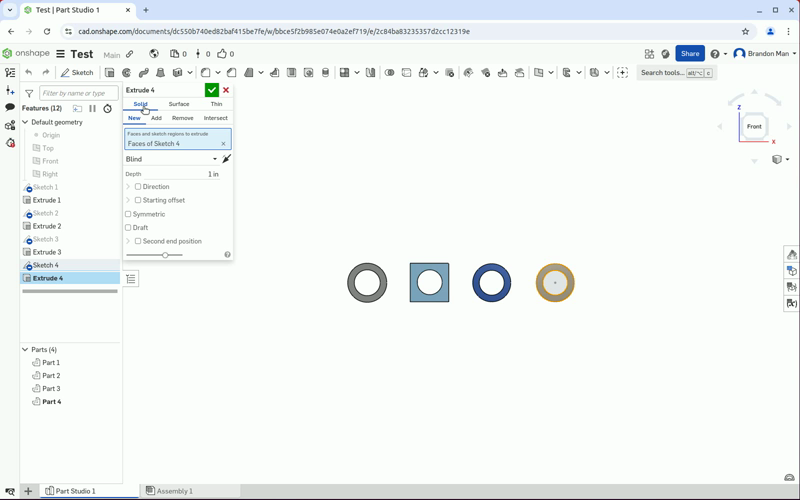
click(143, 106)
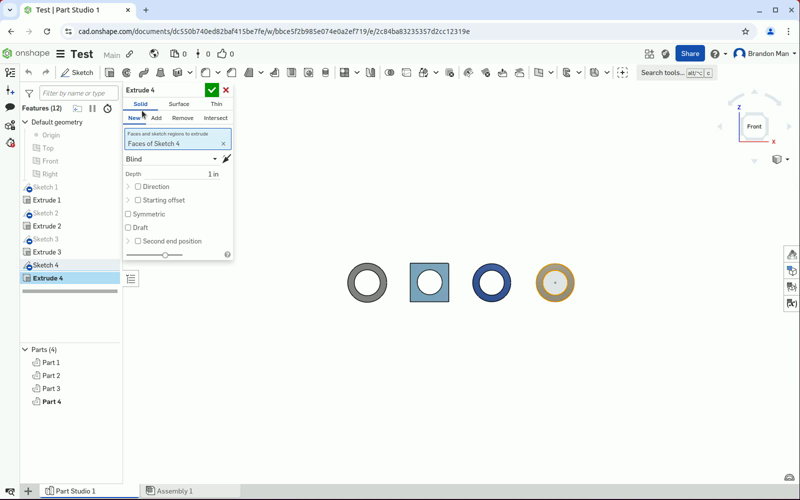
mouse_move(137, 120)
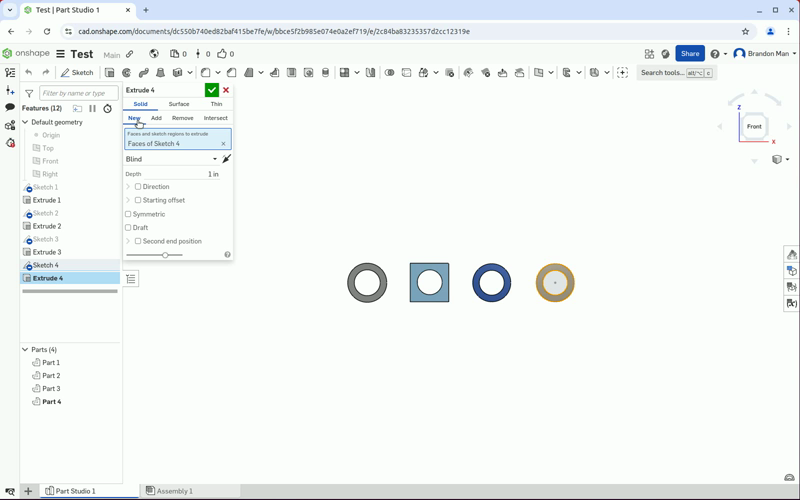
click(137, 120)
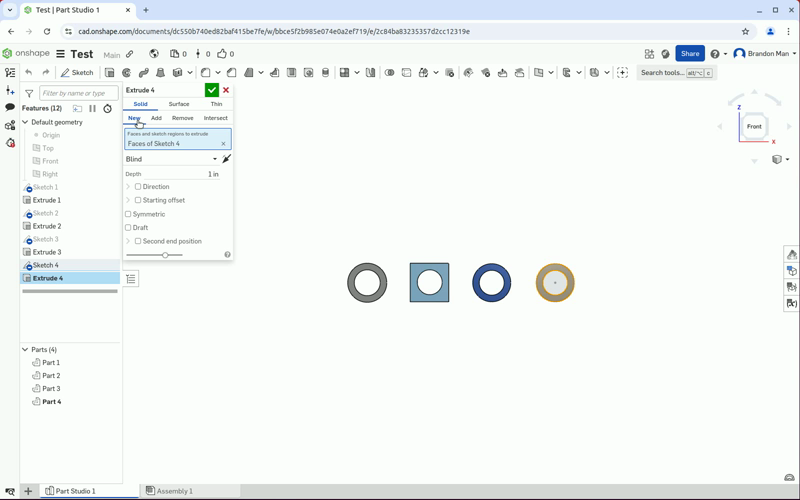
key(tab, 4)
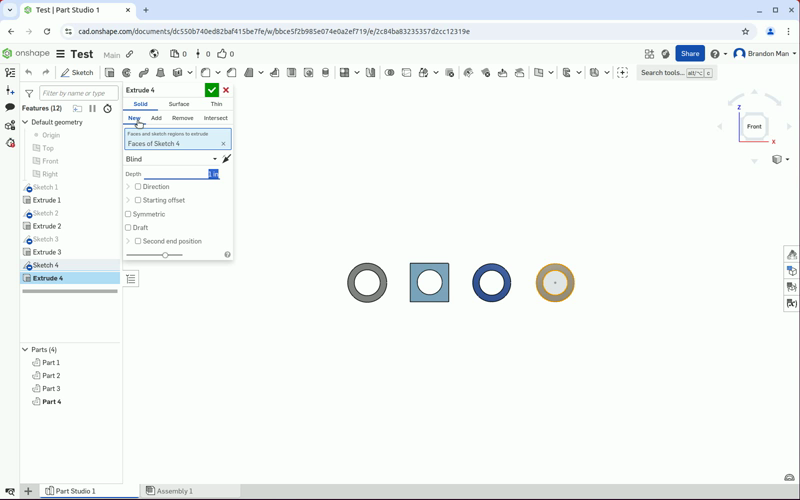
text(-0.241)
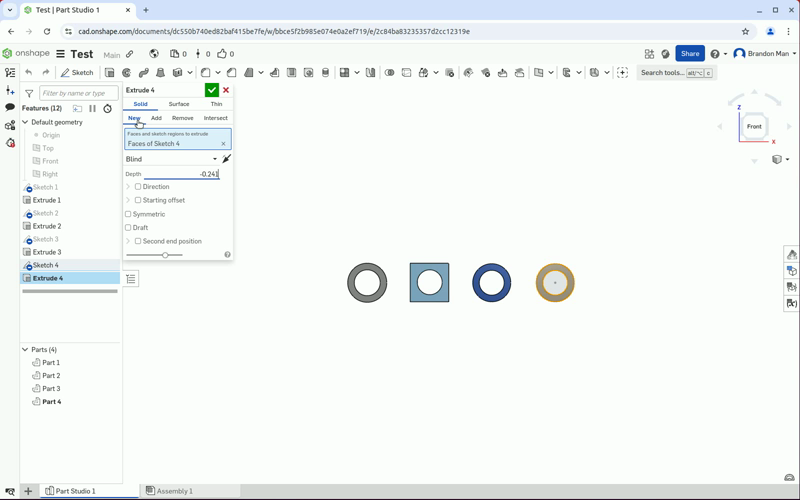
key(enter)
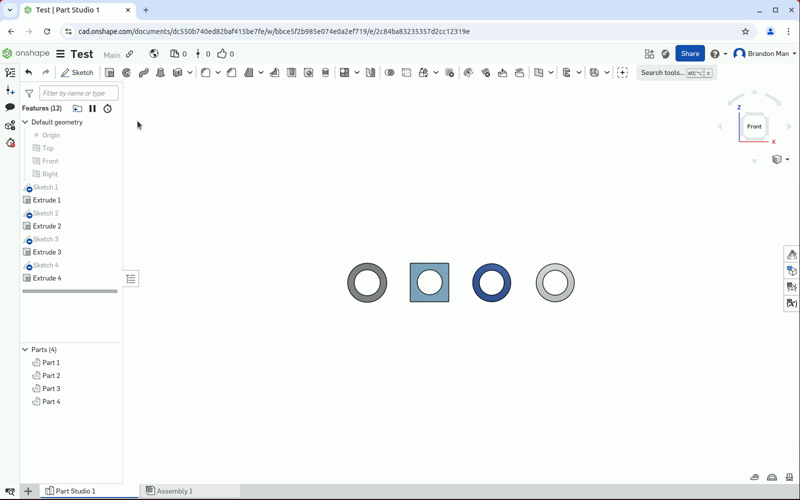
key(shift+h)
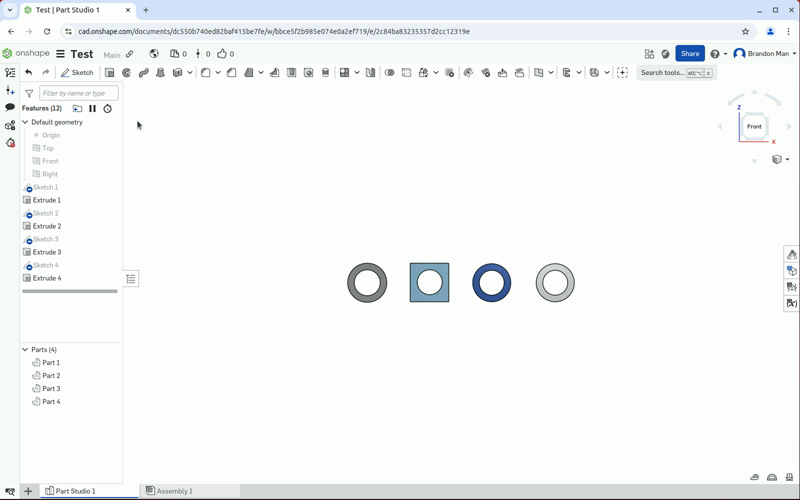
key(shift+h)
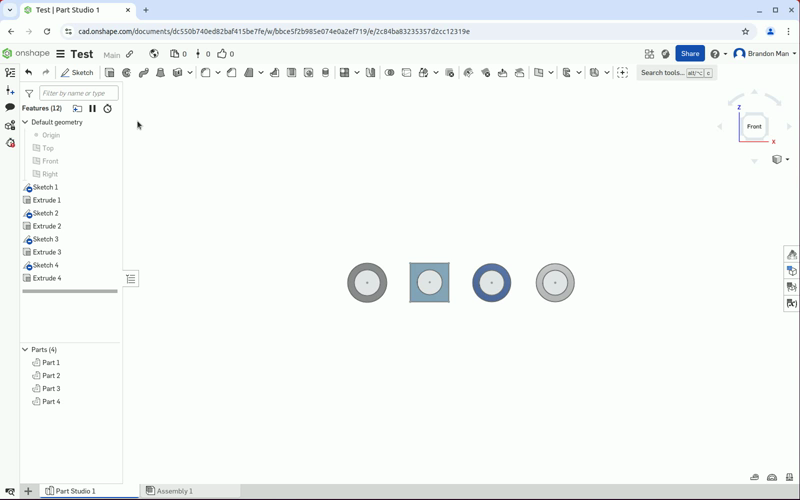
key(shift+7)
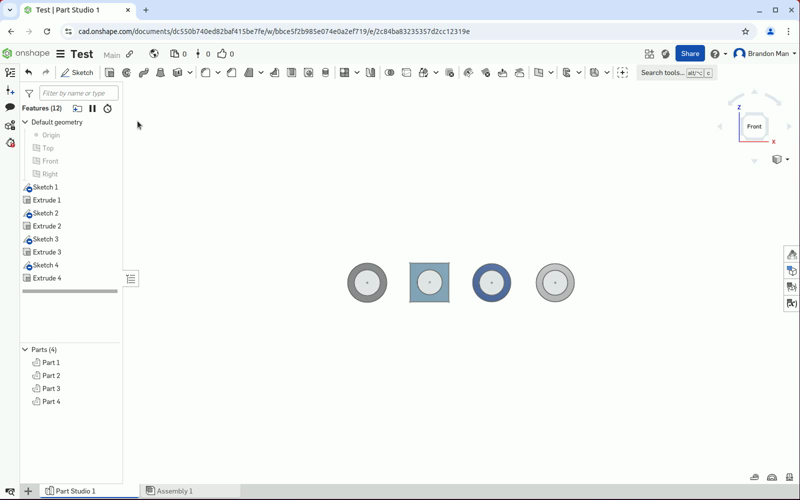
key(left, 2)
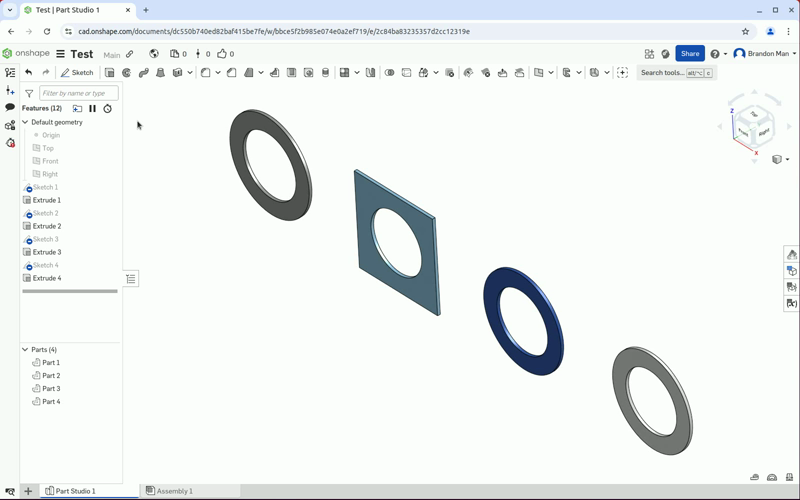
key(down, 2)
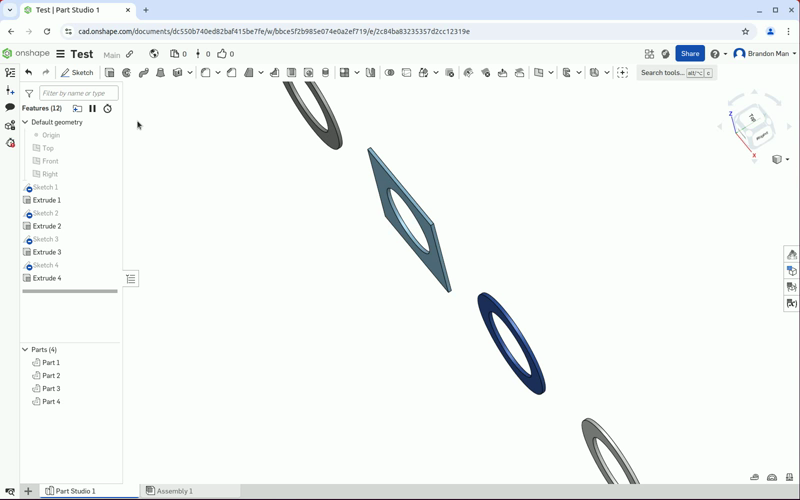
key(up, 2)
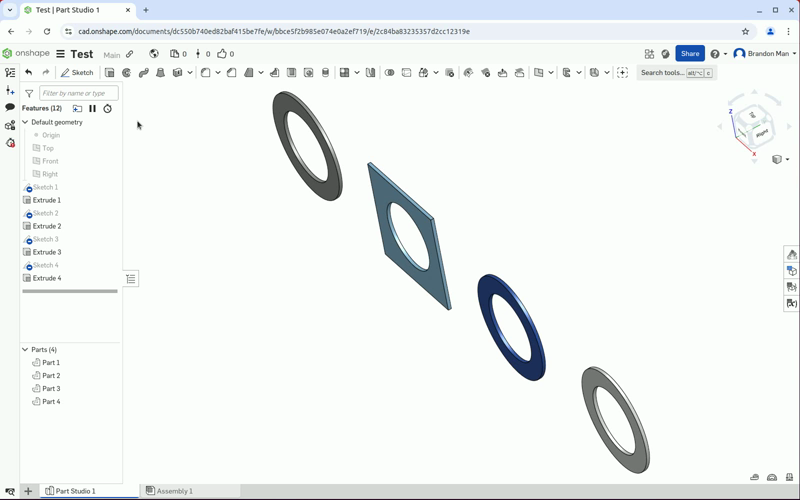
key(right, 2)
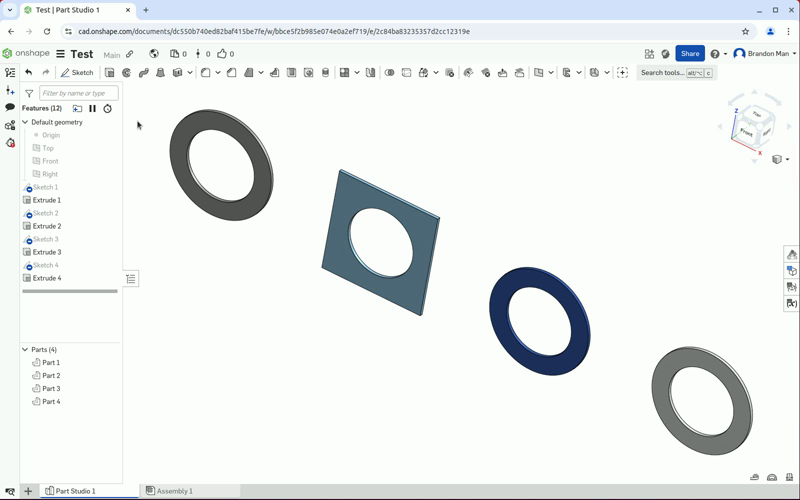
mouse_move(73, 189)
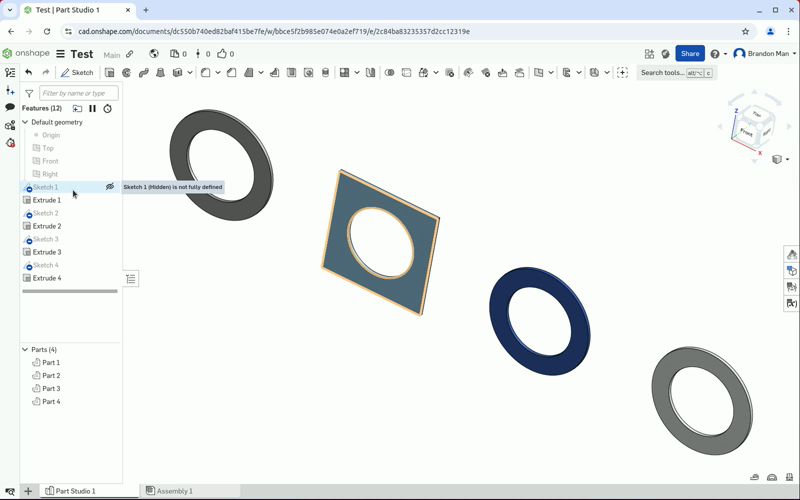
click(73, 189)